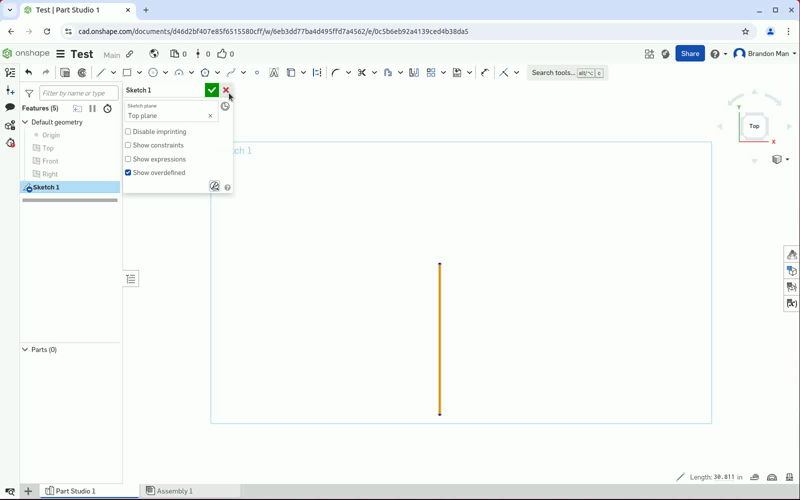
key(shift+h)
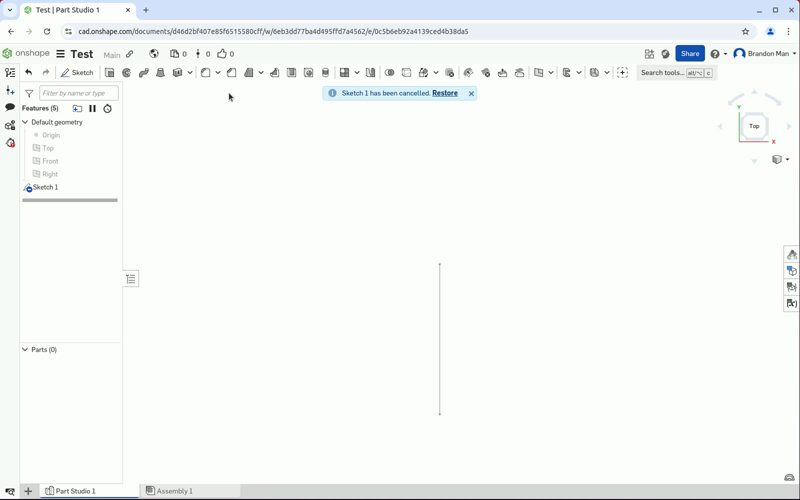
mouse_move(73, 352)
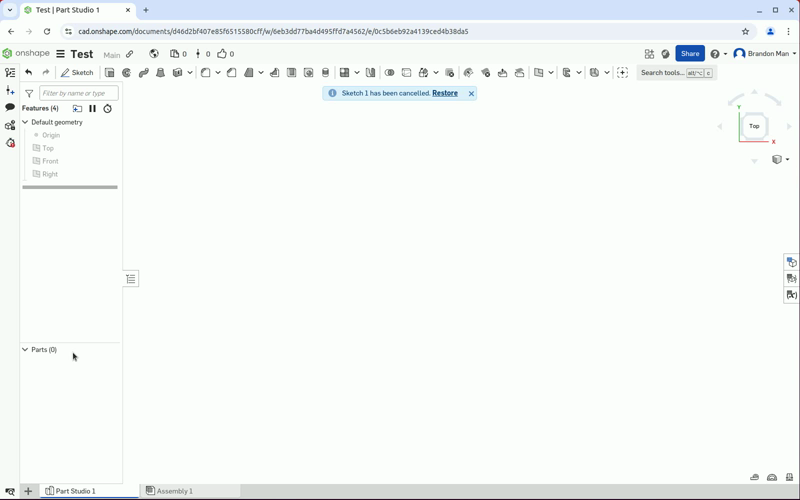
key(y)
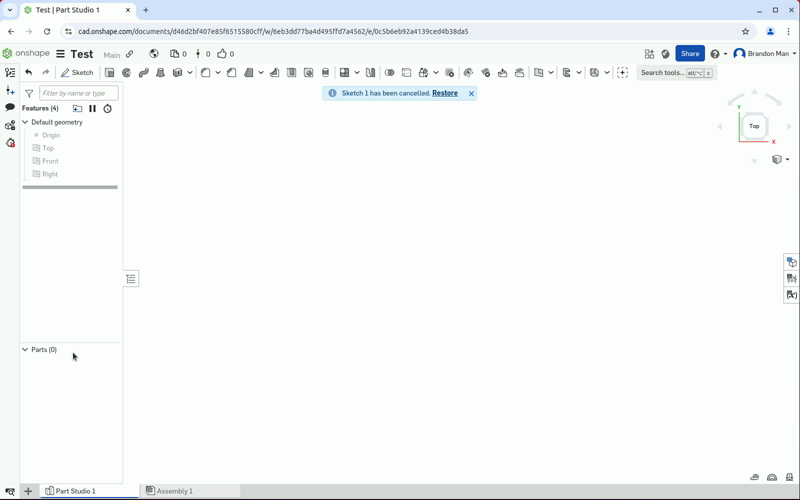
key(shift+p)
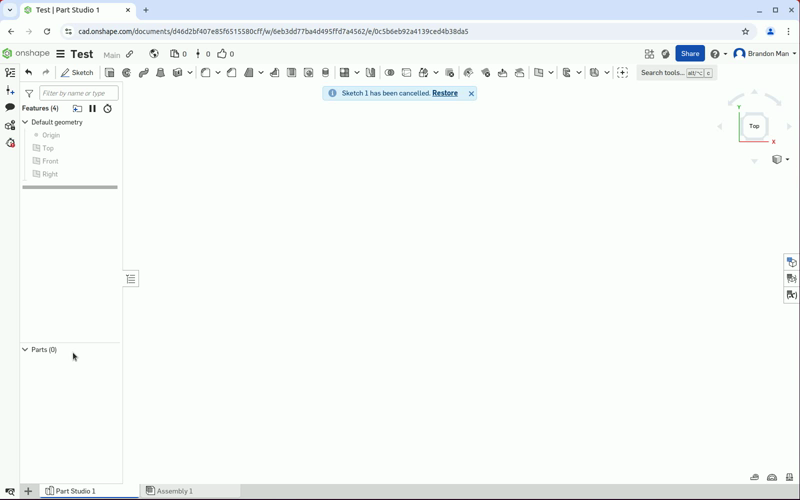
key(space)
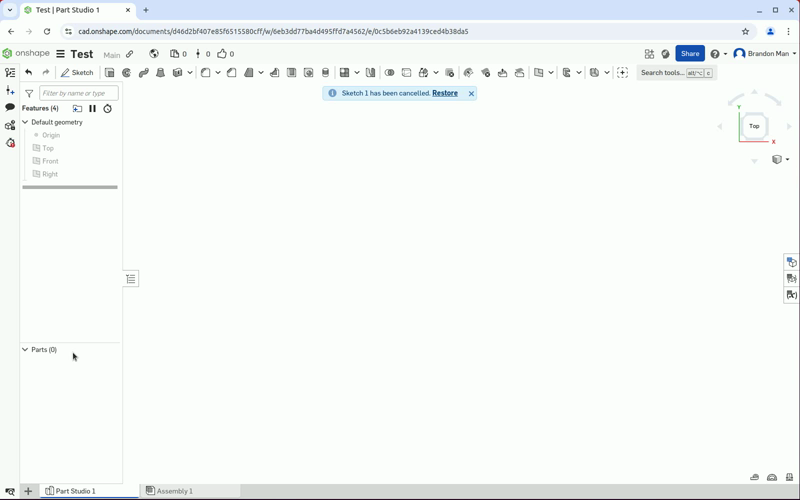
key_down(shift)
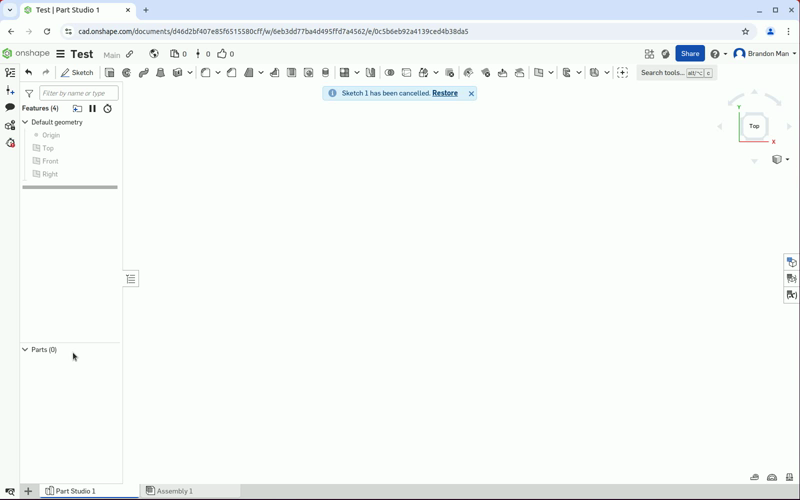
key(up)
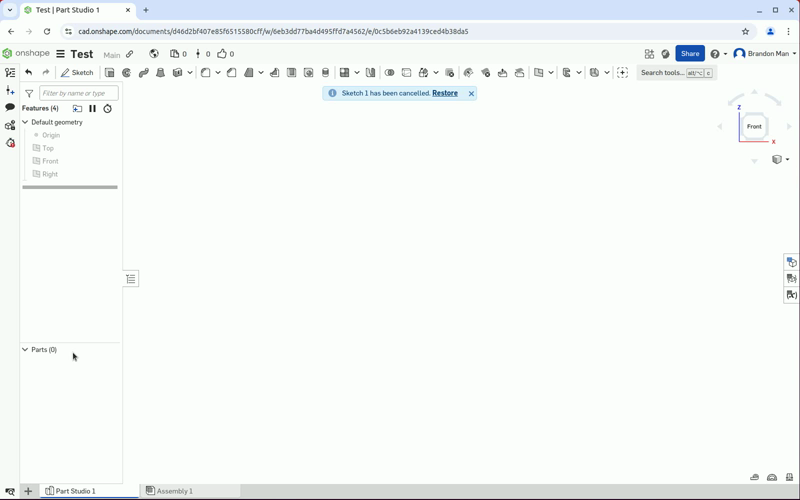
key_up(shift)
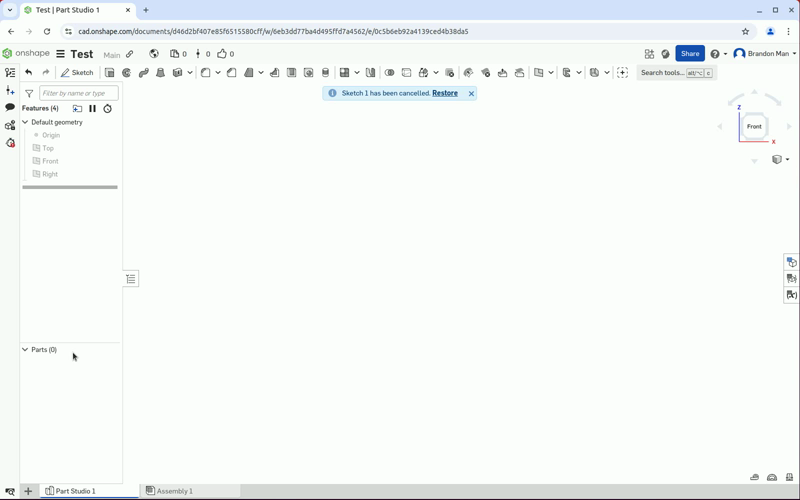
mouse_move(73, 352)
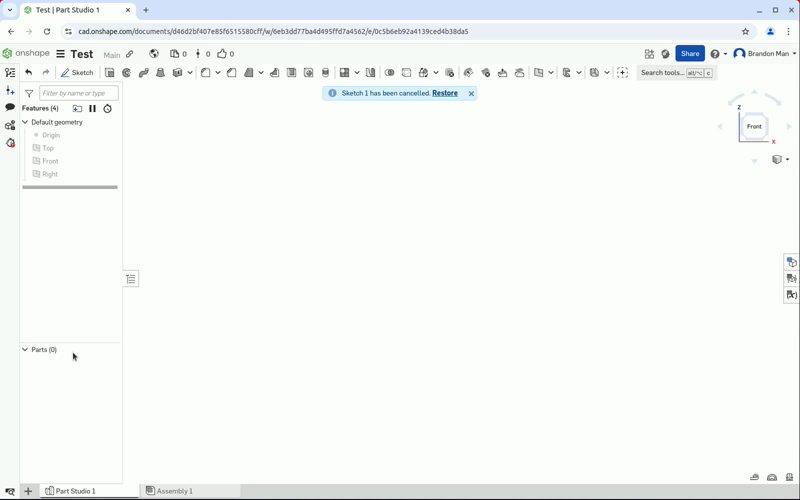
key(shift+y)
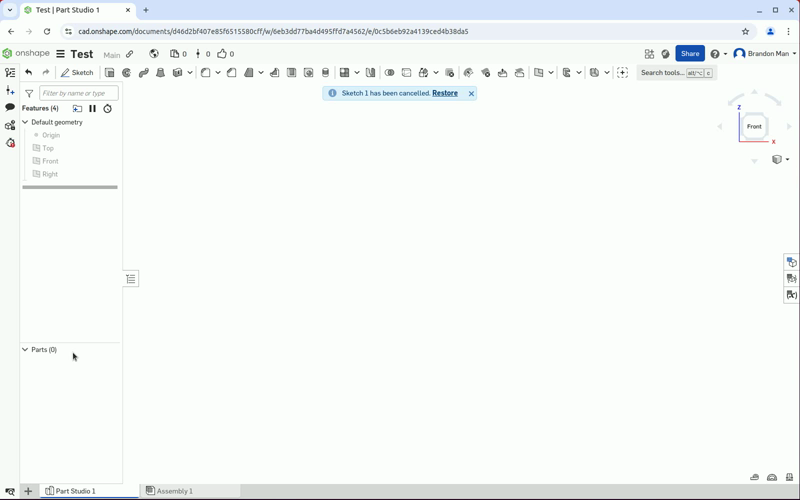
key(shift+s)
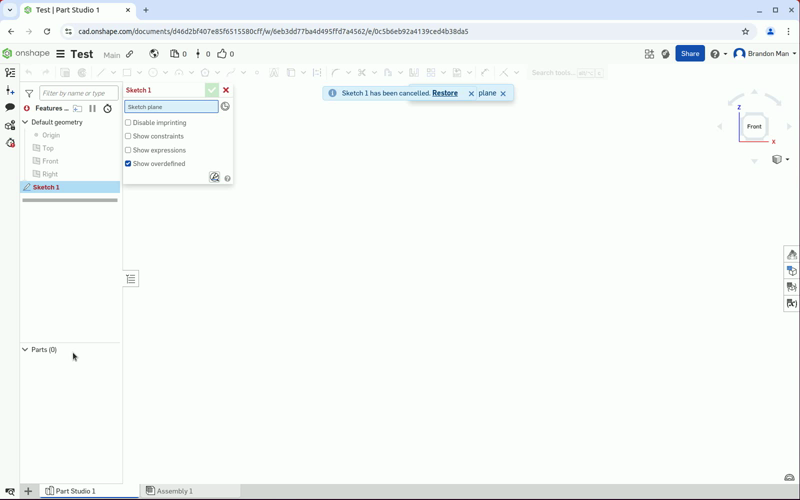
mouse_move(73, 163)
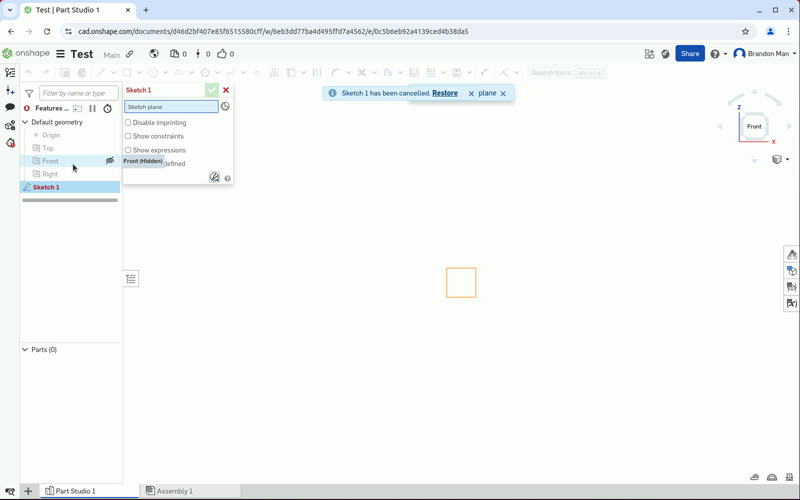
click(73, 163)
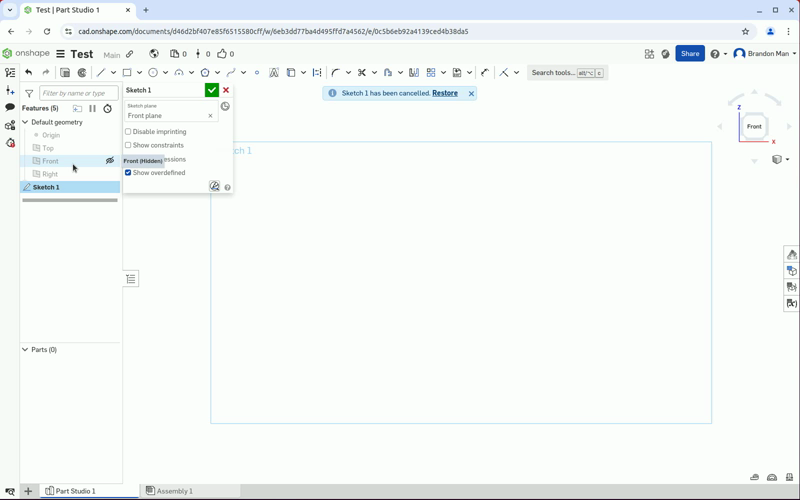
mouse_move(73, 352)
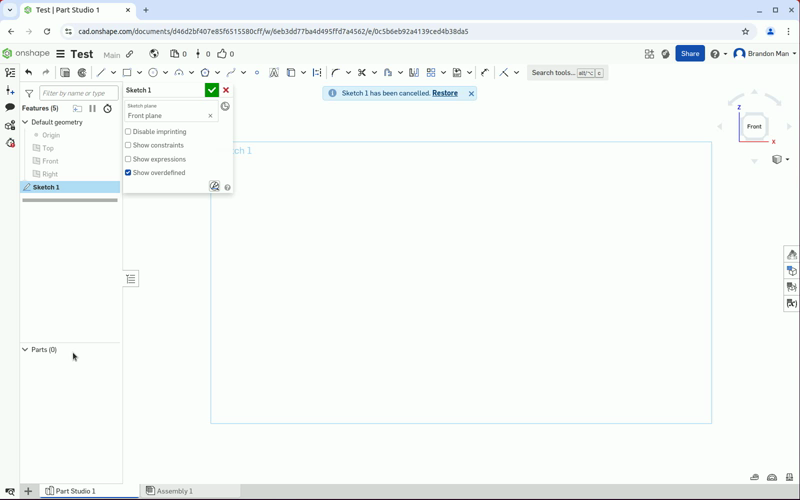
key(y)
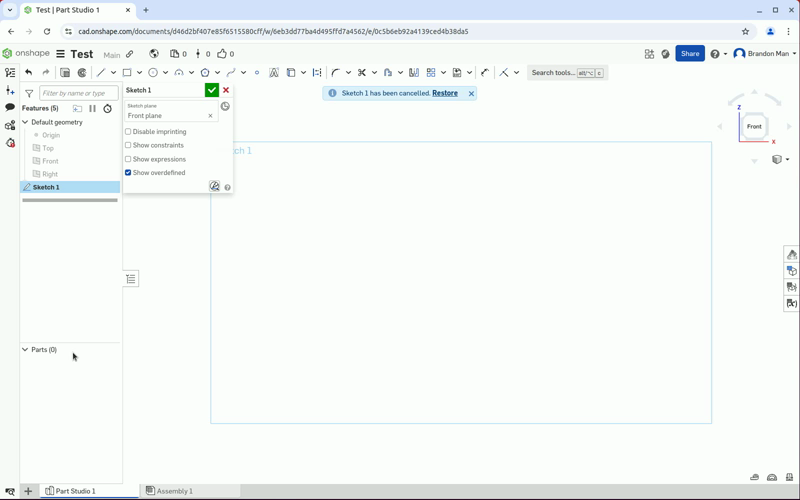
key(l)
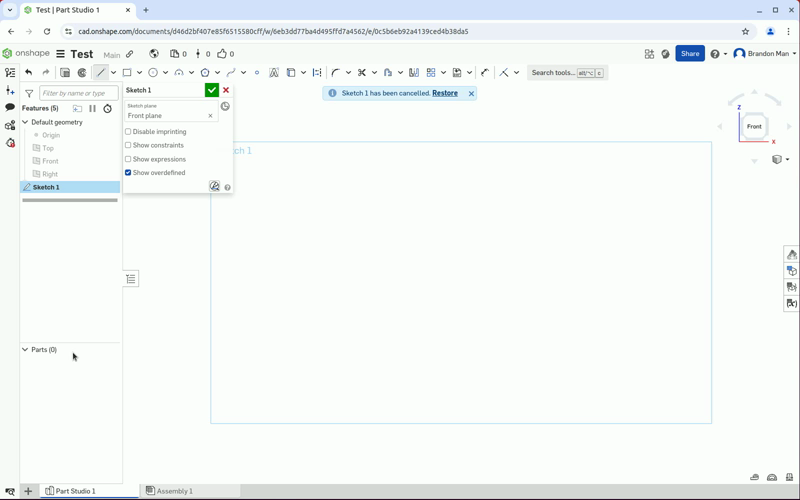
key_down(shift)
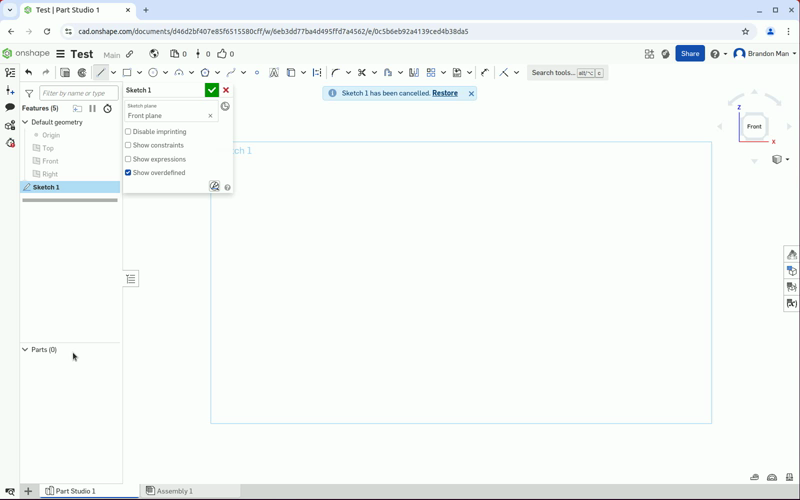
mouse_move(384, 182)
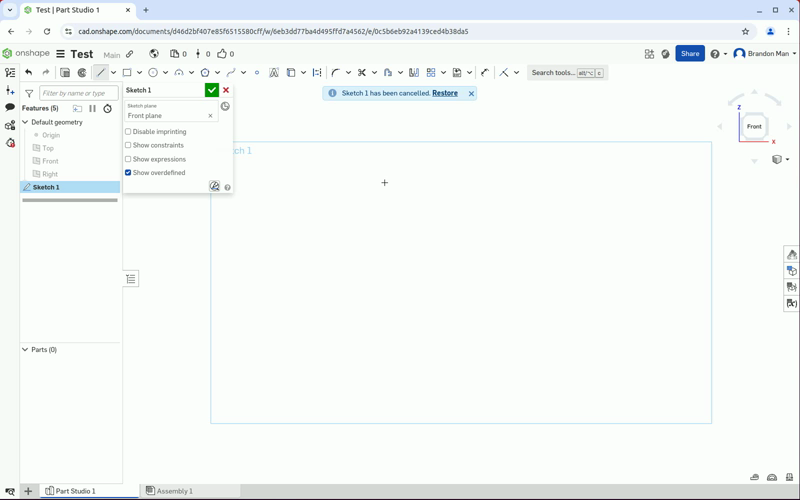
click(384, 182)
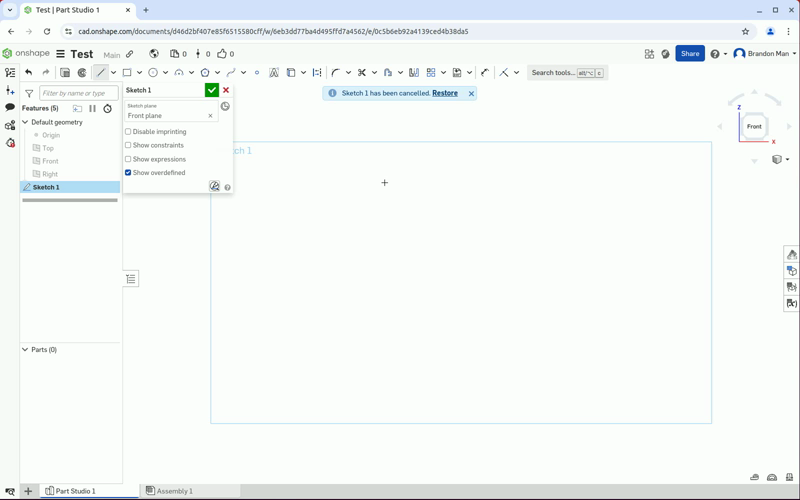
key_up(shift)
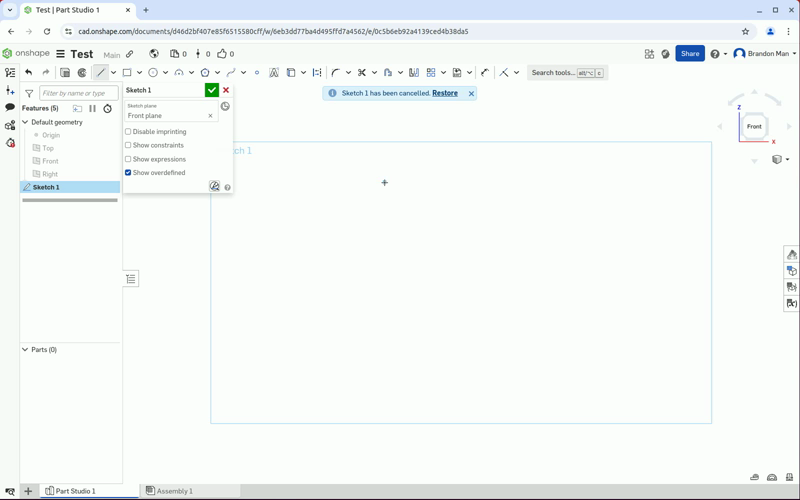
key_down(shift)
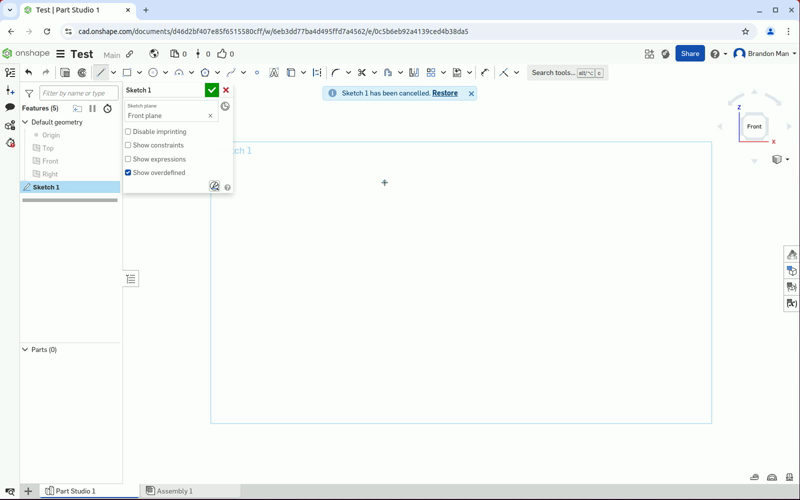
mouse_move(414, 182)
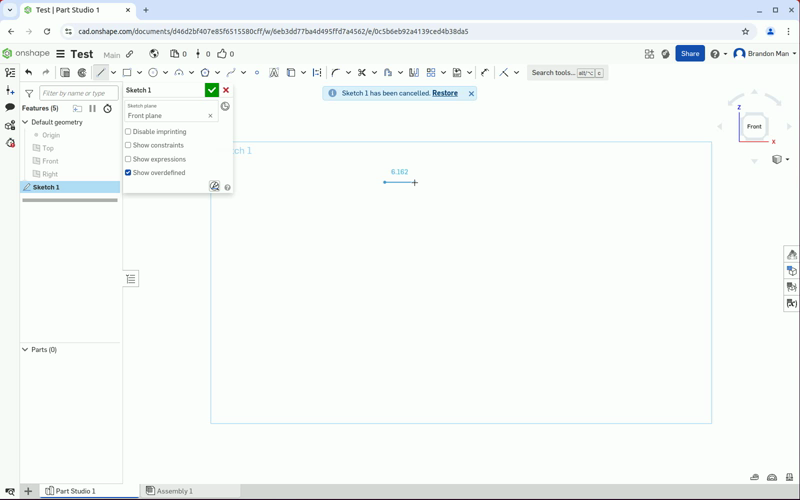
mouse_move(429, 207)
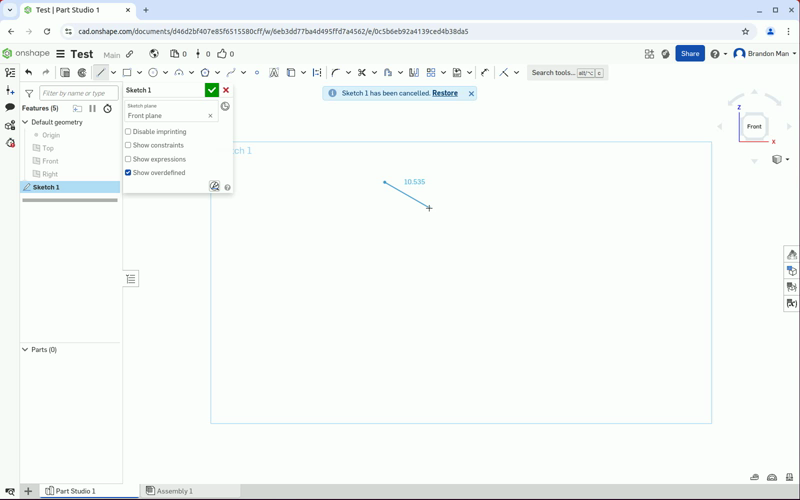
click(429, 207)
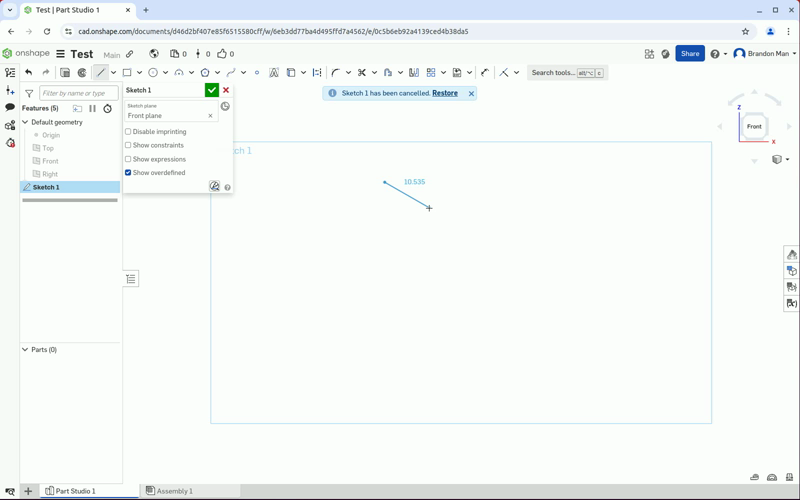
key_up(shift)
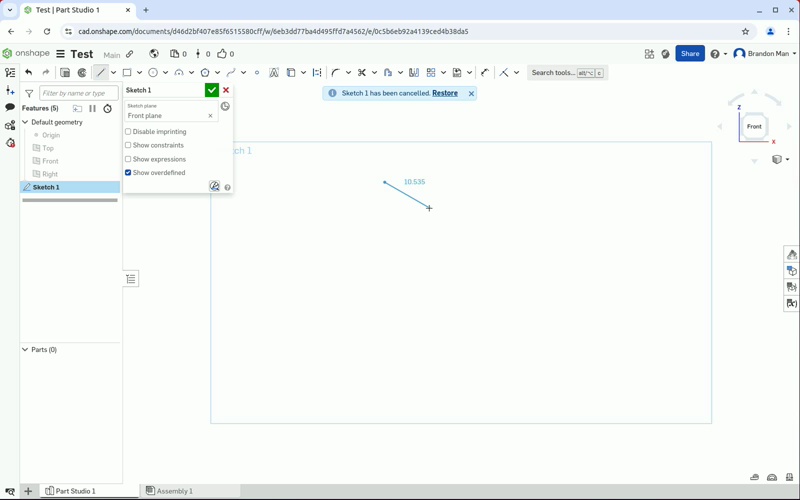
key_down(shift)
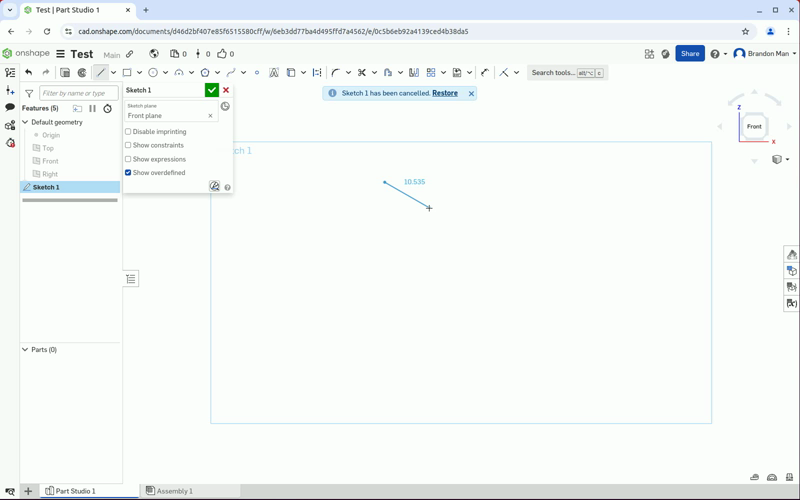
mouse_move(459, 207)
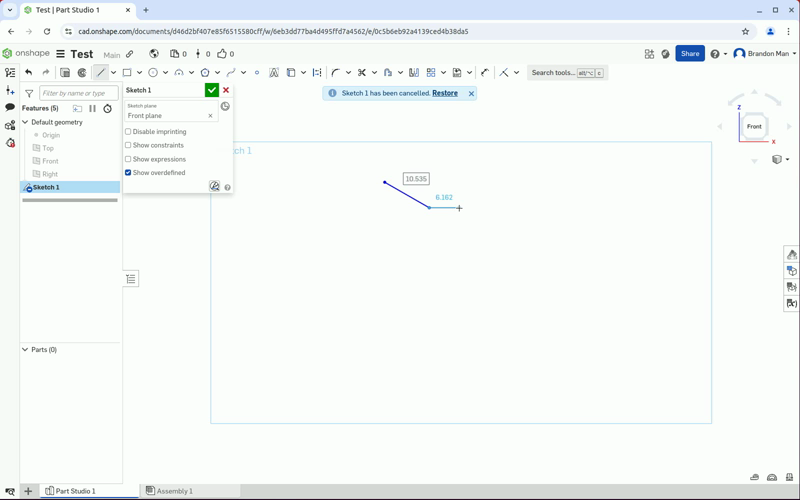
mouse_move(429, 250)
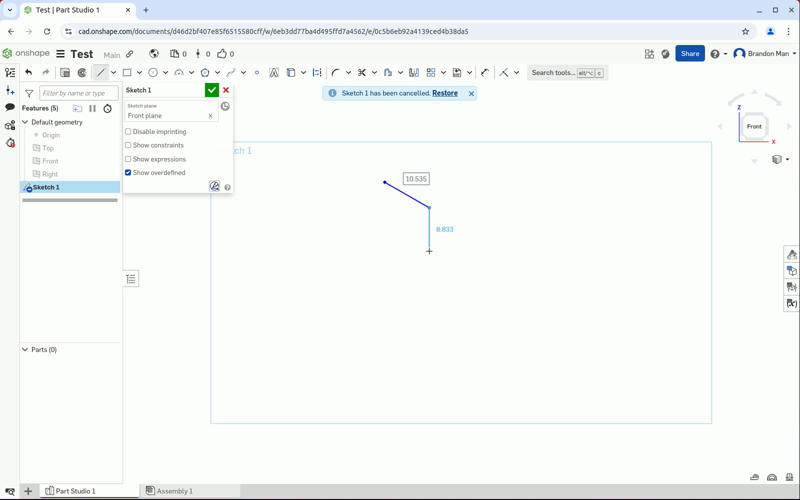
click(429, 250)
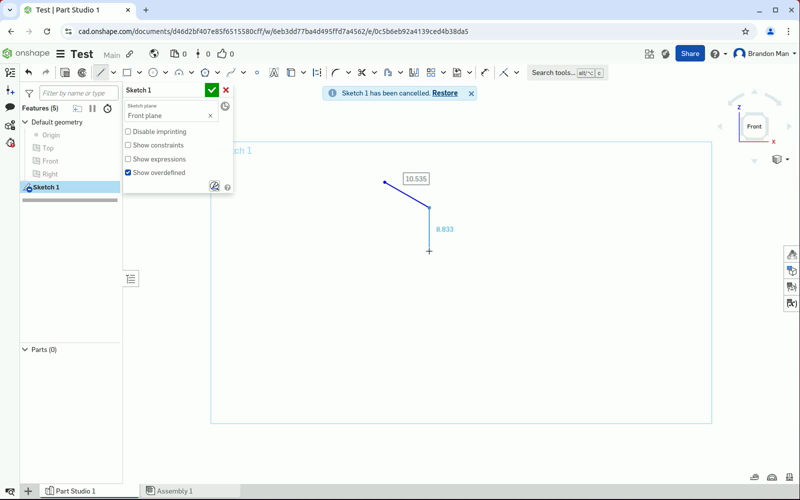
key_up(shift)
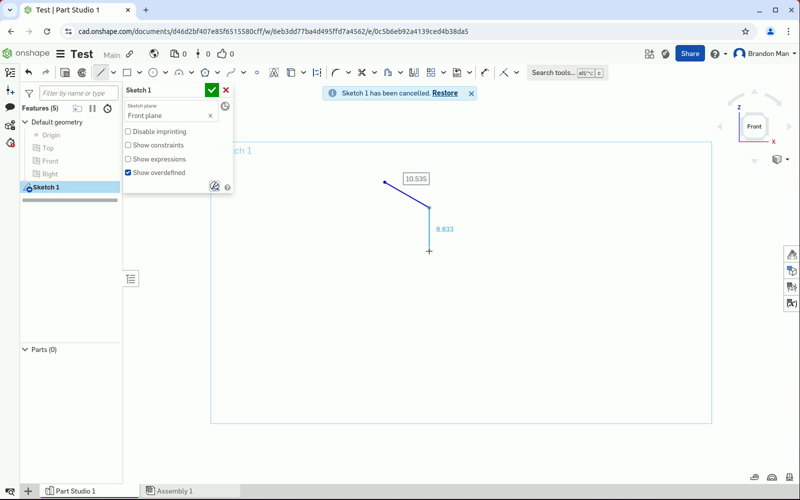
key_down(shift)
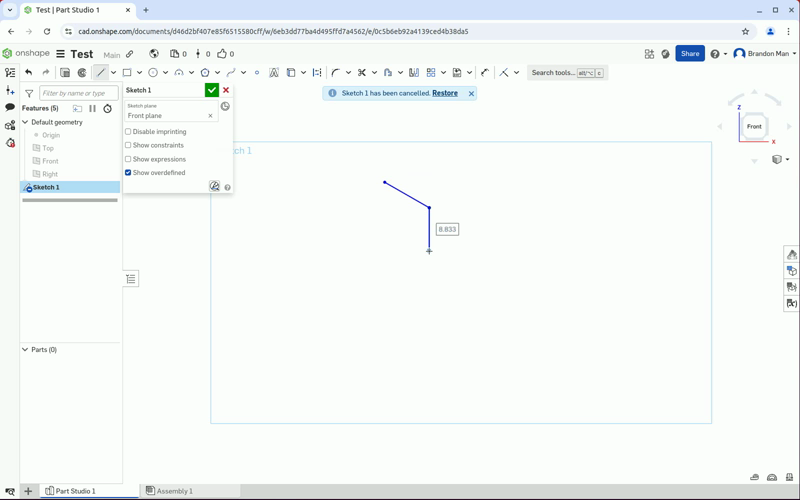
mouse_move(459, 250)
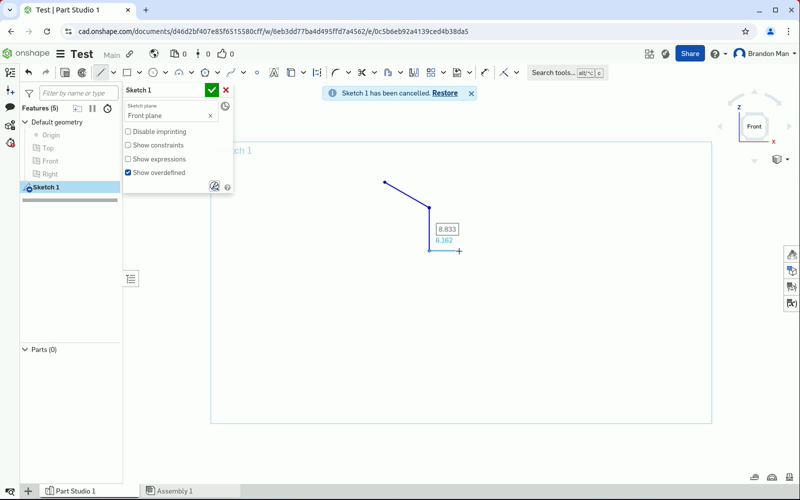
mouse_move(483, 250)
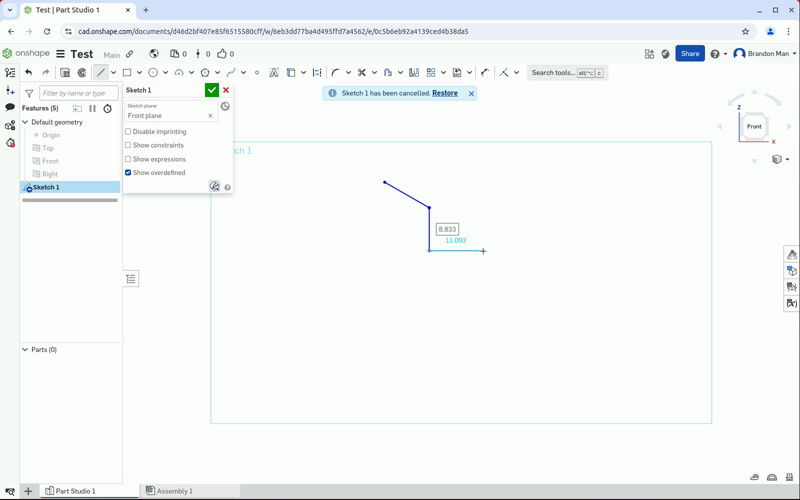
click(483, 250)
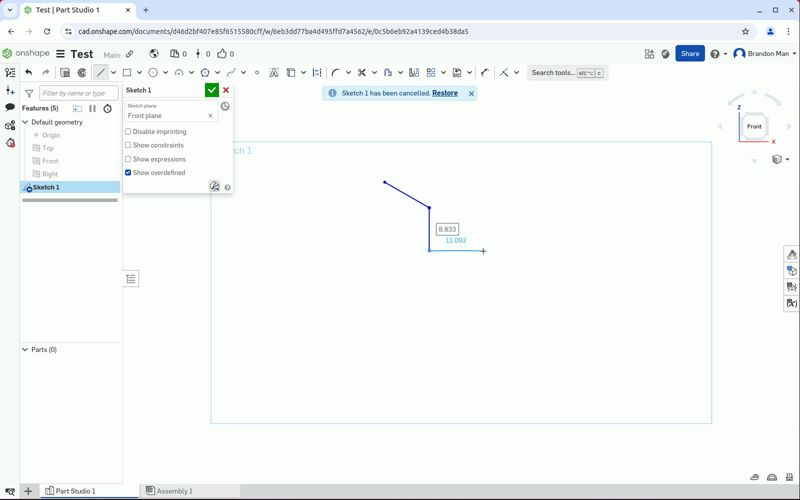
key_up(shift)
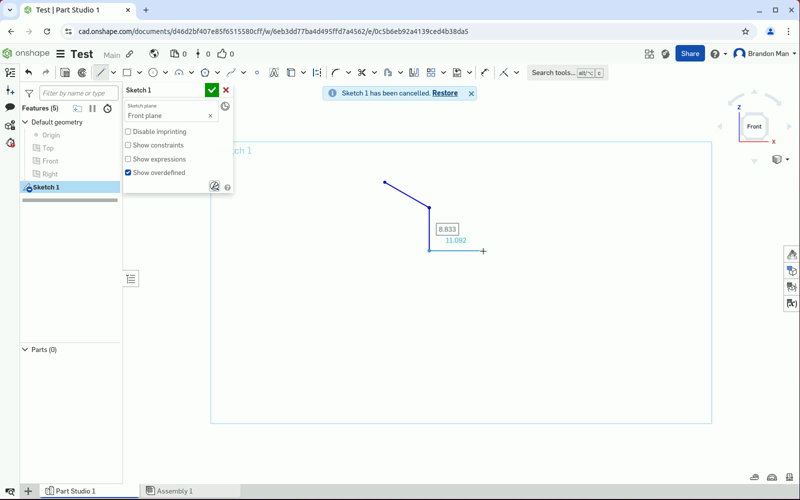
key_down(shift)
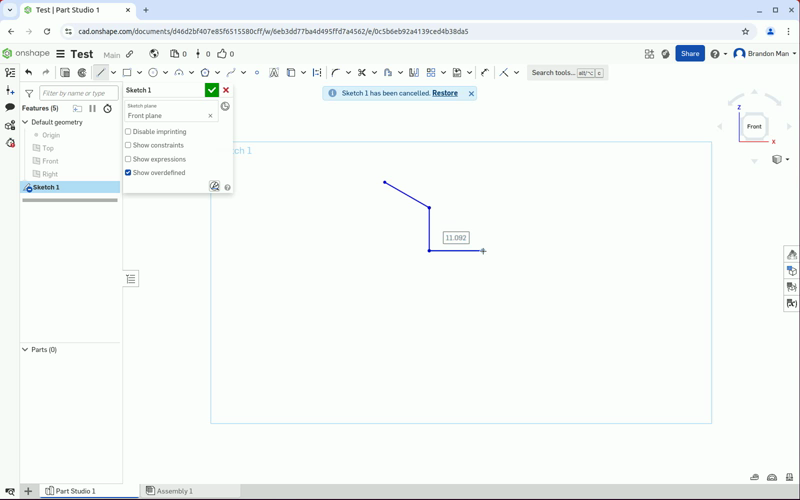
mouse_move(513, 250)
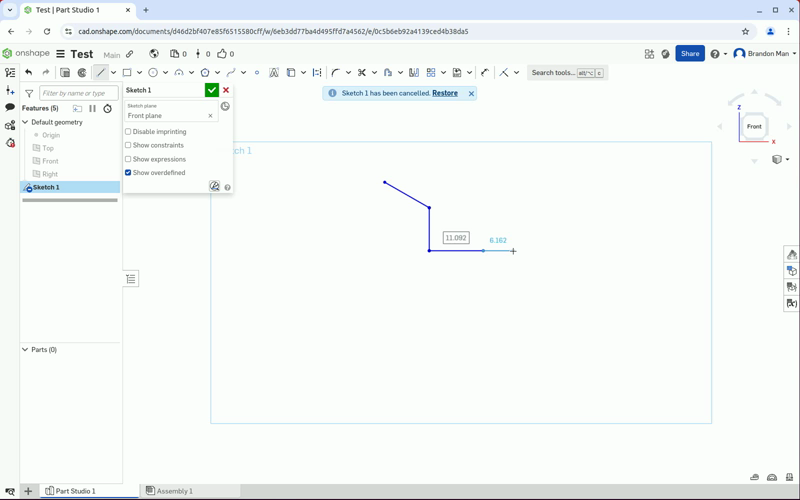
mouse_move(483, 223)
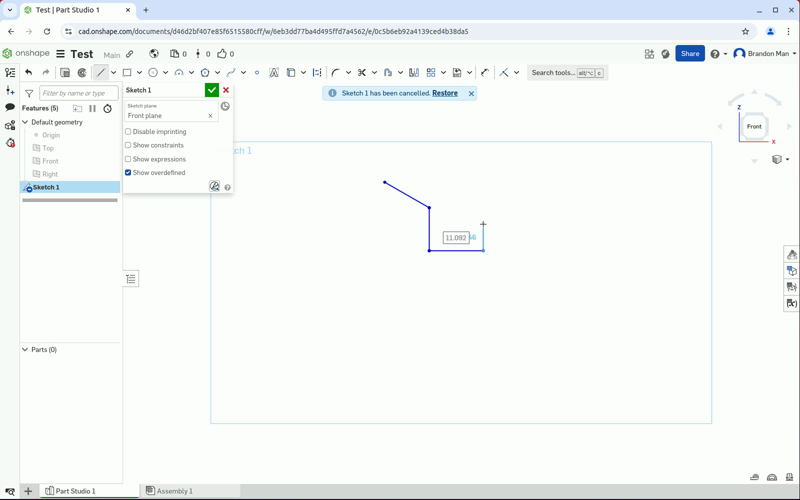
click(483, 223)
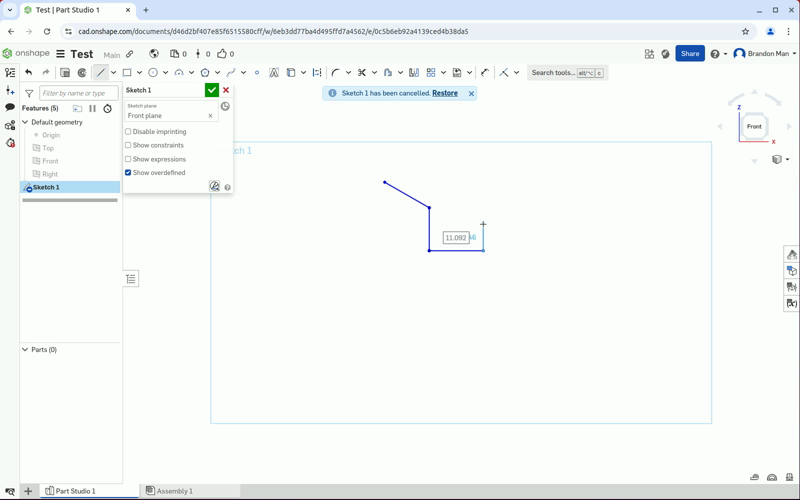
key_up(shift)
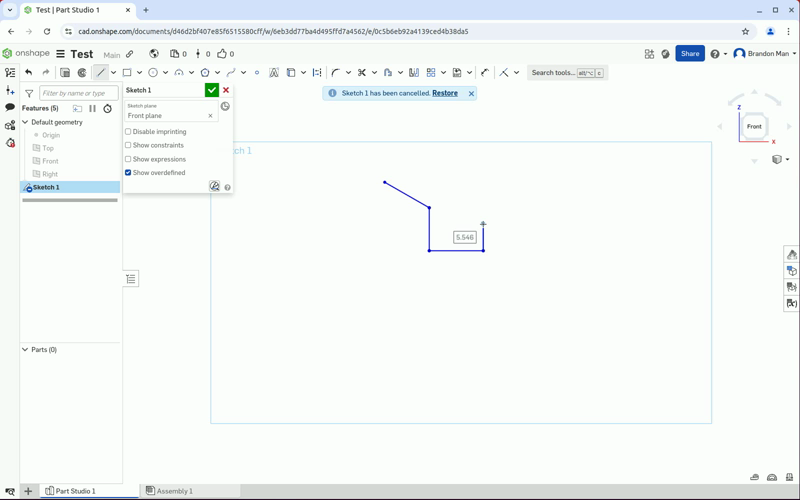
key_down(shift)
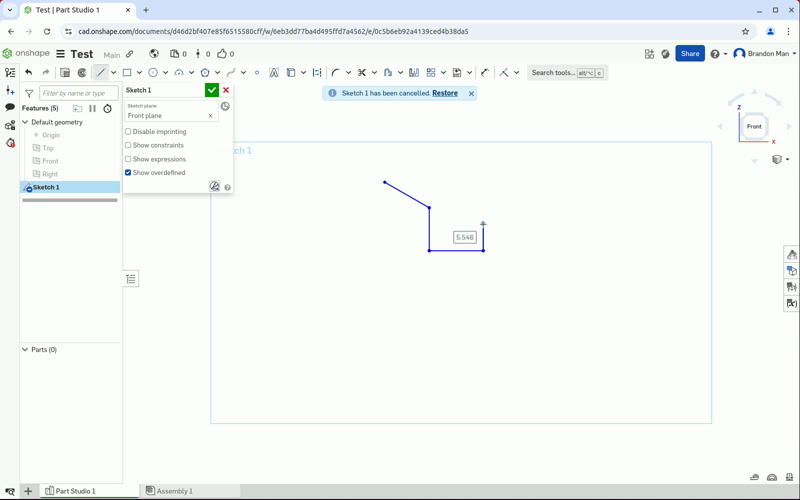
mouse_move(429, 192)
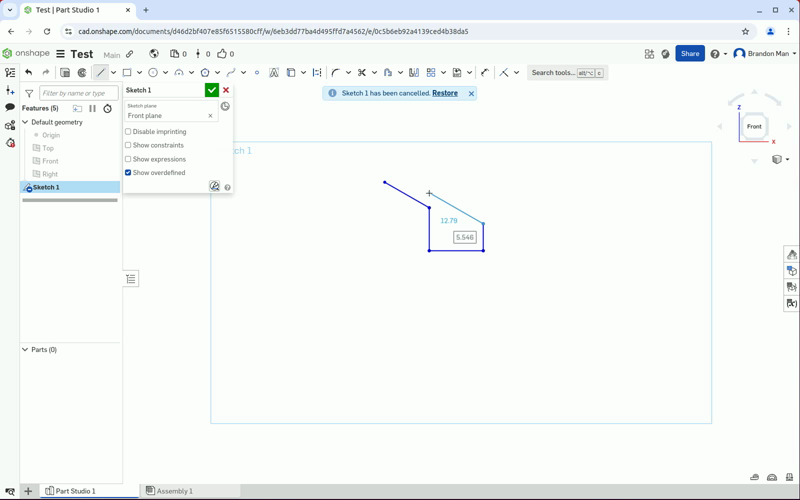
click(429, 192)
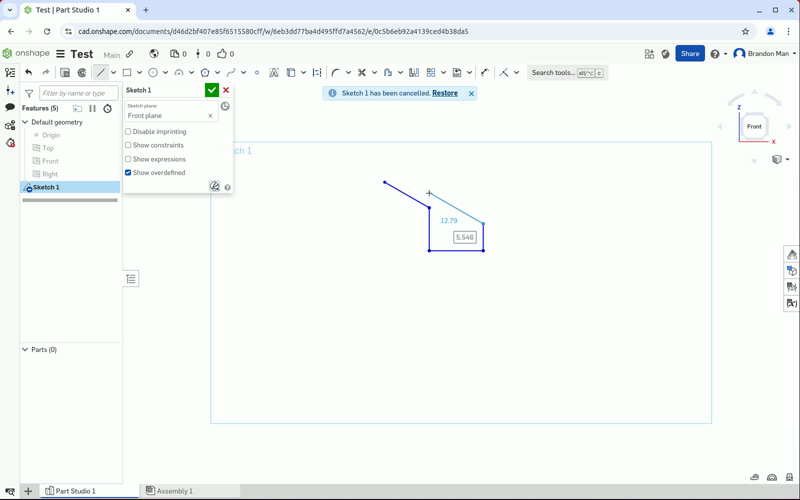
key_up(shift)
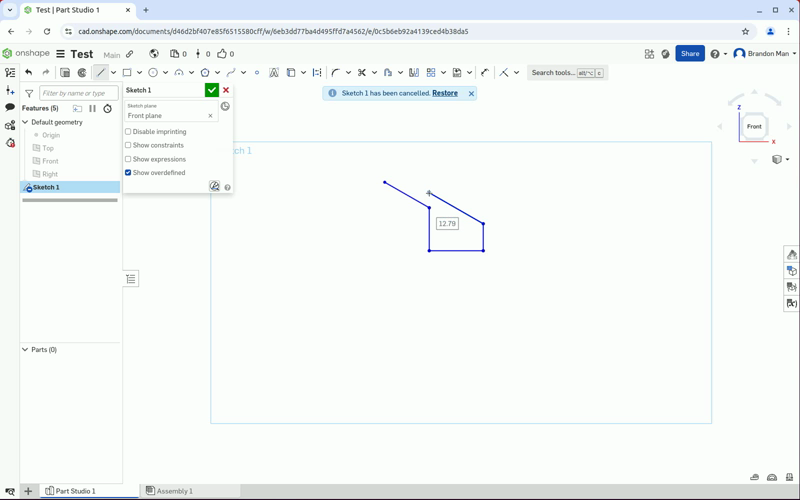
key_down(shift)
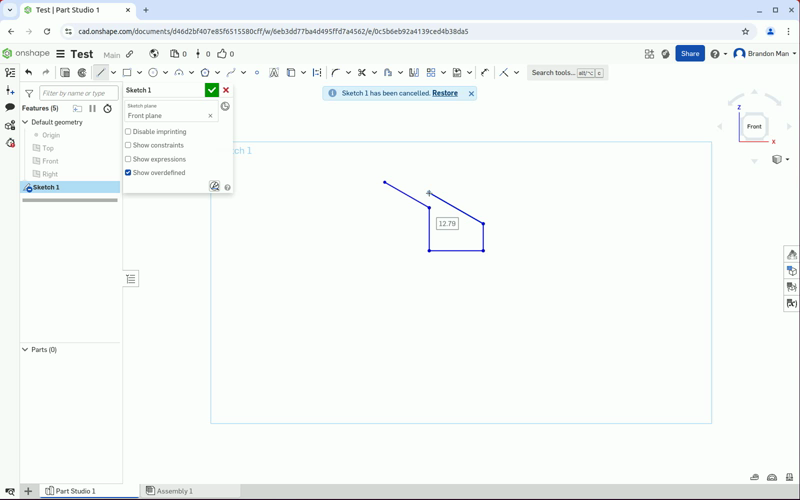
mouse_move(459, 192)
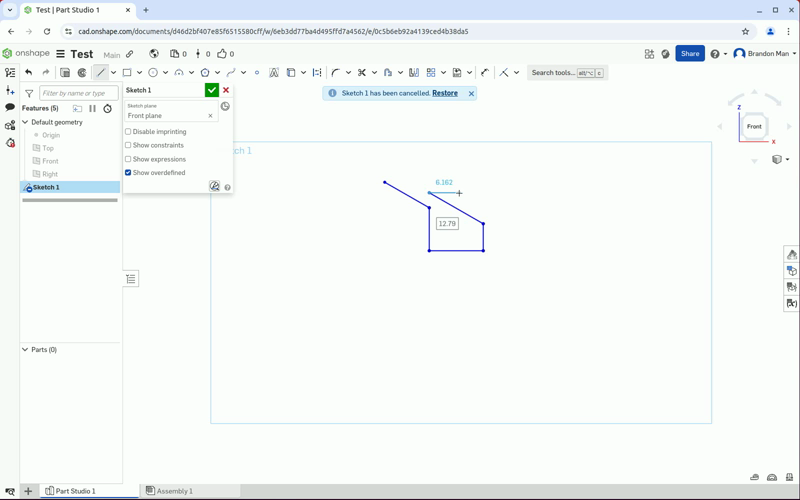
mouse_move(412, 182)
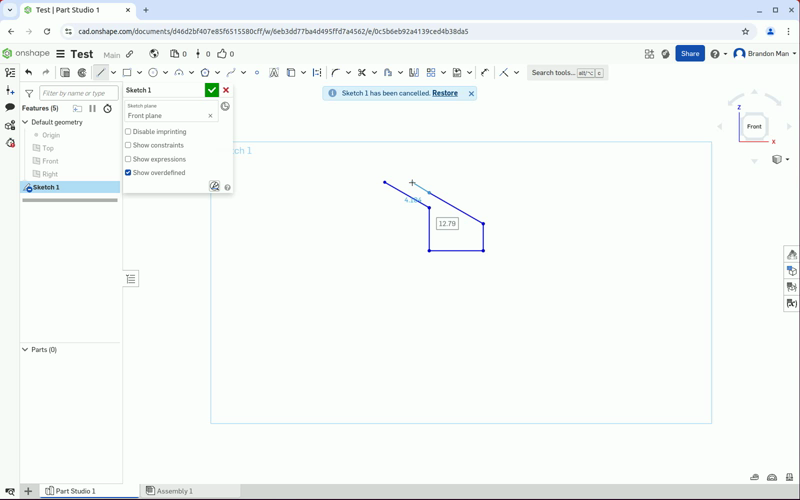
click(412, 182)
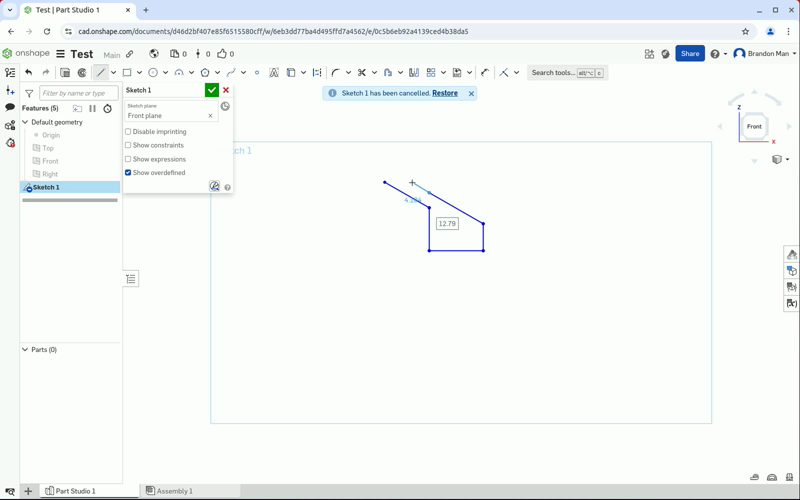
key_up(shift)
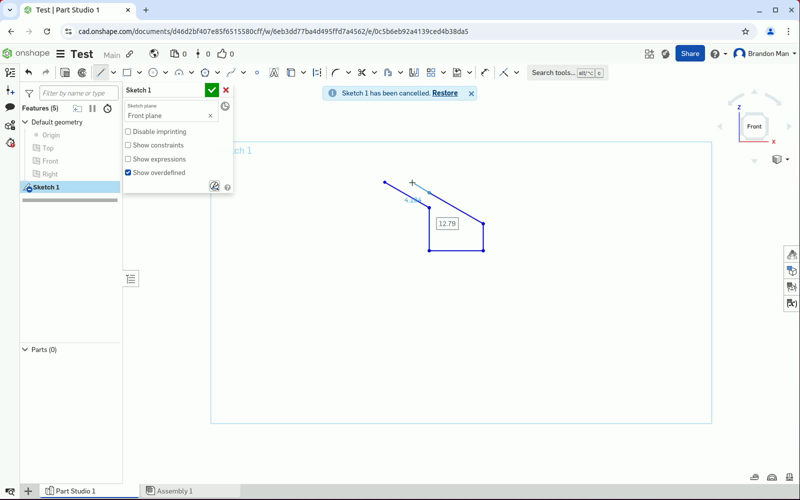
key_down(shift)
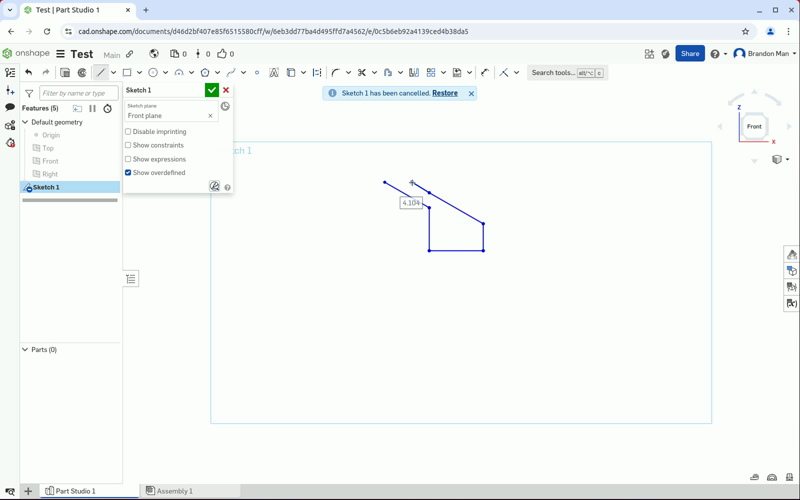
mouse_move(442, 182)
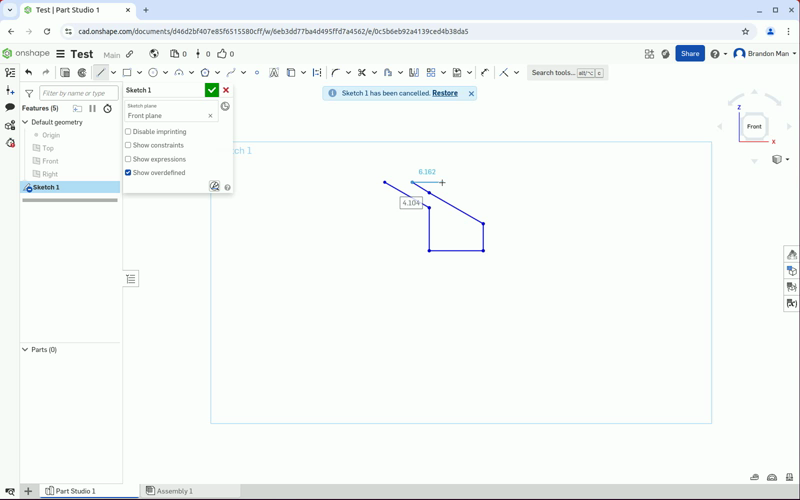
mouse_move(390, 170)
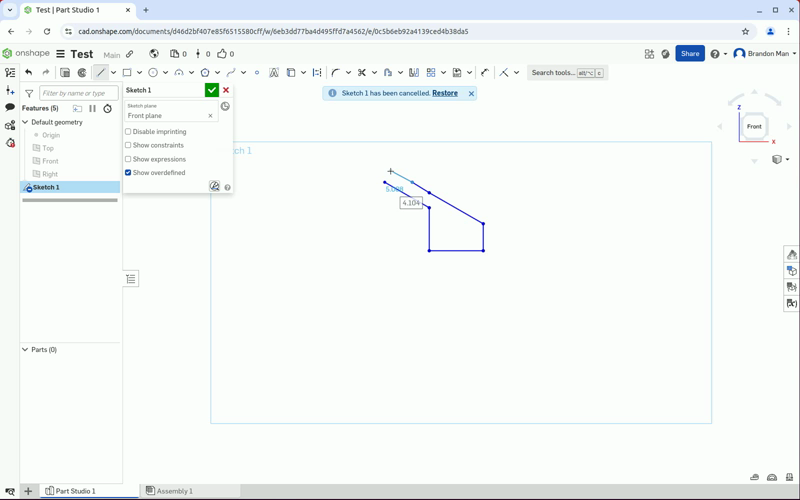
click(390, 170)
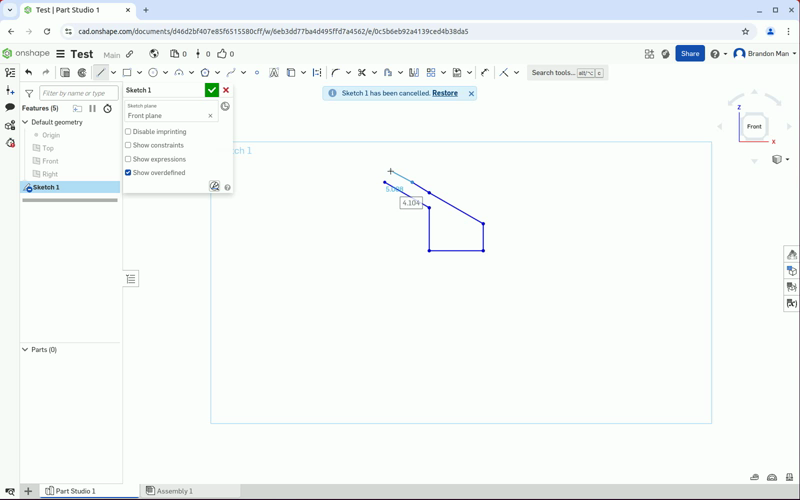
key_up(shift)
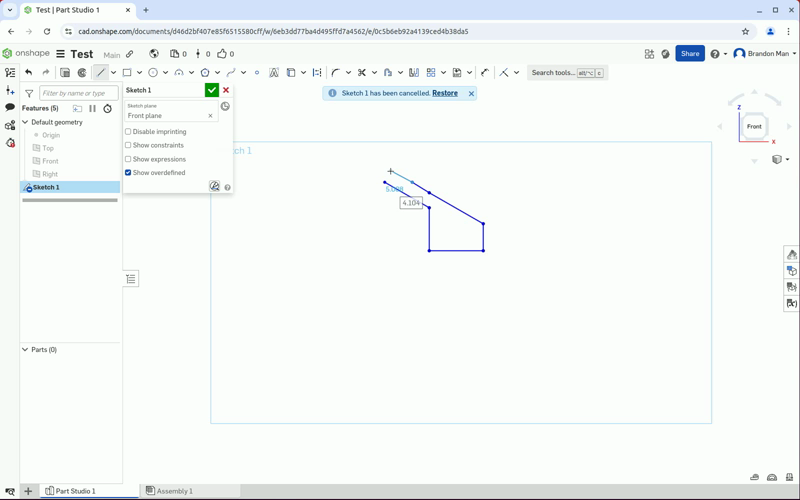
mouse_move(420, 170)
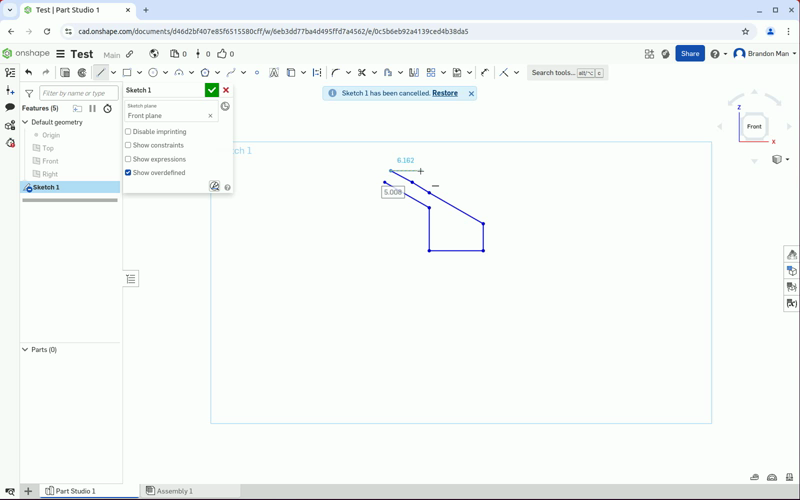
key_down(shift)
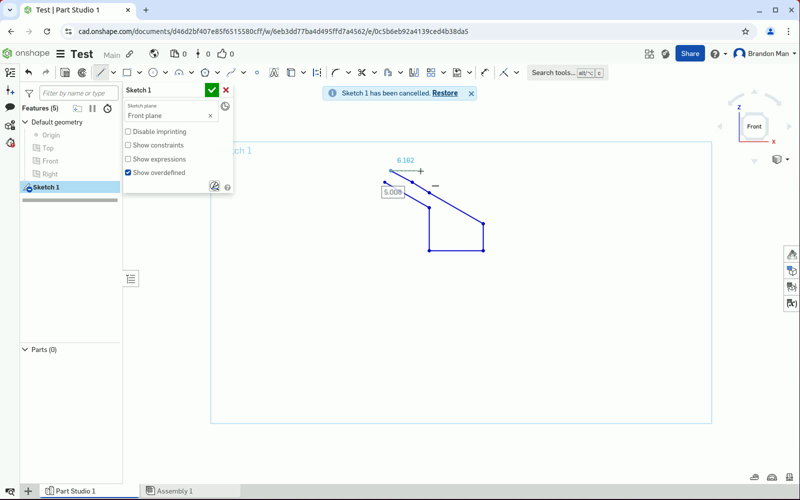
mouse_move(384, 182)
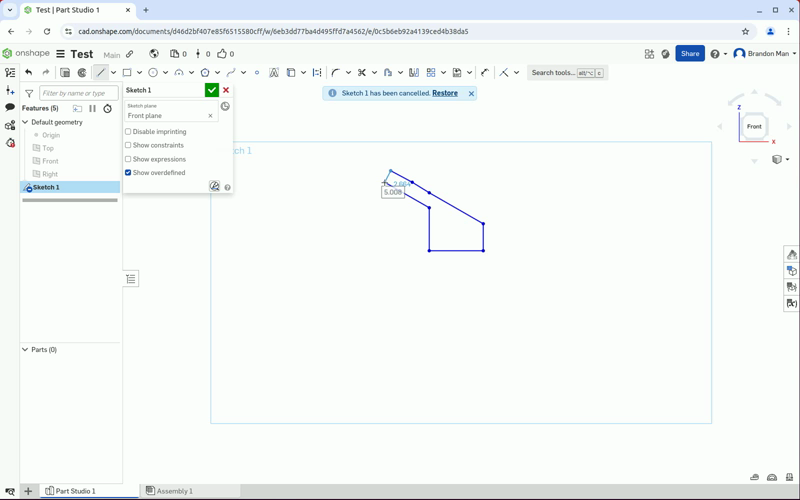
key_up(shift)
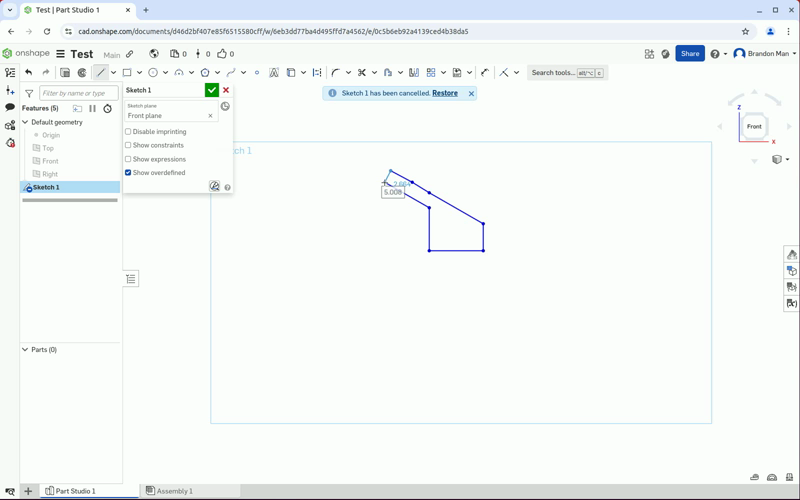
click(384, 182)
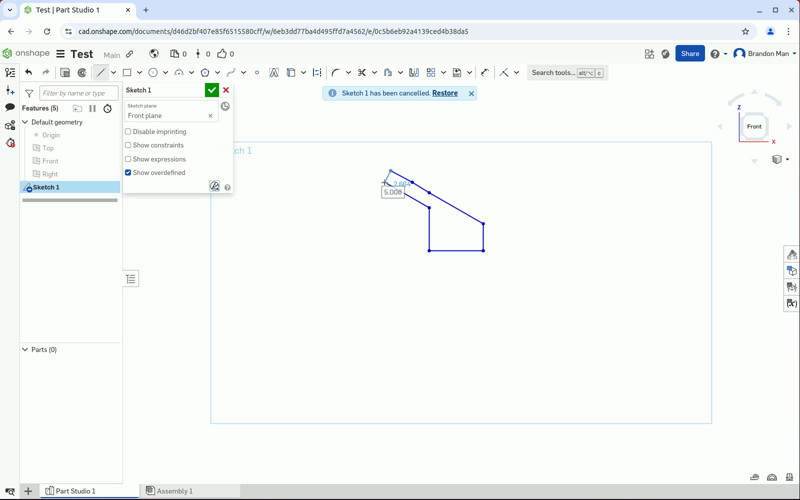
key(esc)
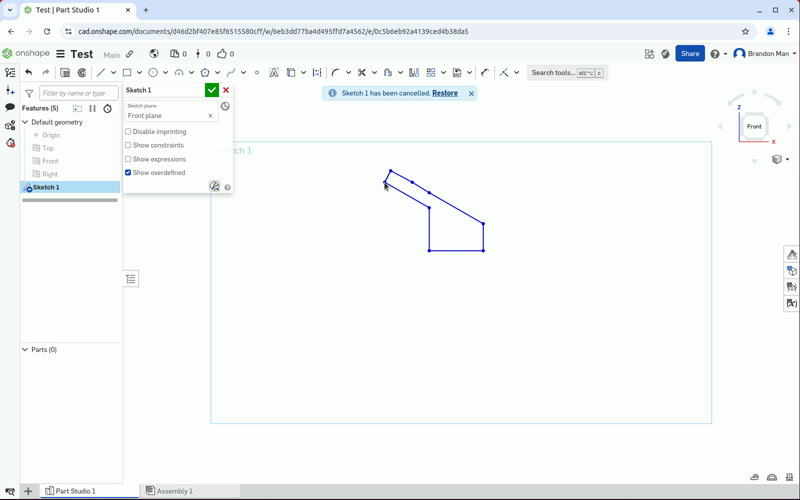
mouse_move(454, 234)
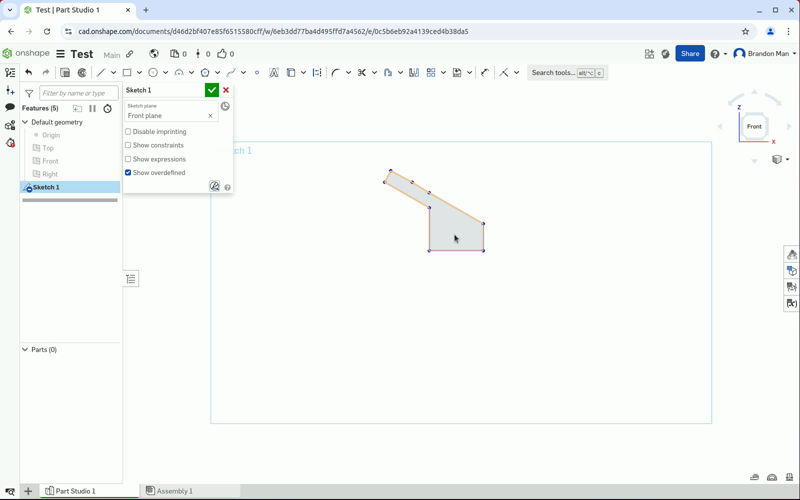
click(454, 234)
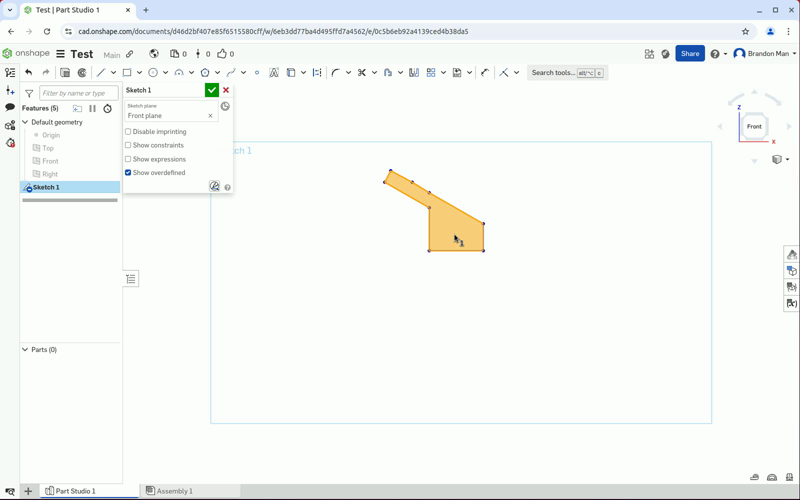
mouse_move(73, 352)
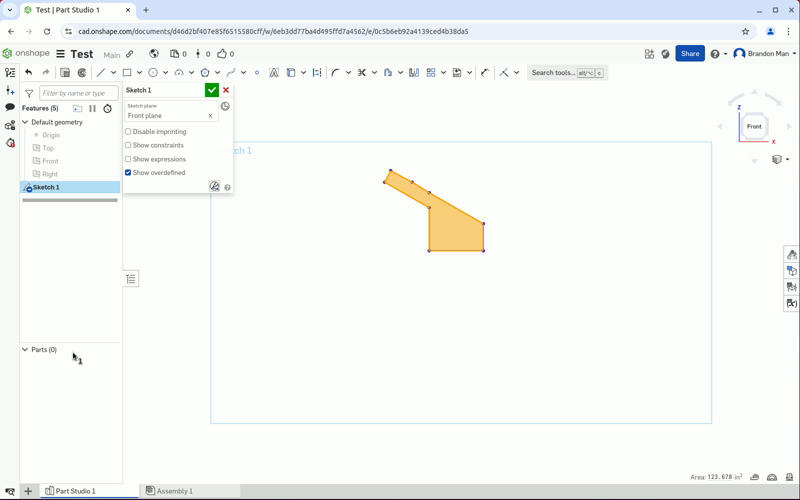
key(shift+y)
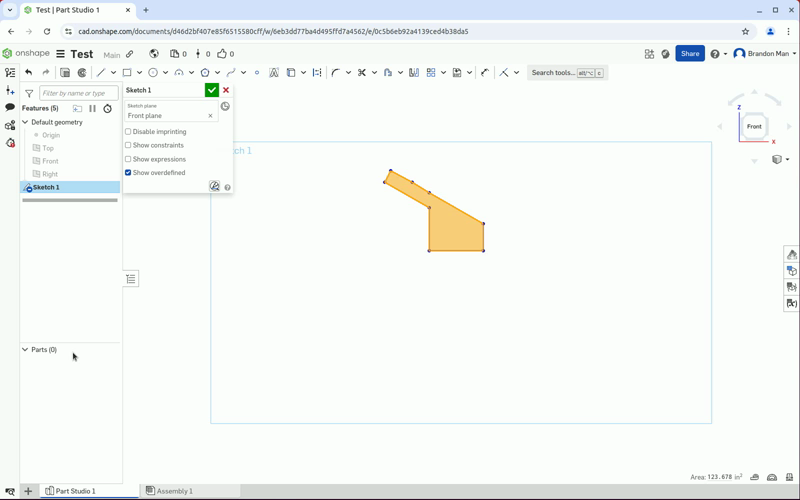
key(shift+e)
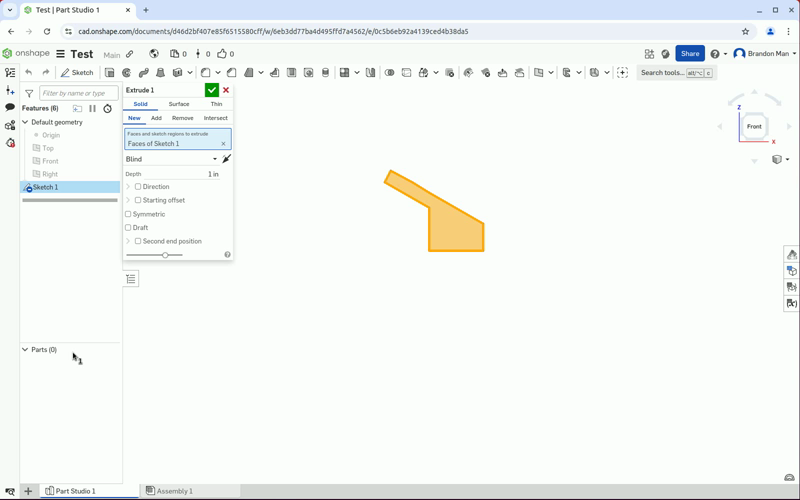
mouse_move(143, 106)
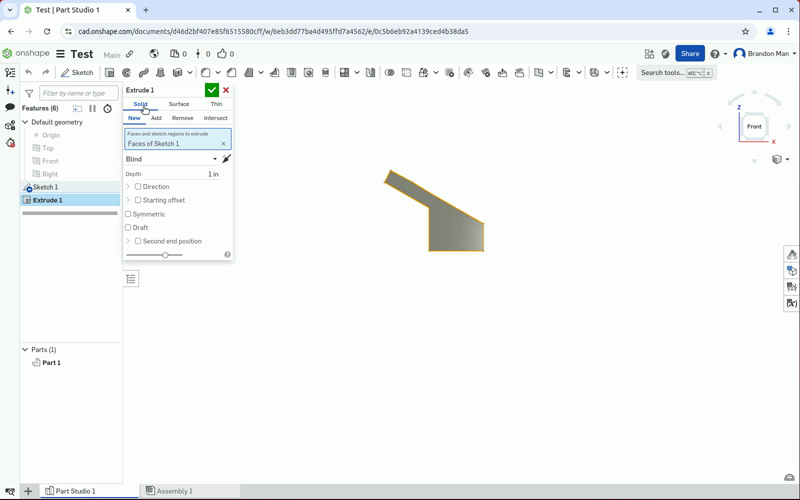
click(143, 106)
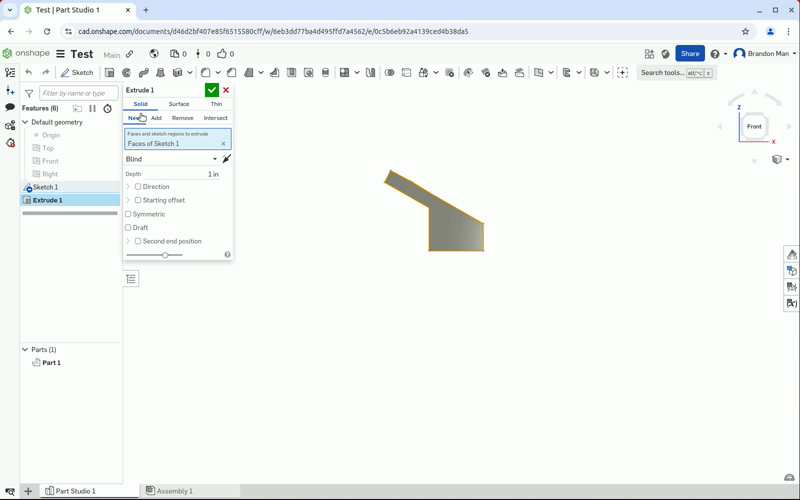
mouse_move(137, 120)
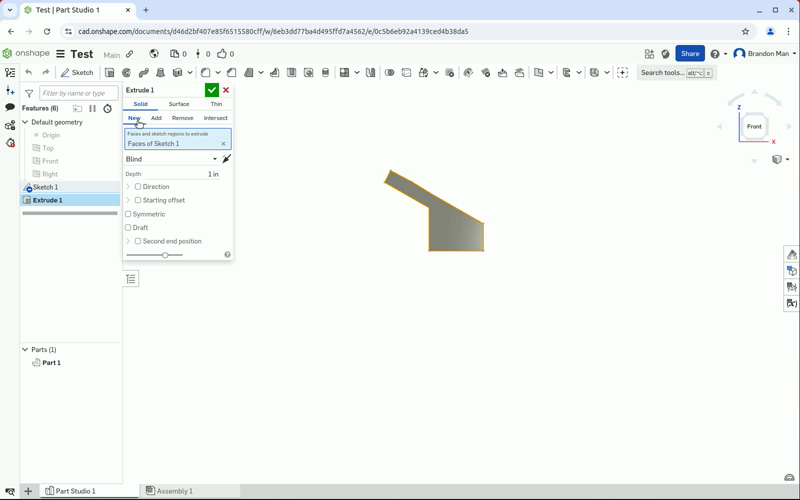
click(137, 120)
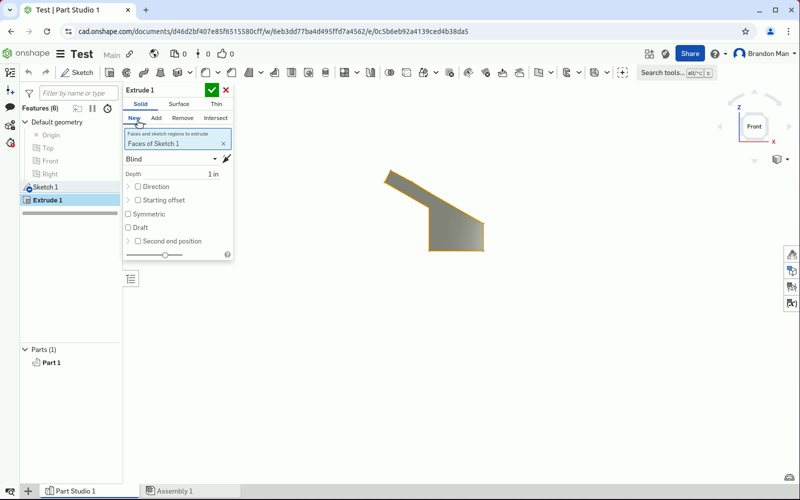
key(tab, 4)
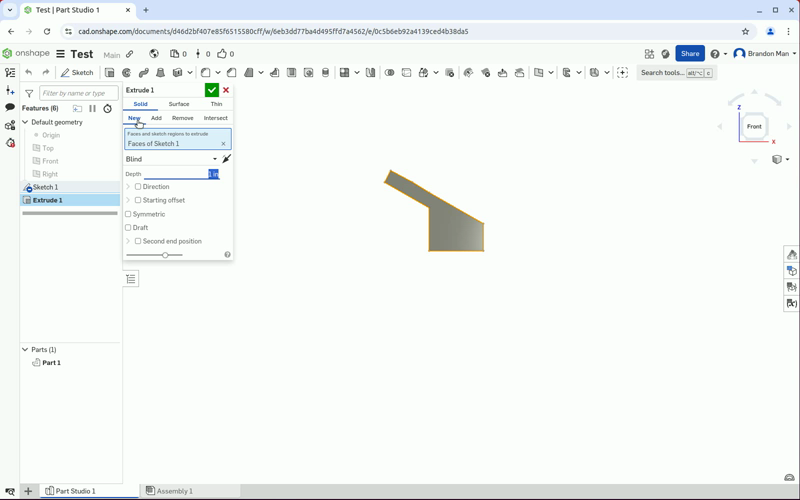
text(14.202)
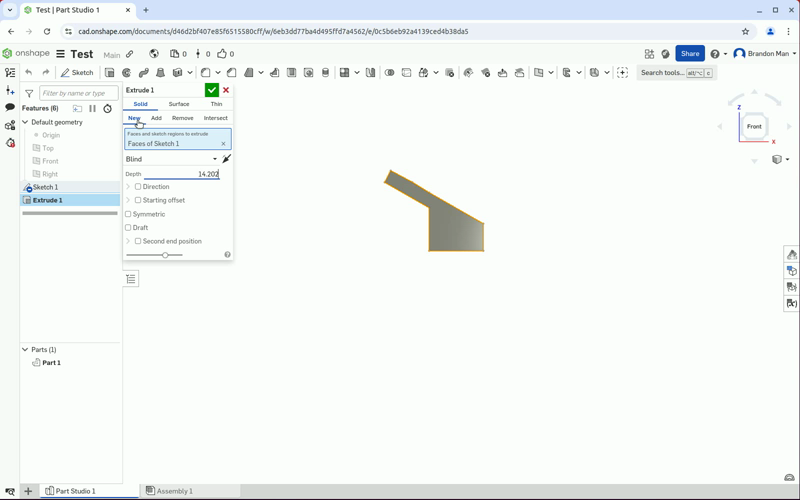
key(enter)
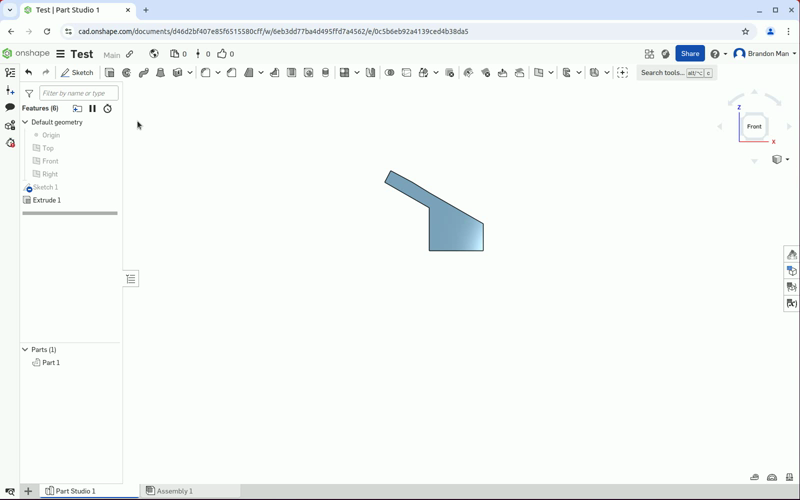
key(shift+h)
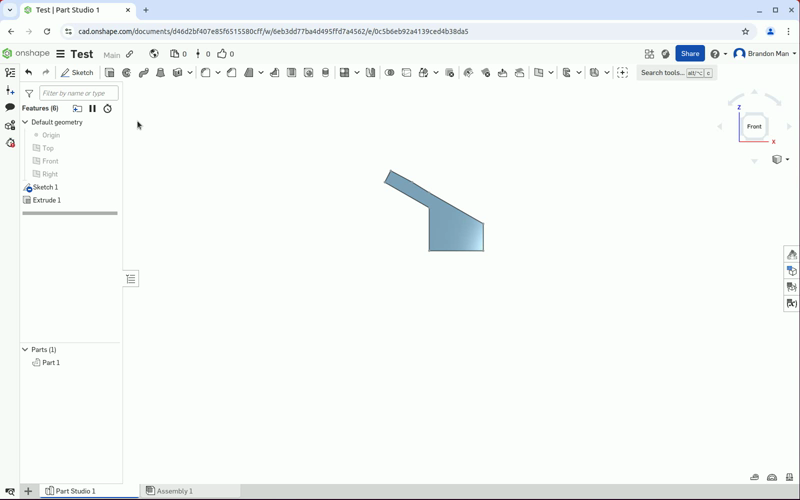
key(shift+h)
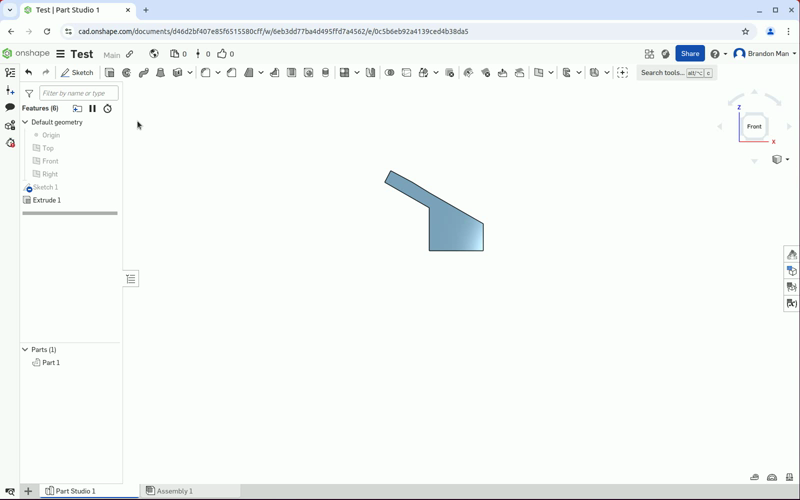
mouse_move(73, 189)
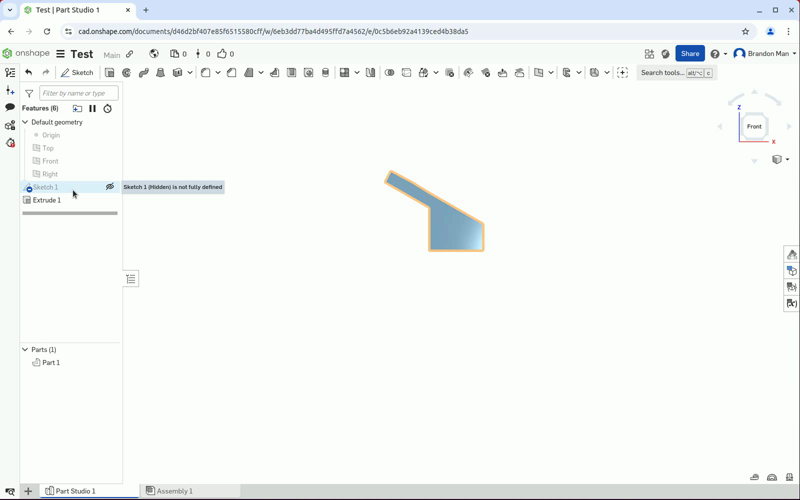
click(73, 189)
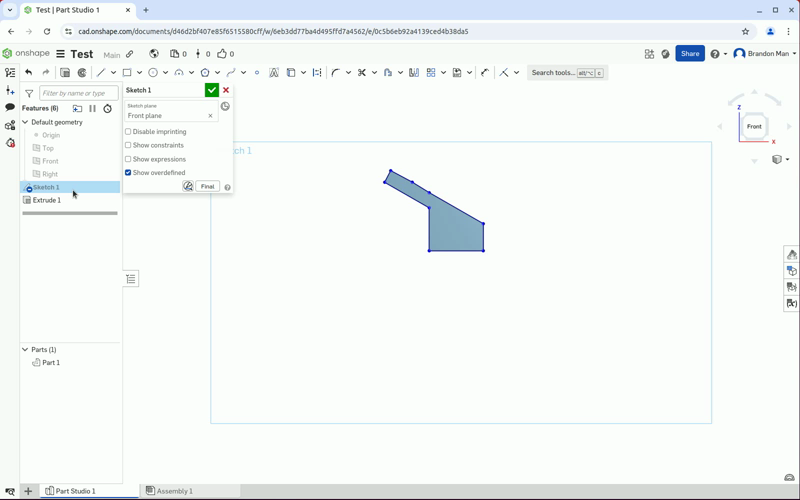
mouse_move(229, 92)
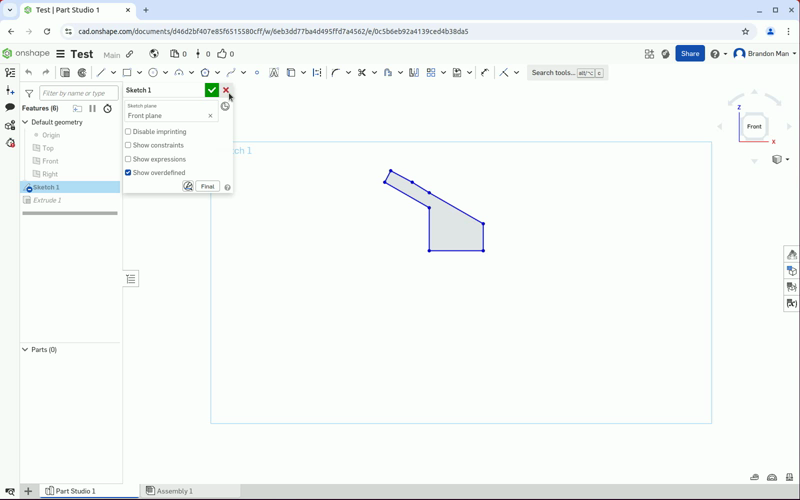
click(229, 92)
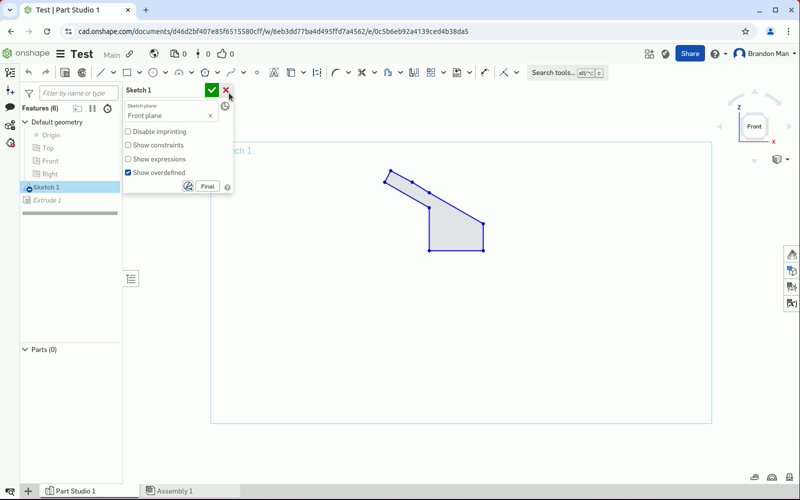
key(shift+s)
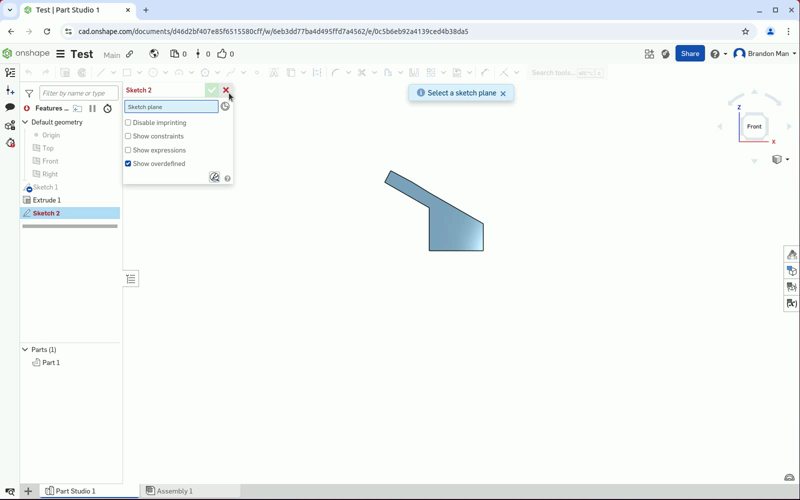
mouse_move(73, 163)
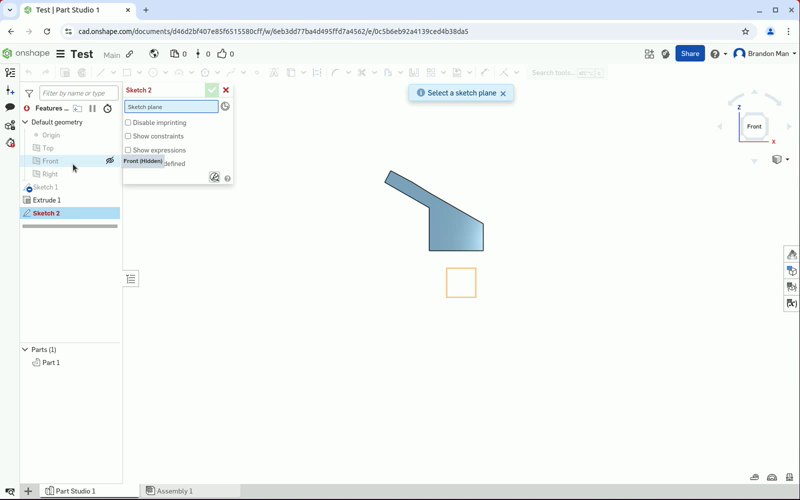
click(73, 163)
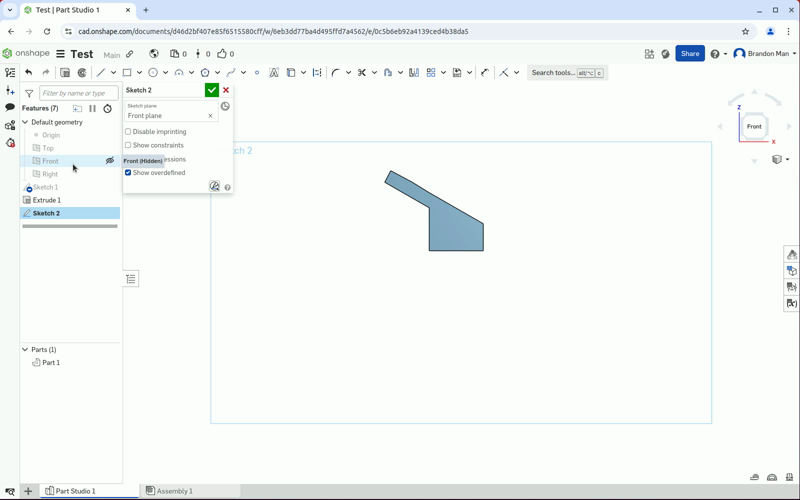
mouse_move(73, 352)
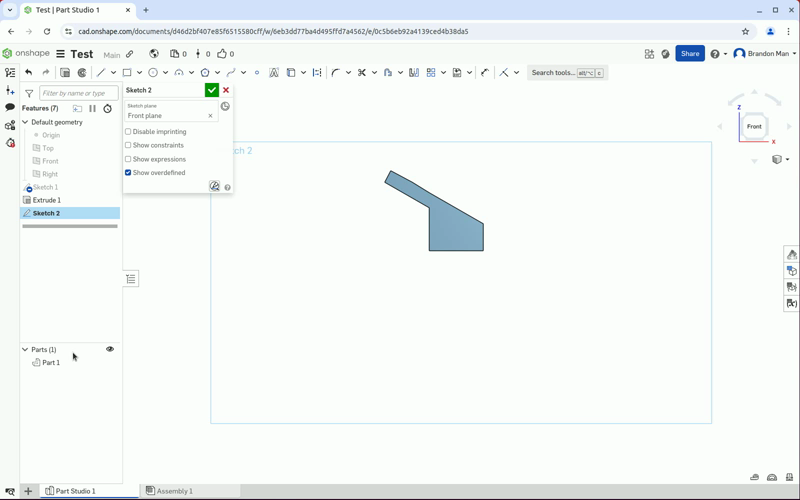
key(y)
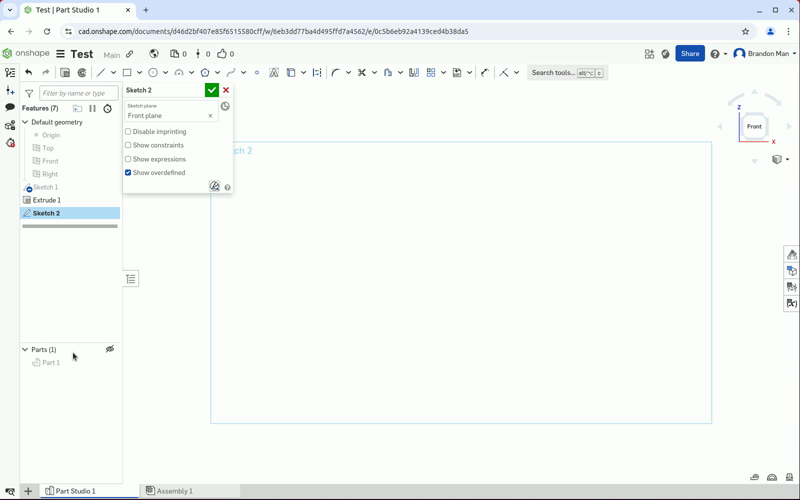
key(l)
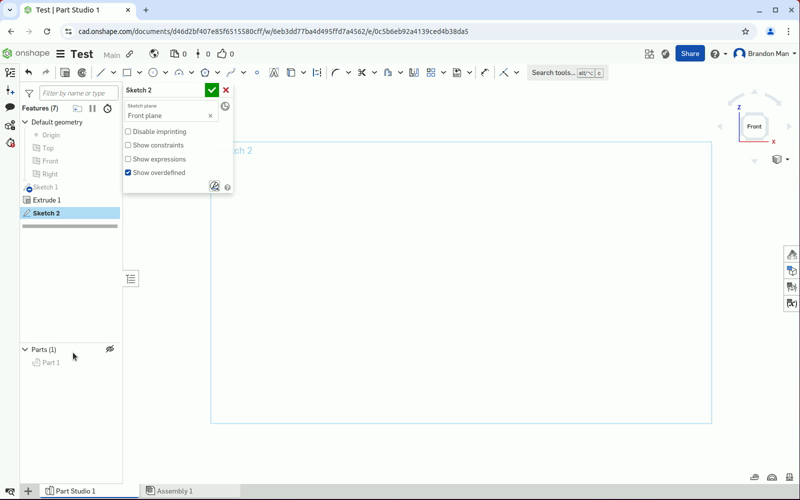
key_down(shift)
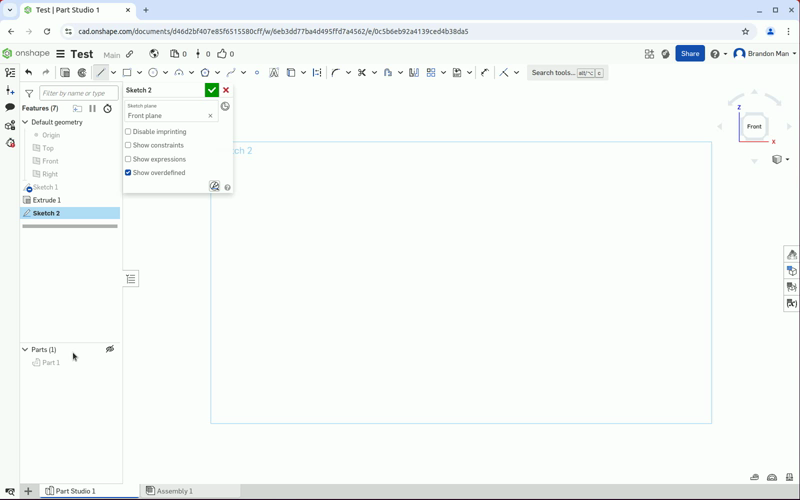
mouse_move(429, 276)
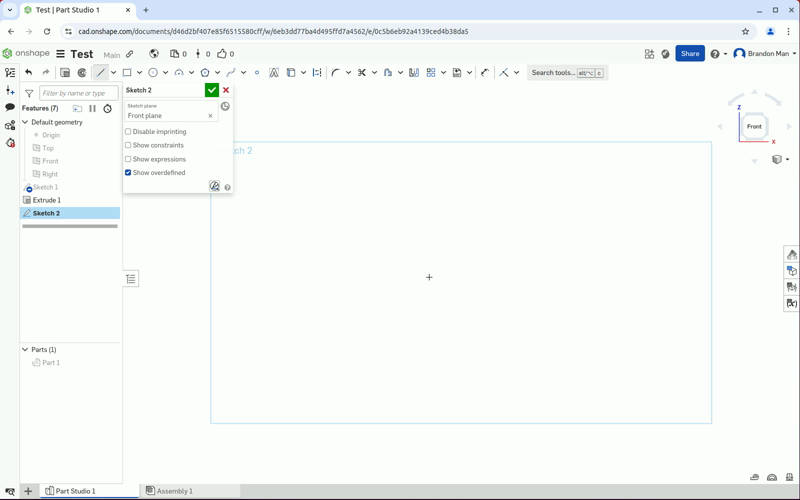
click(429, 276)
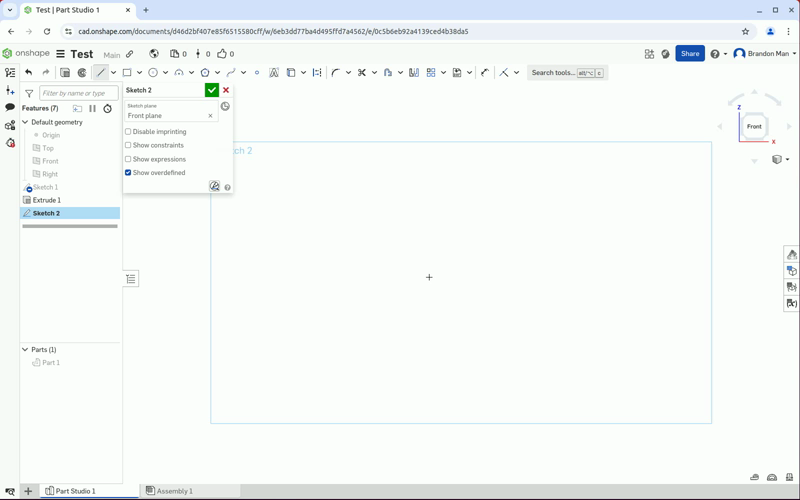
key_up(shift)
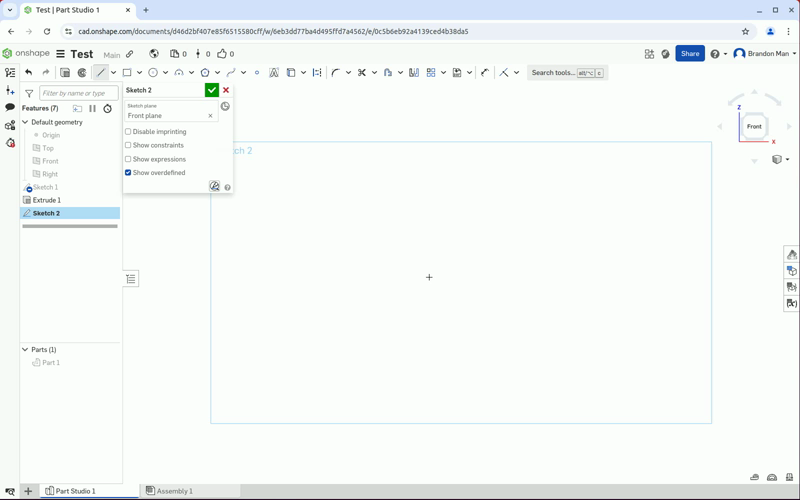
key_down(shift)
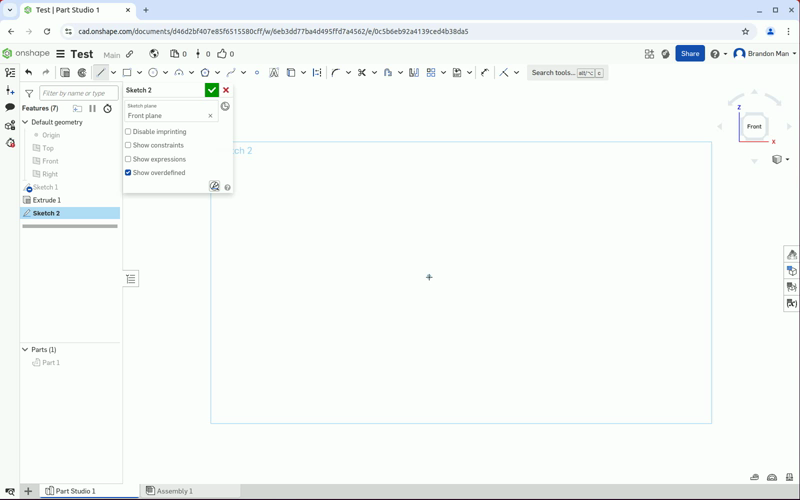
mouse_move(459, 276)
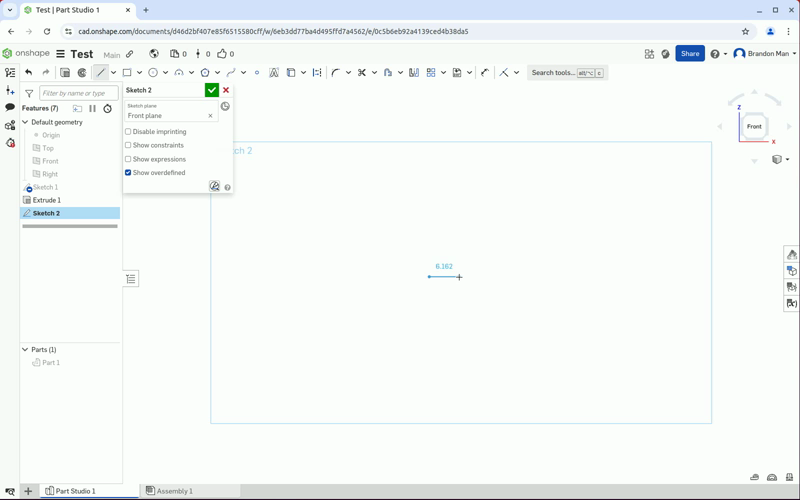
mouse_move(483, 276)
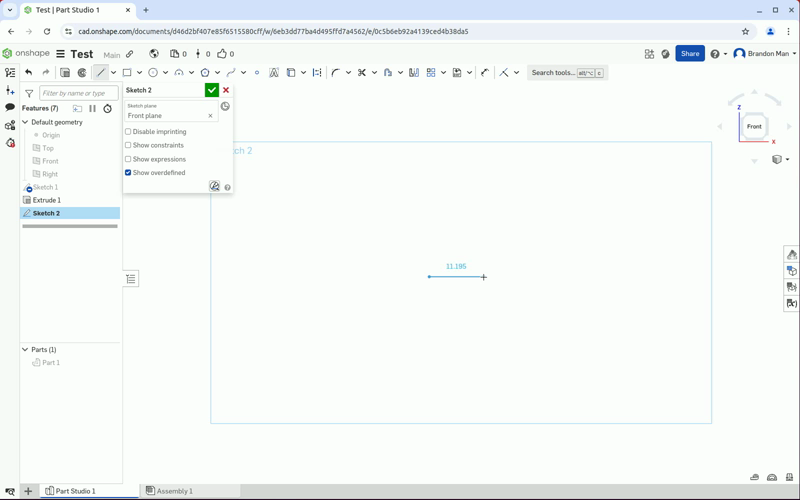
click(483, 276)
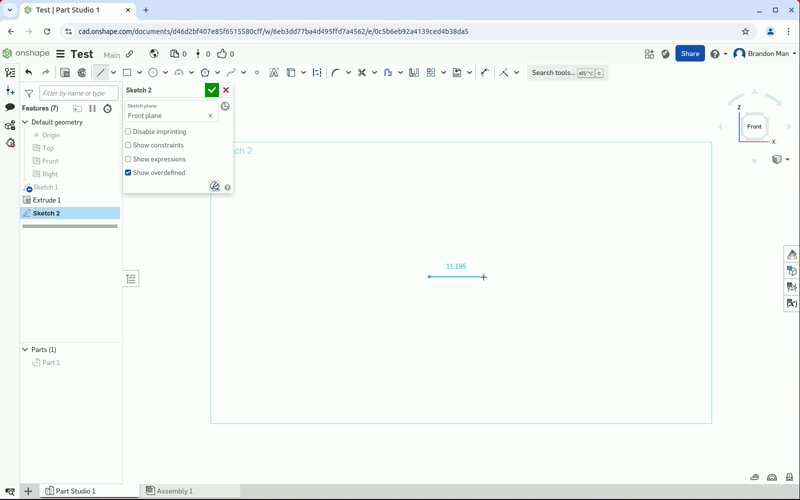
key_up(shift)
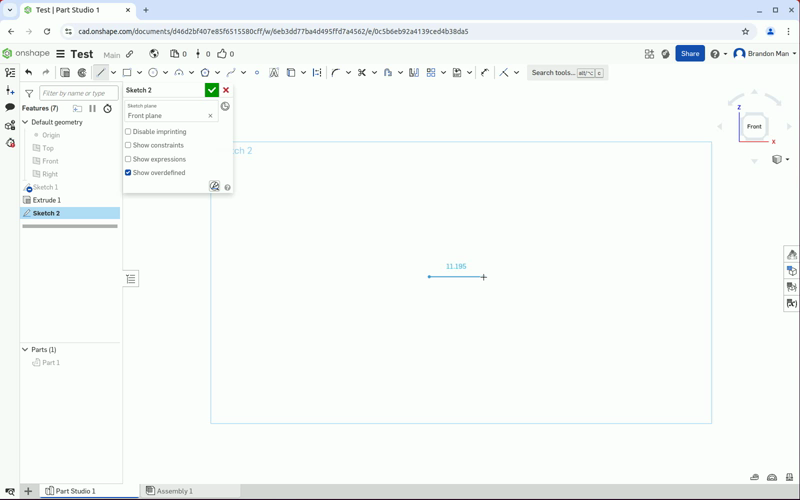
key_down(shift)
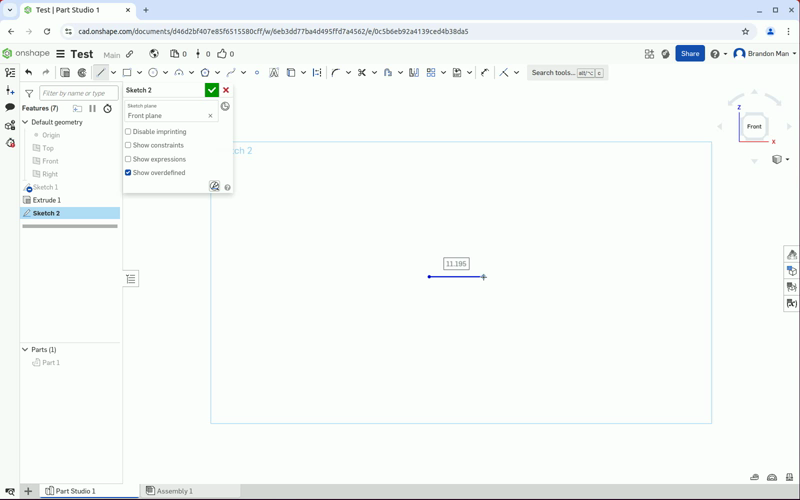
mouse_move(513, 276)
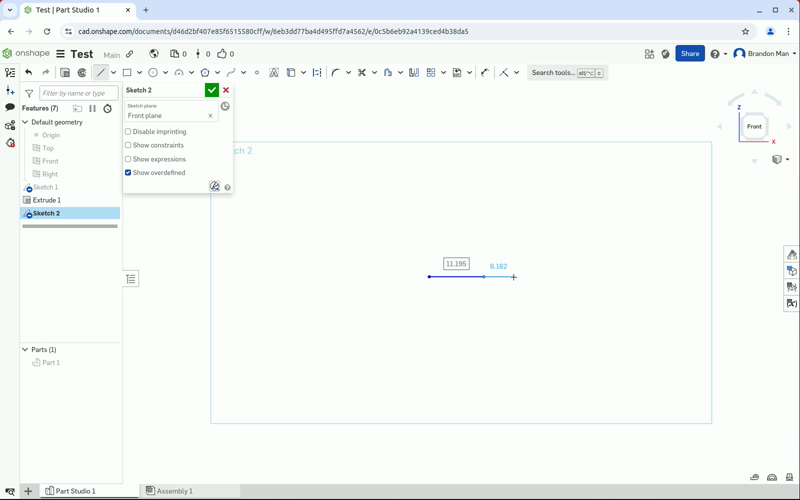
mouse_move(483, 249)
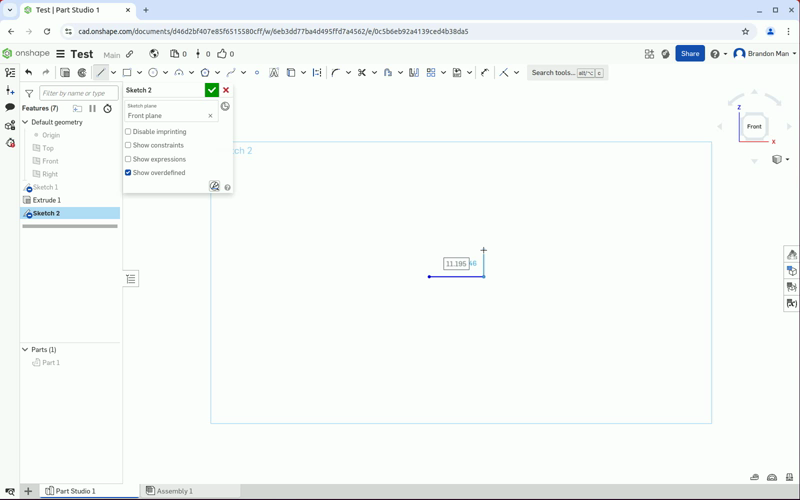
click(483, 249)
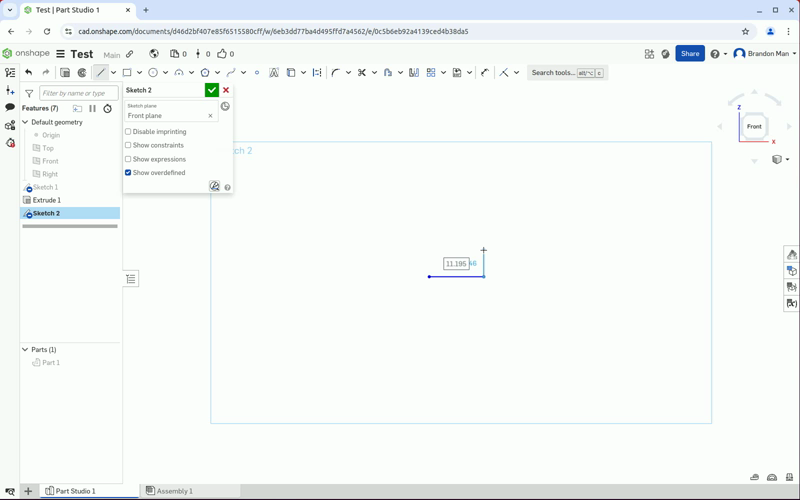
key_up(shift)
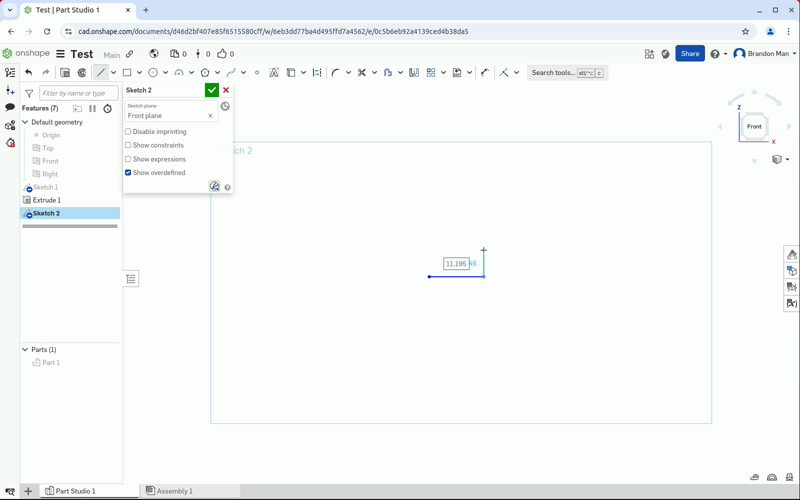
key_down(shift)
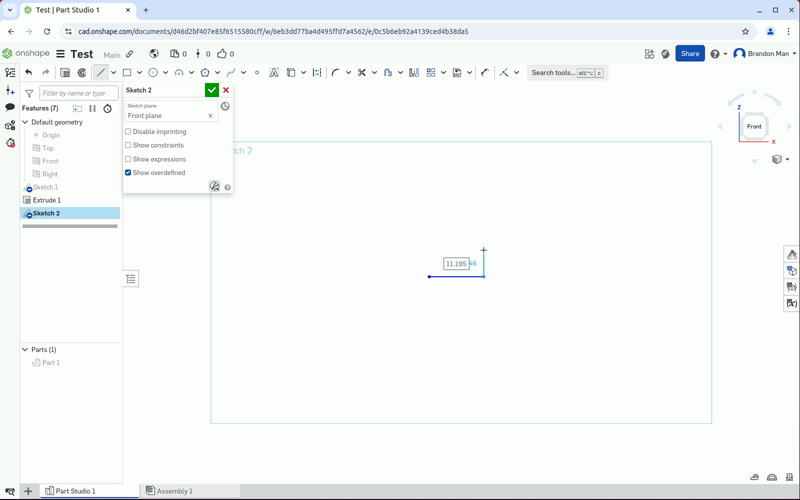
mouse_move(513, 249)
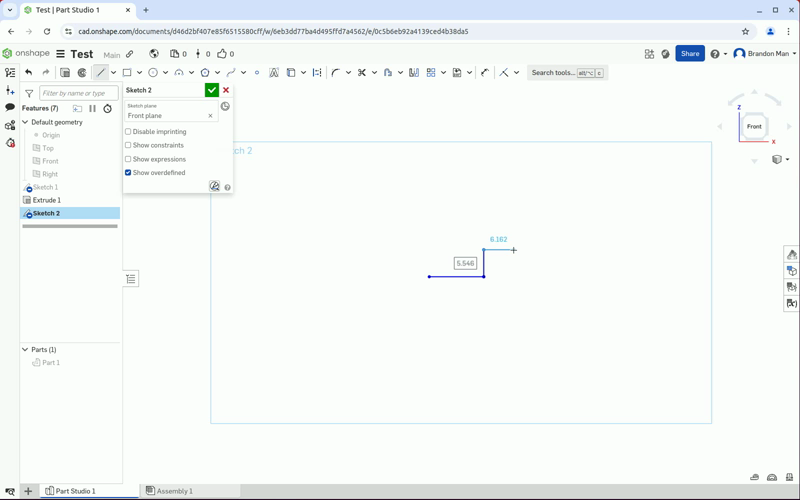
mouse_move(429, 249)
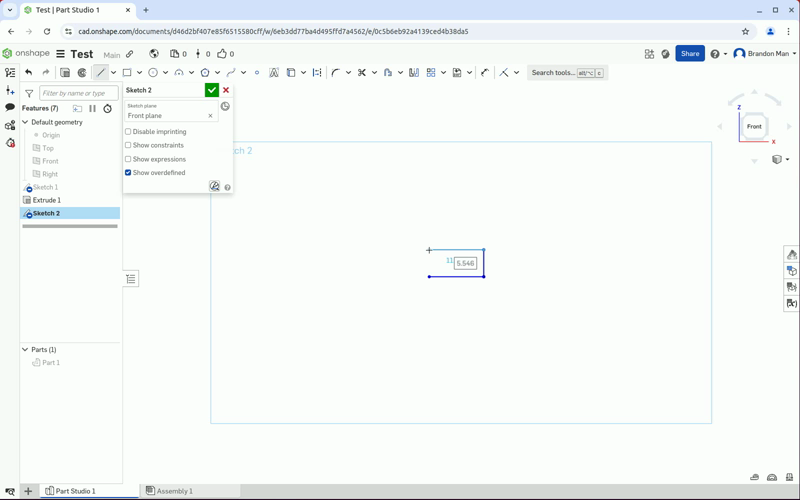
click(429, 249)
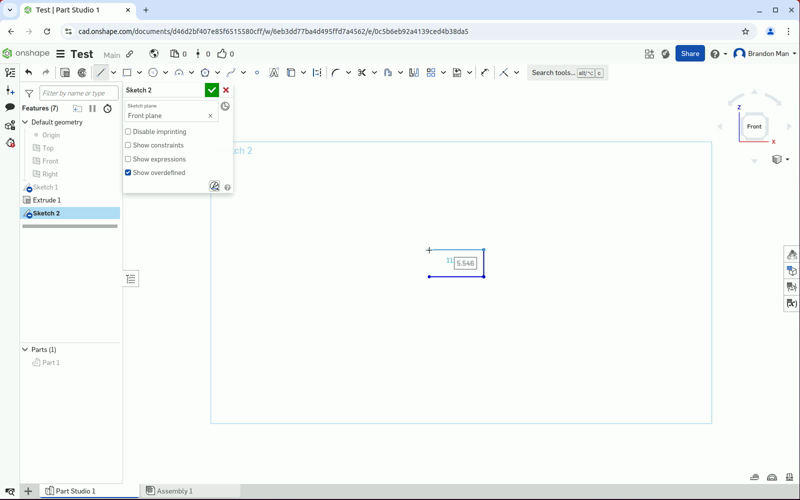
key_up(shift)
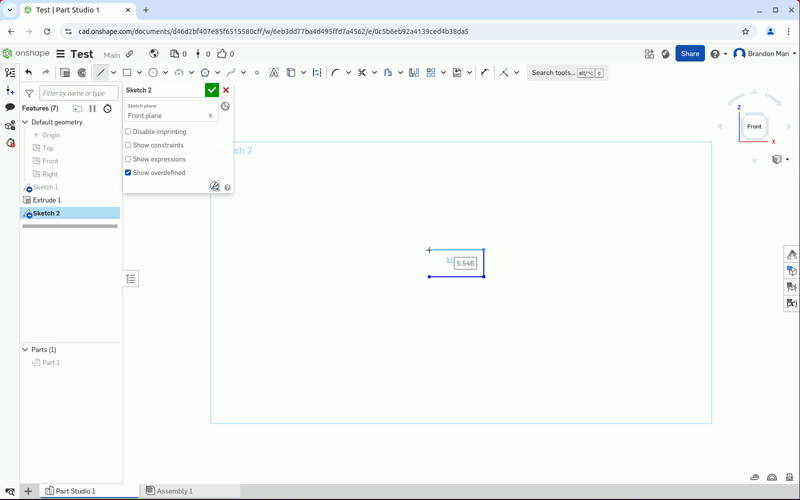
mouse_move(459, 249)
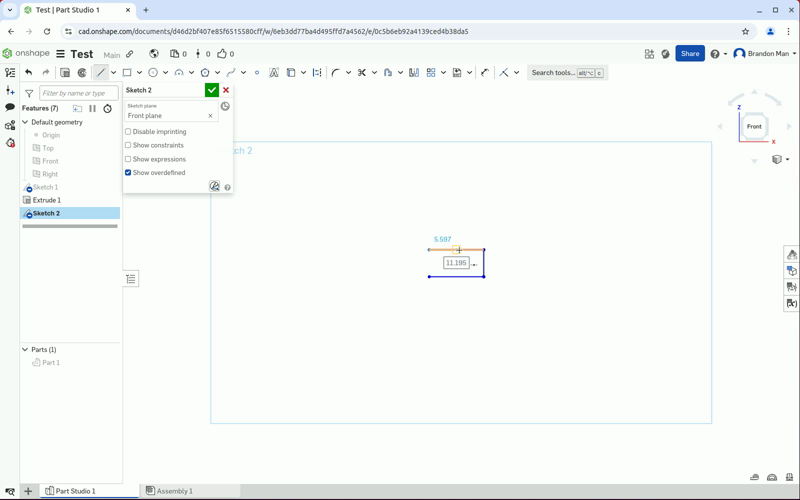
key_down(shift)
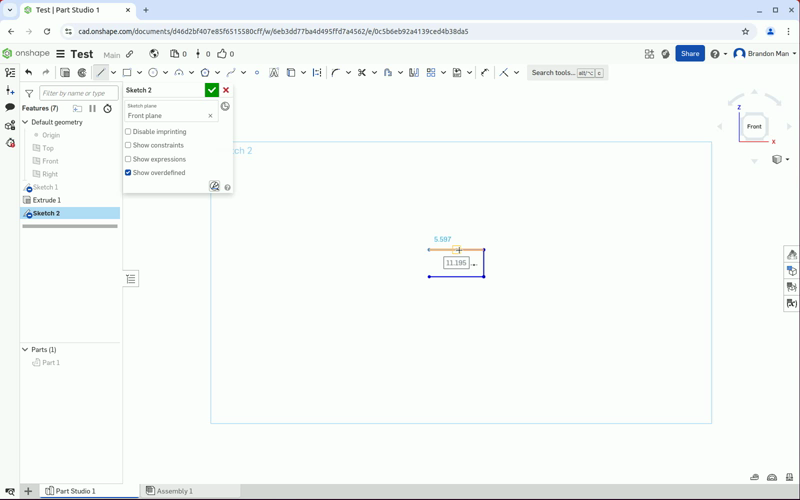
mouse_move(429, 276)
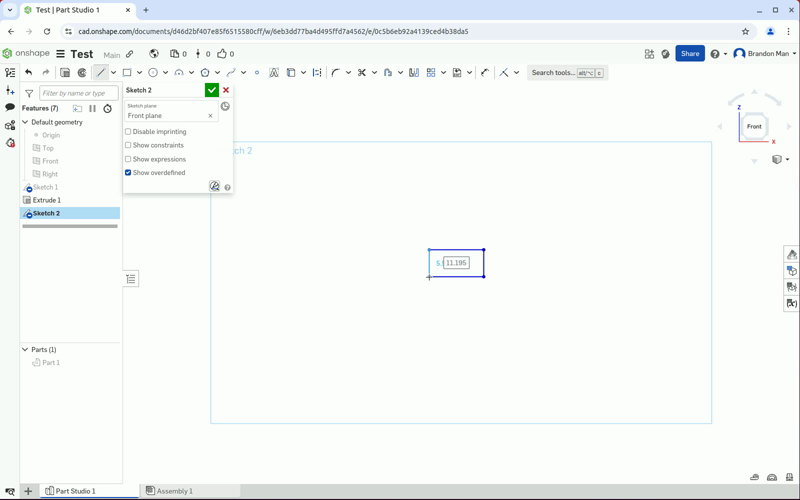
key_up(shift)
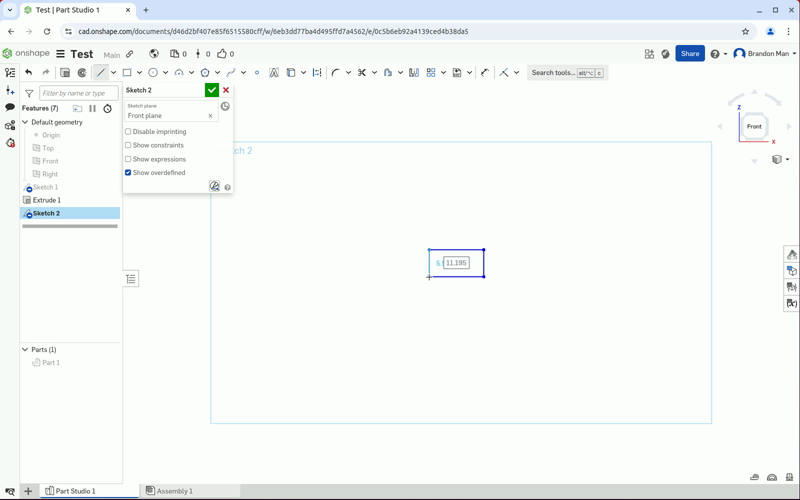
click(429, 276)
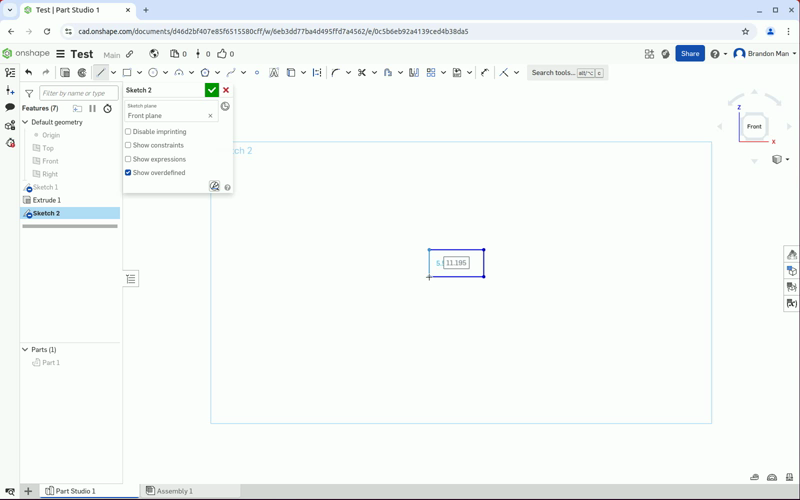
key(esc)
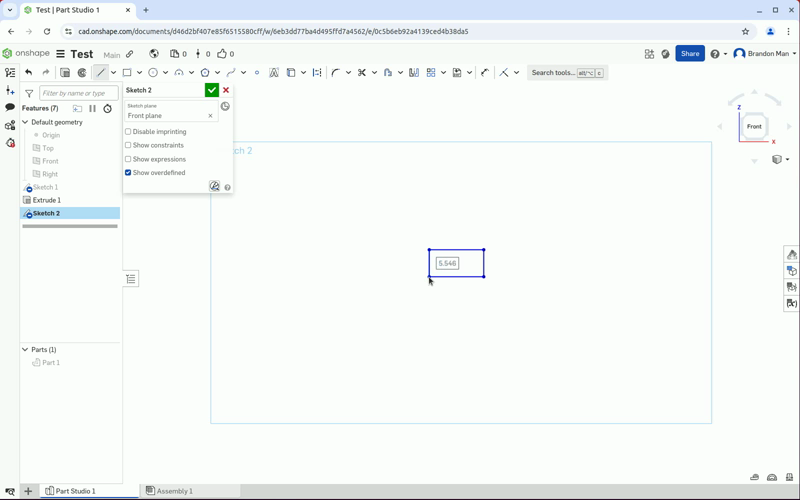
mouse_move(482, 254)
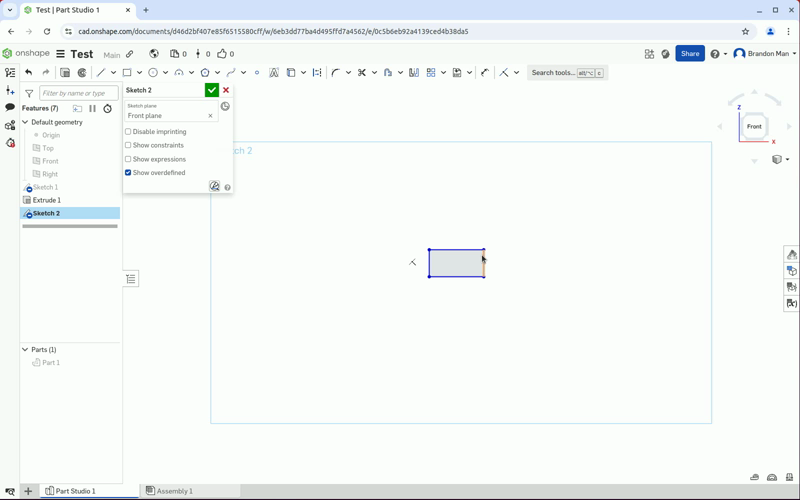
scroll(6)
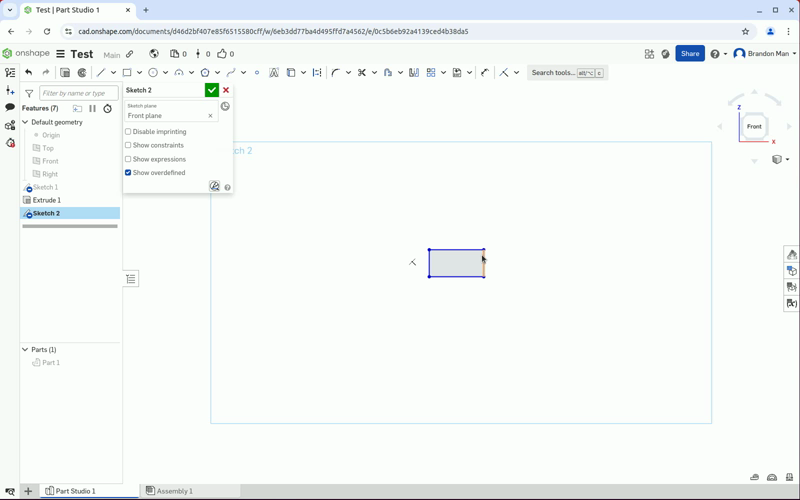
scroll(6)
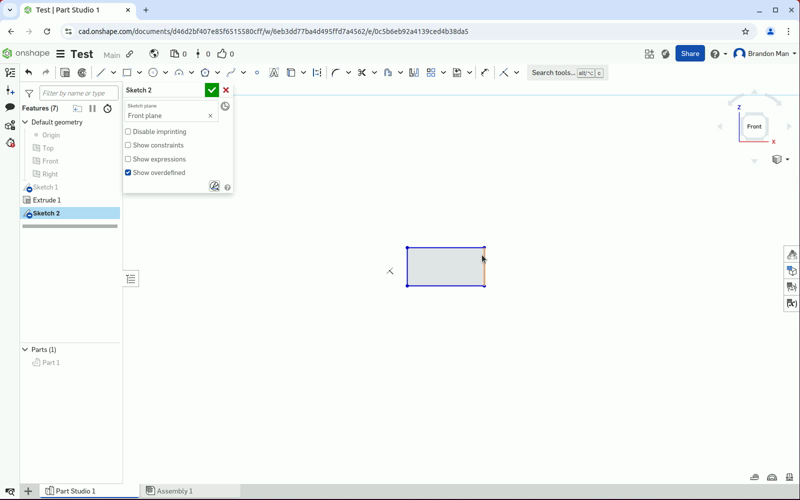
scroll(6)
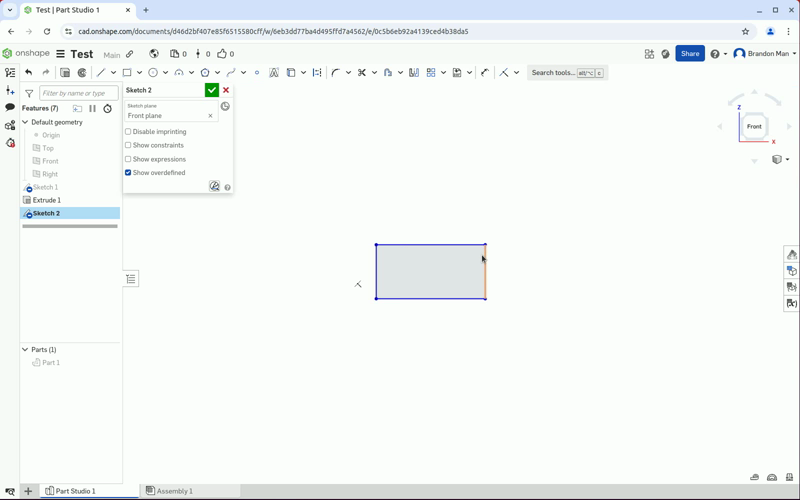
scroll(6)
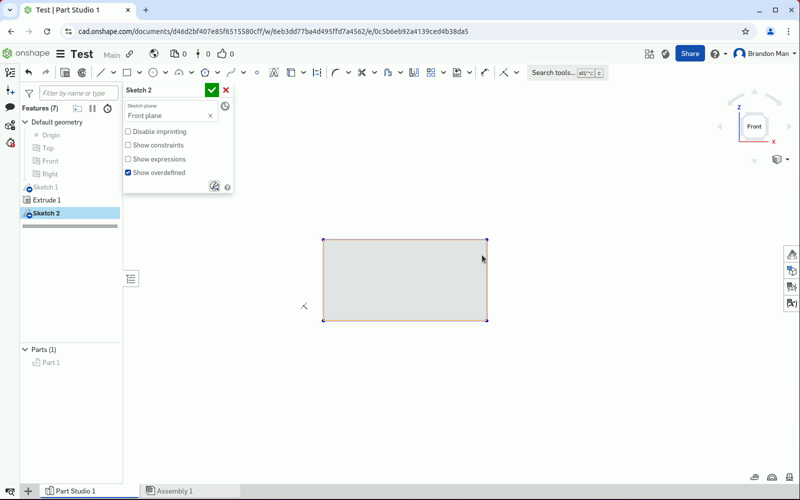
scroll(6)
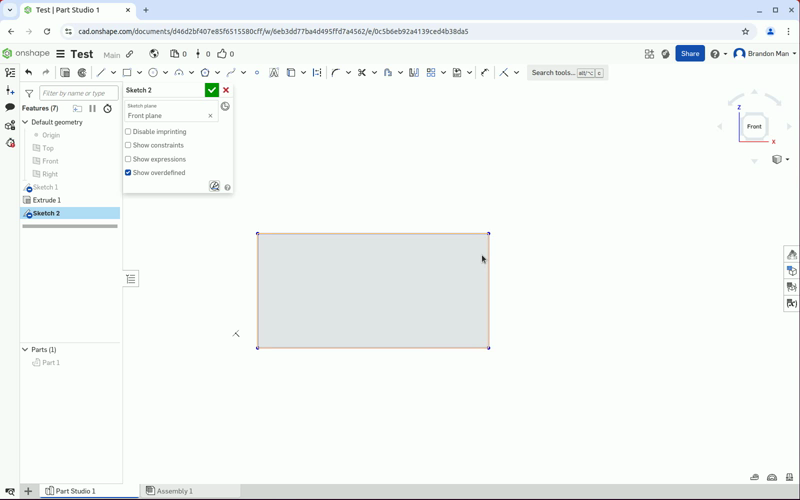
scroll(6)
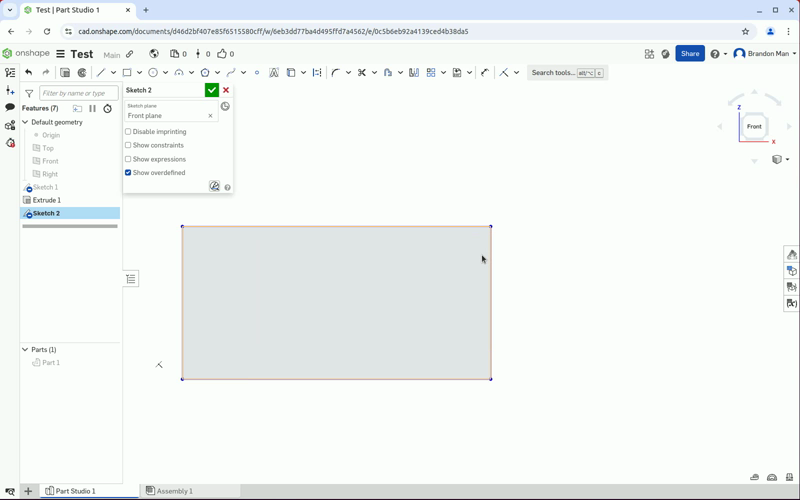
scroll(6)
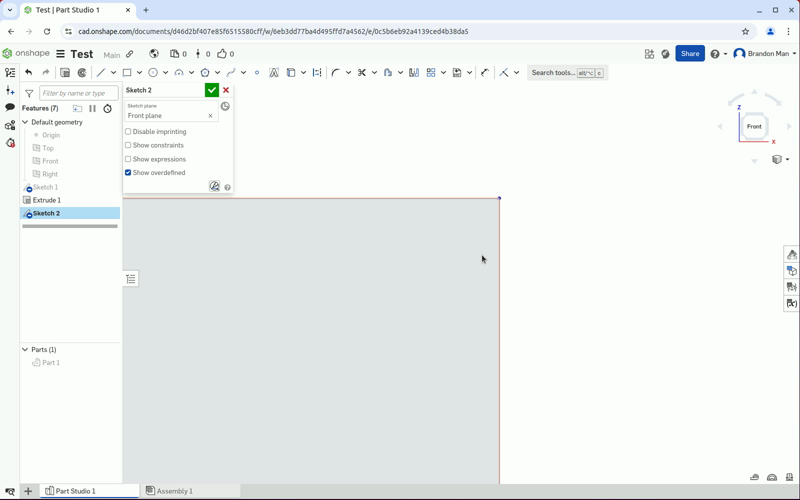
click(482, 254)
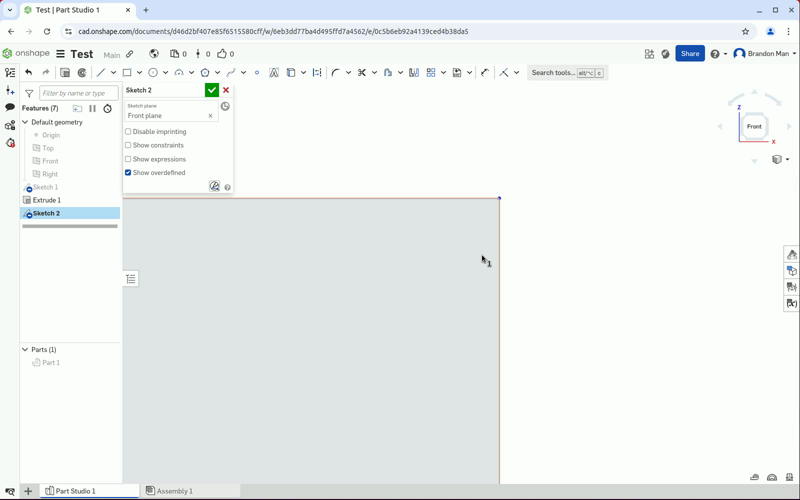
scroll(-6)
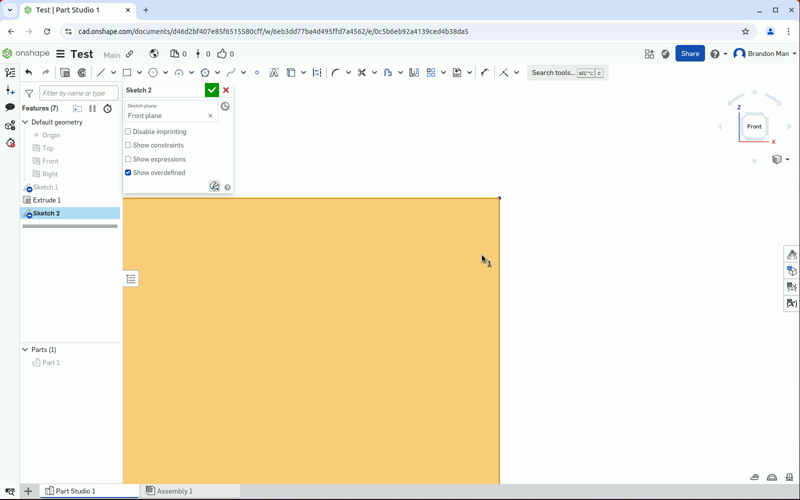
scroll(-6)
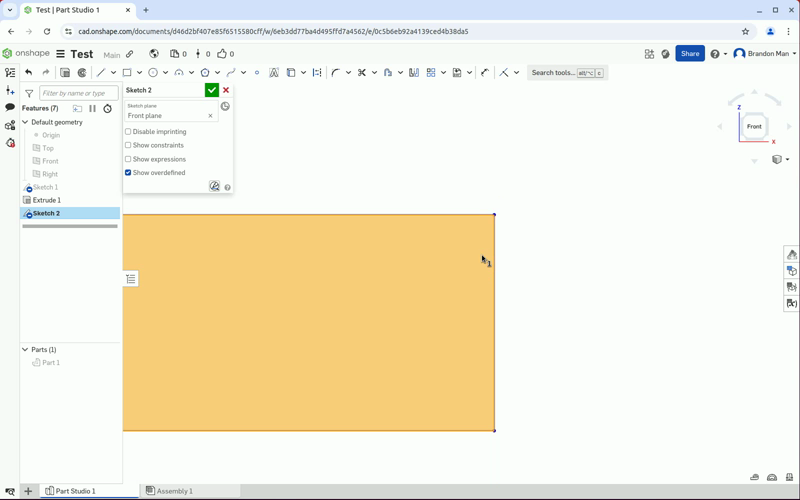
scroll(-6)
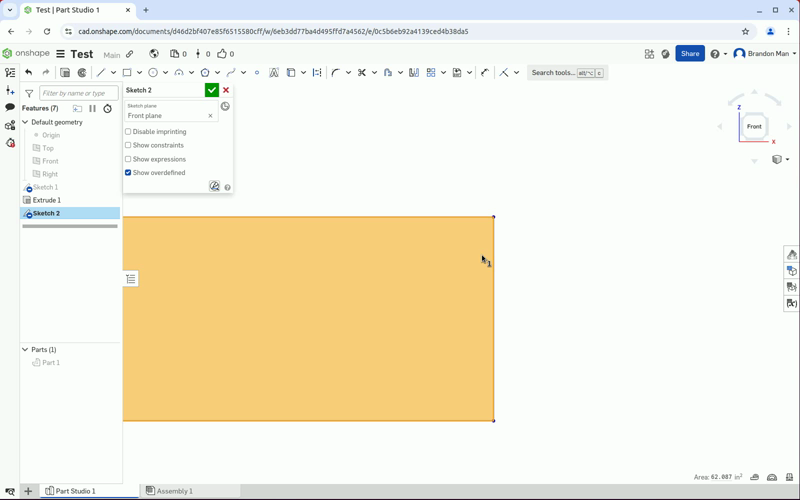
scroll(-6)
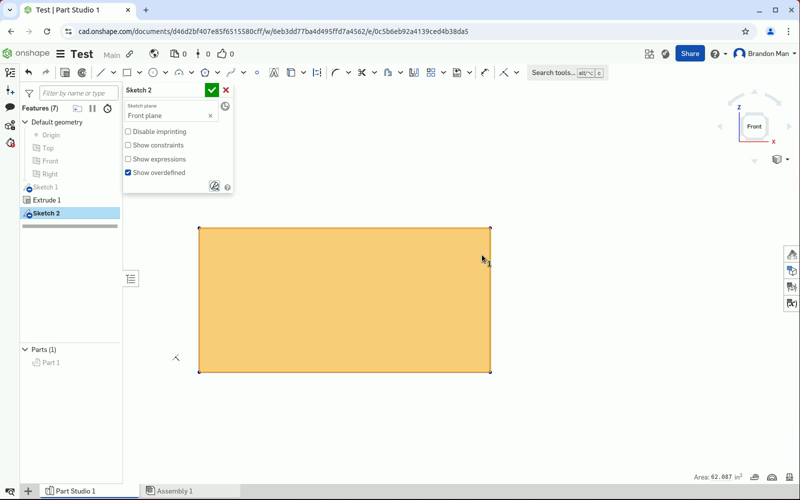
scroll(-6)
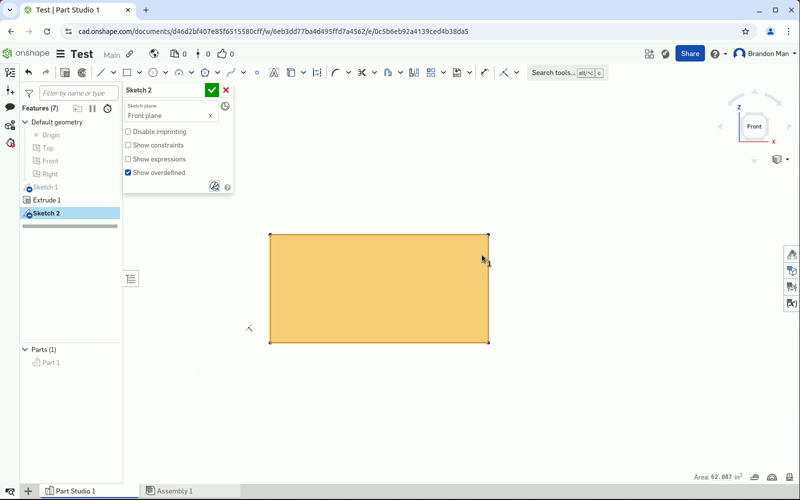
scroll(-6)
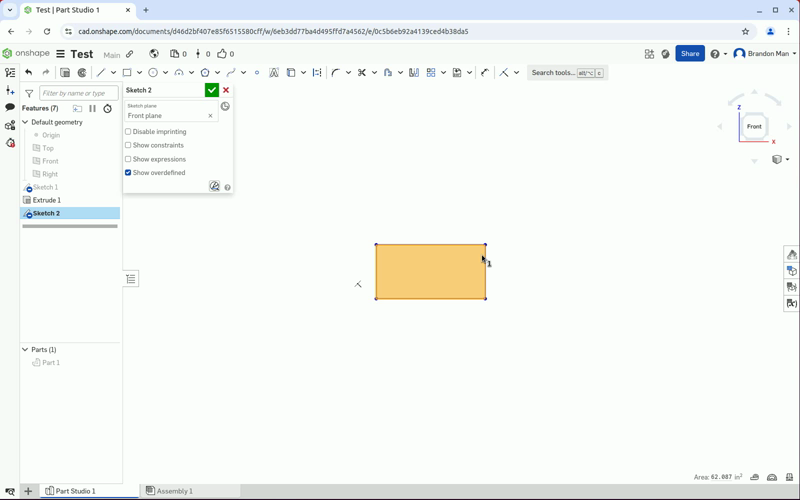
scroll(-6)
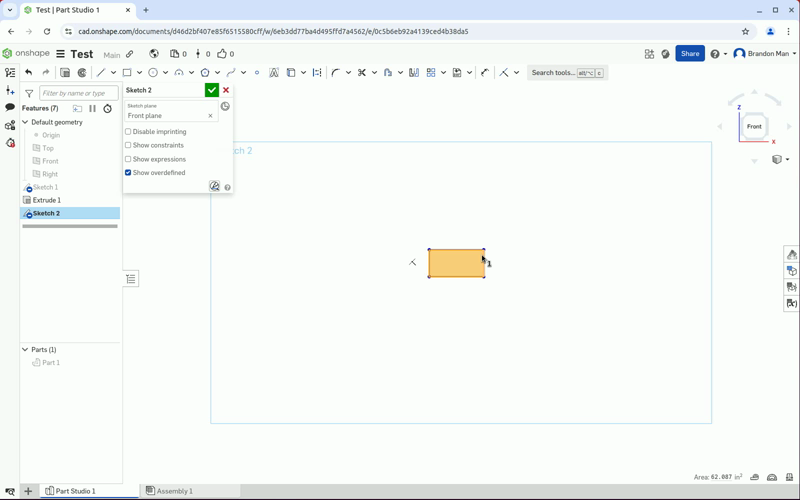
mouse_move(73, 352)
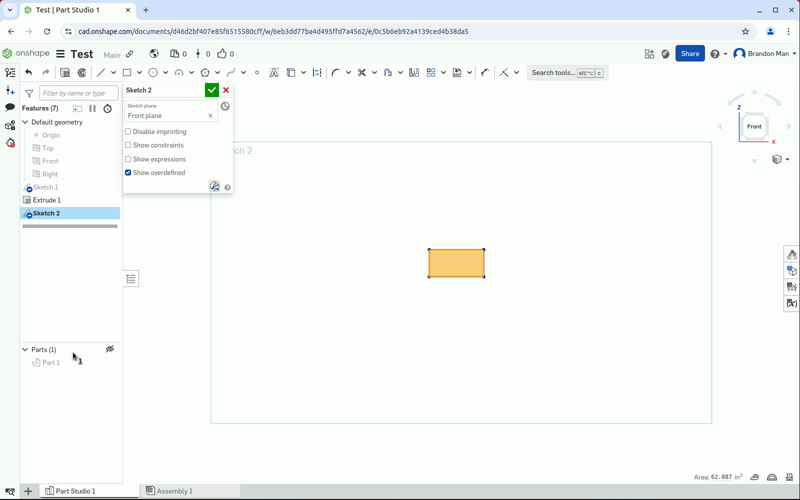
key(shift+y)
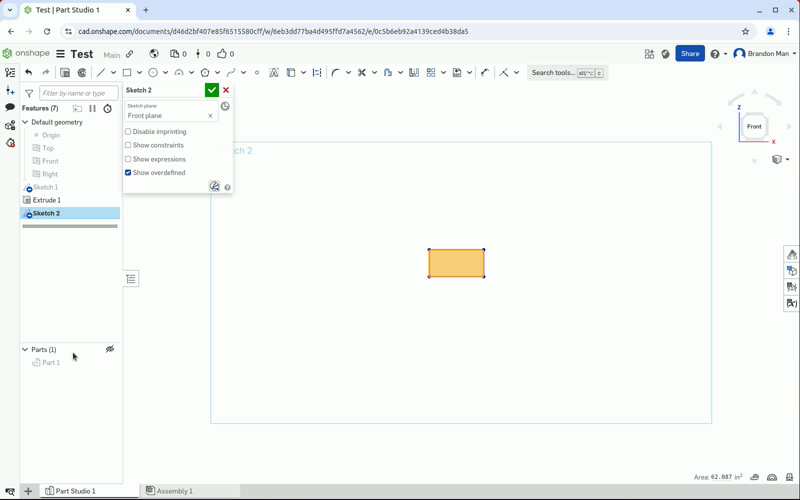
key(shift+e)
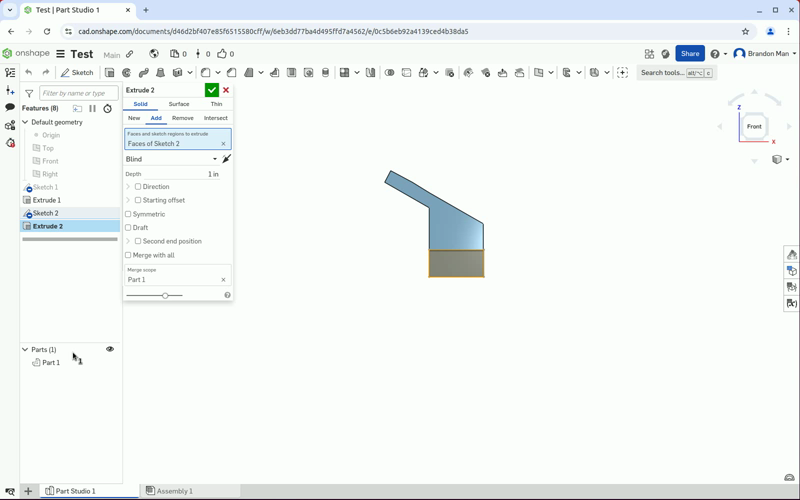
mouse_move(143, 106)
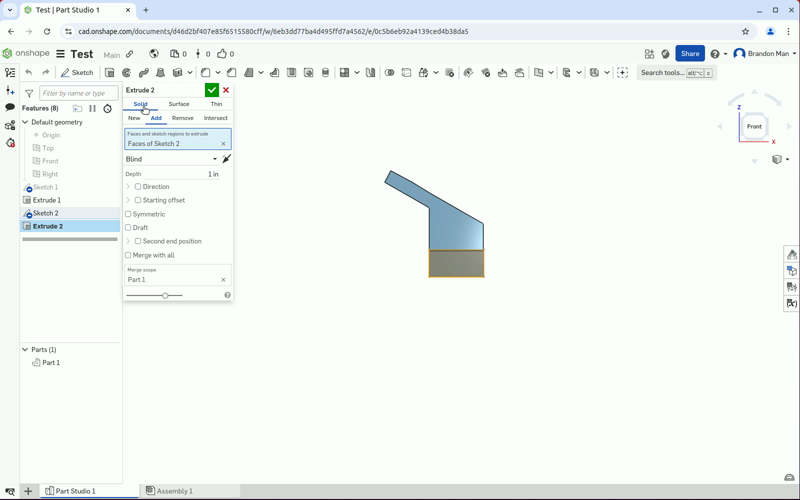
click(143, 106)
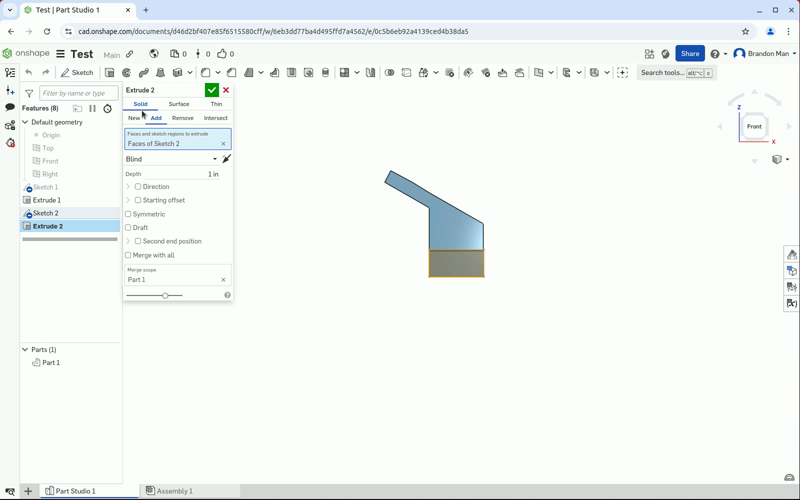
mouse_move(137, 120)
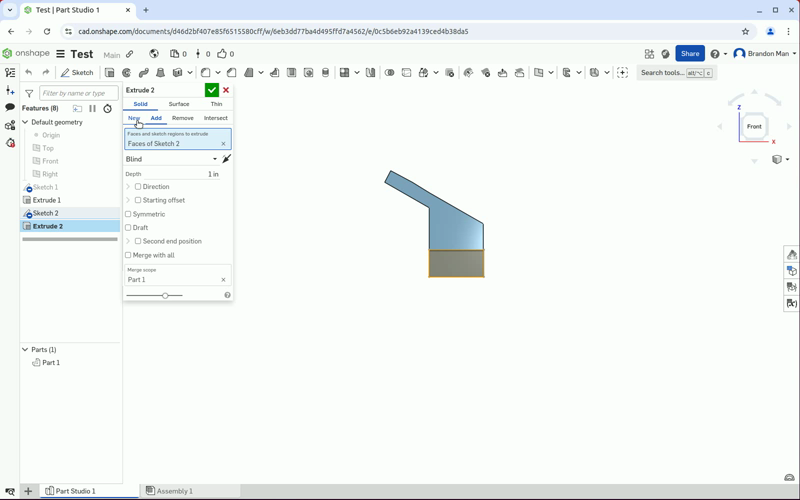
click(137, 120)
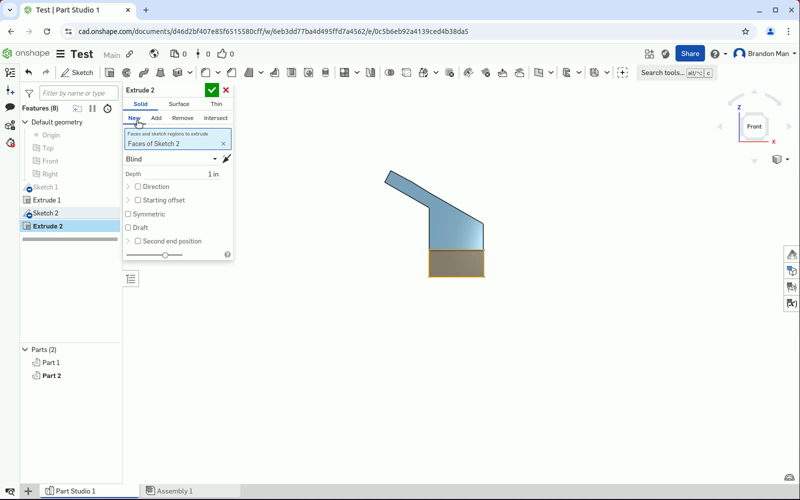
key(tab, 4)
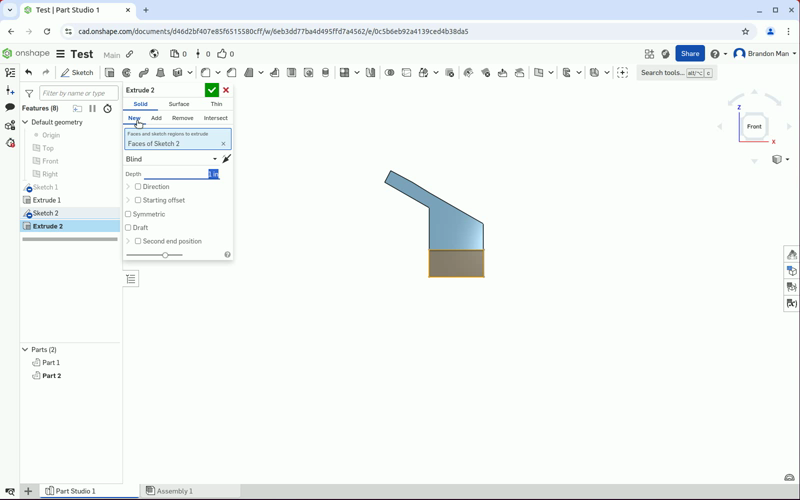
text(14.202)
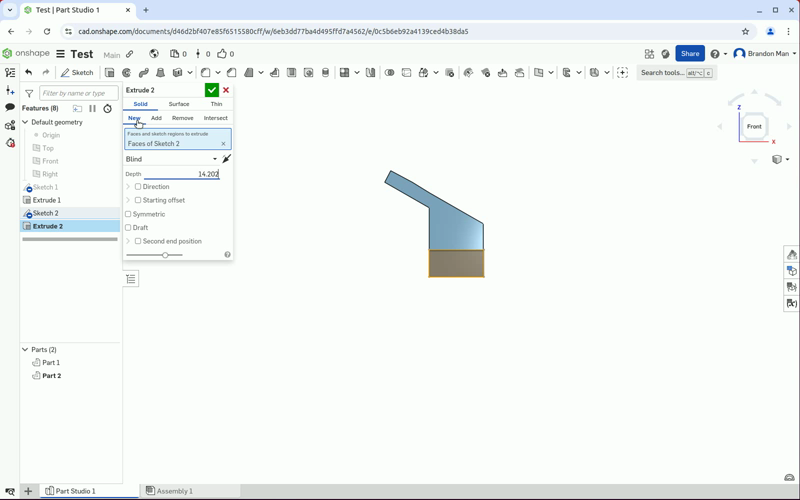
key(enter)
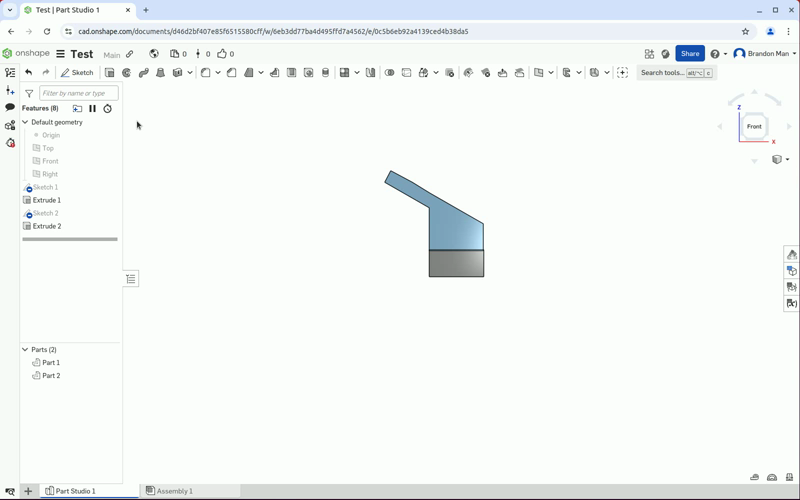
key(shift+h)
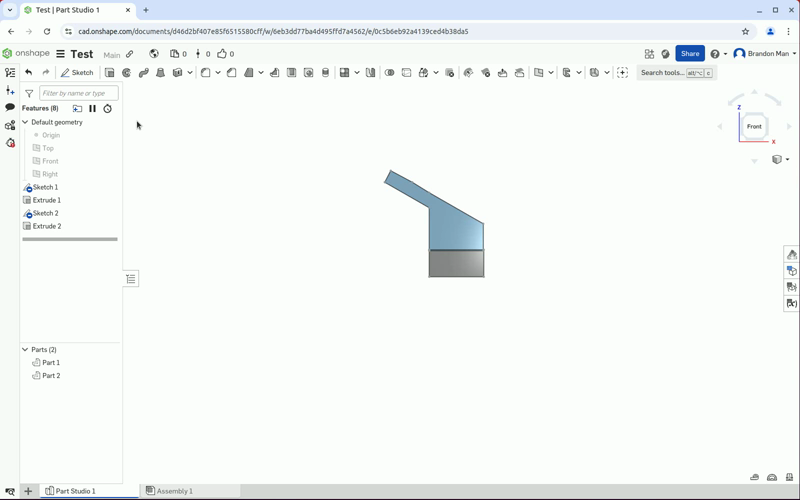
key(shift+h)
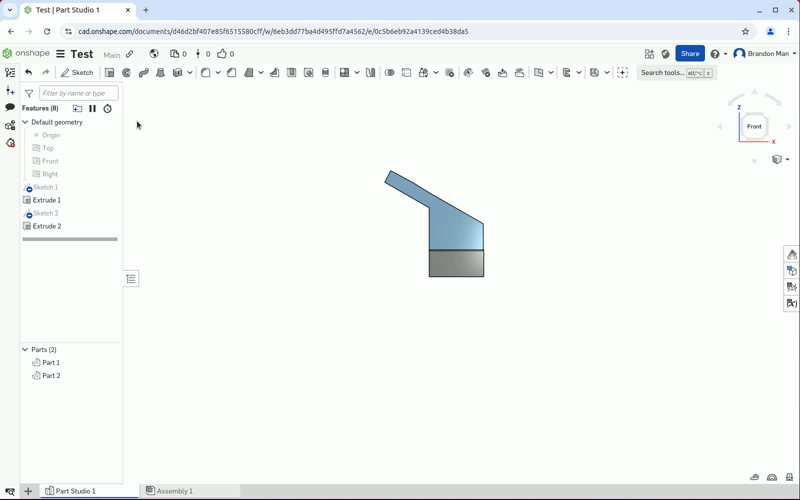
mouse_move(73, 189)
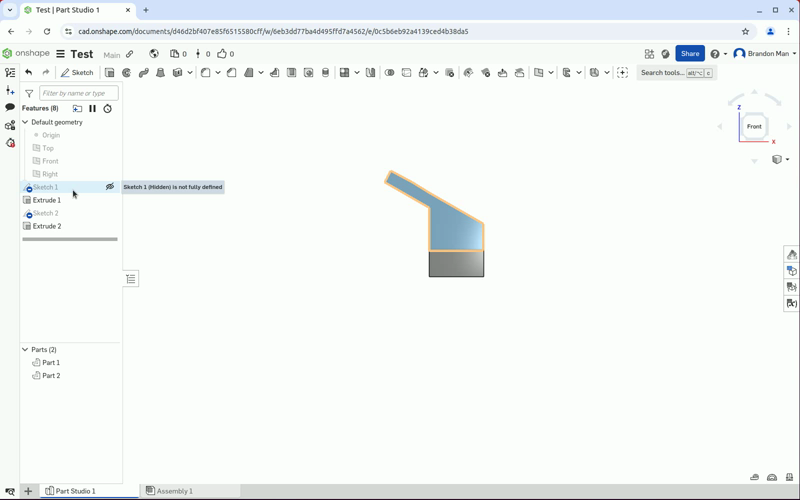
click(73, 189)
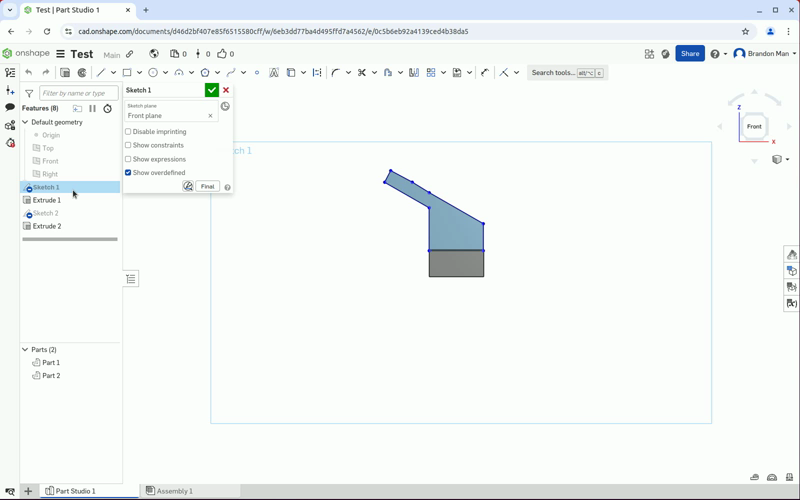
mouse_move(229, 92)
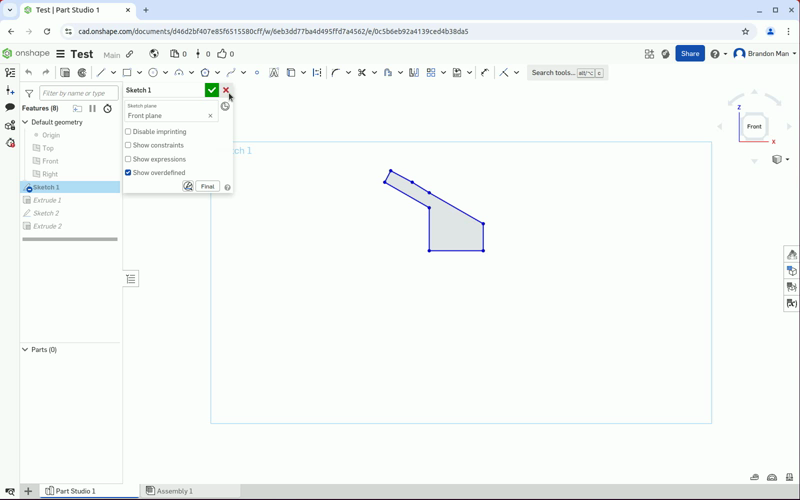
click(229, 92)
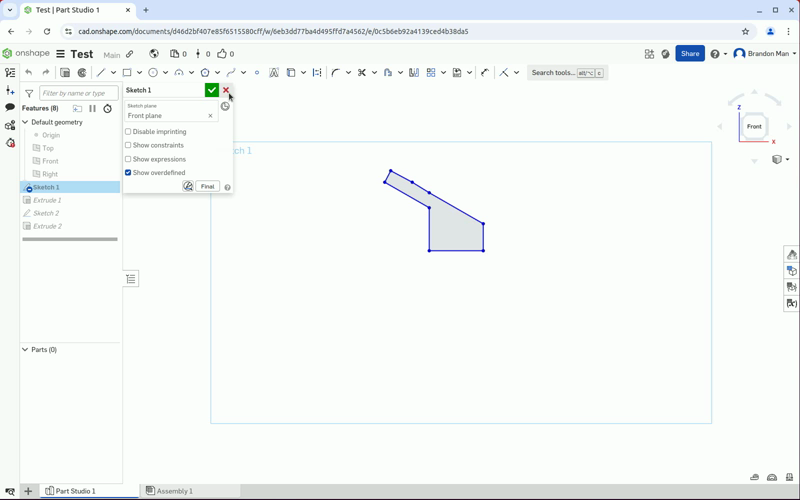
key(shift+s)
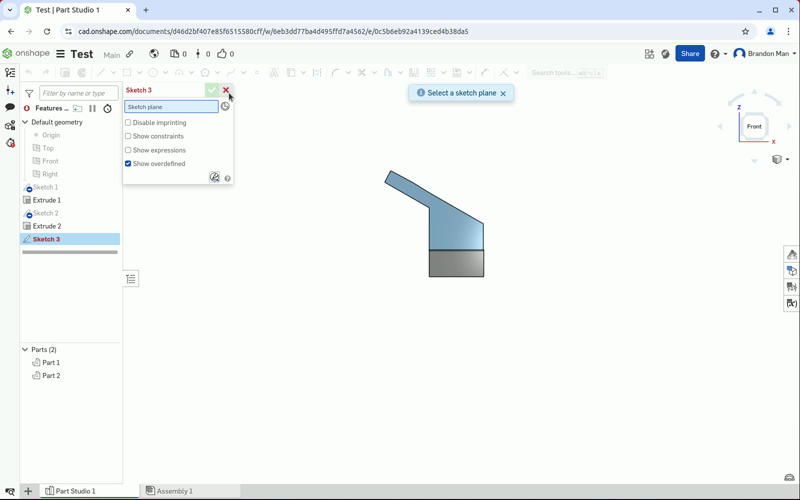
mouse_move(73, 163)
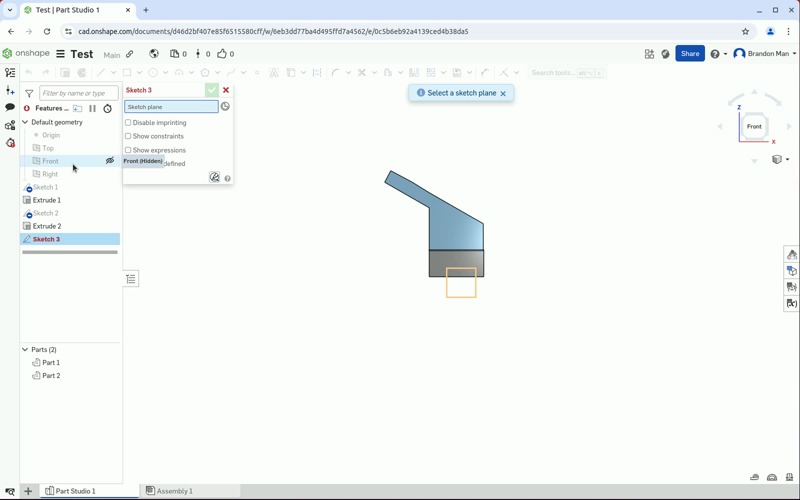
click(73, 163)
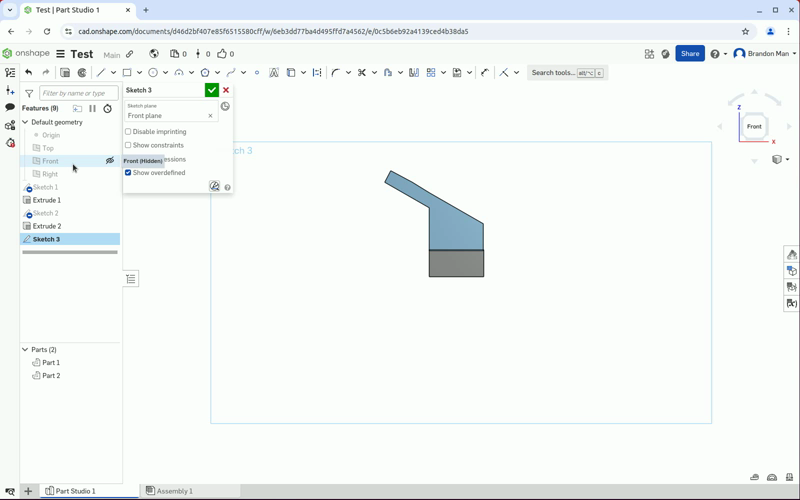
mouse_move(73, 352)
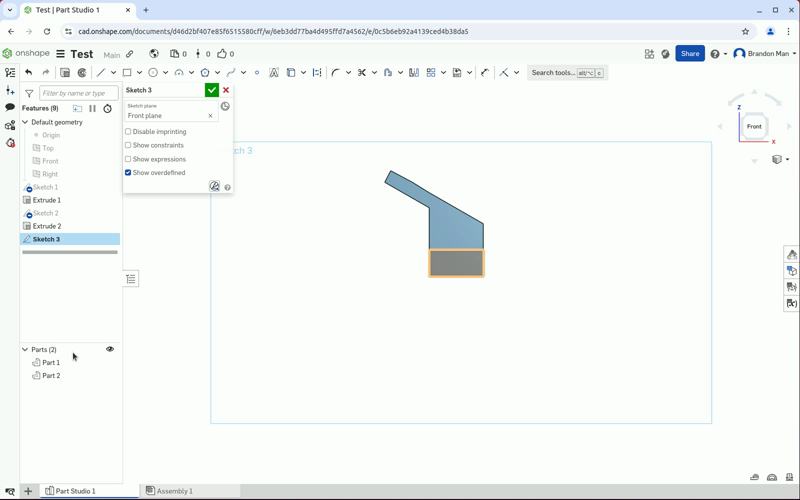
key(y)
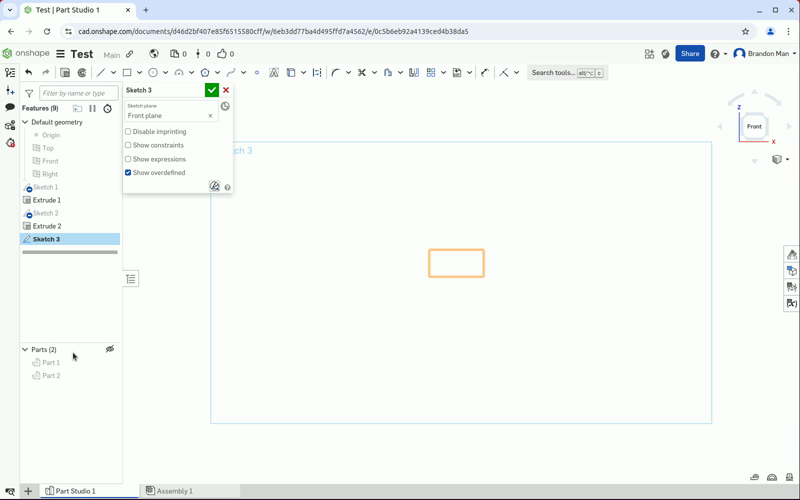
key(l)
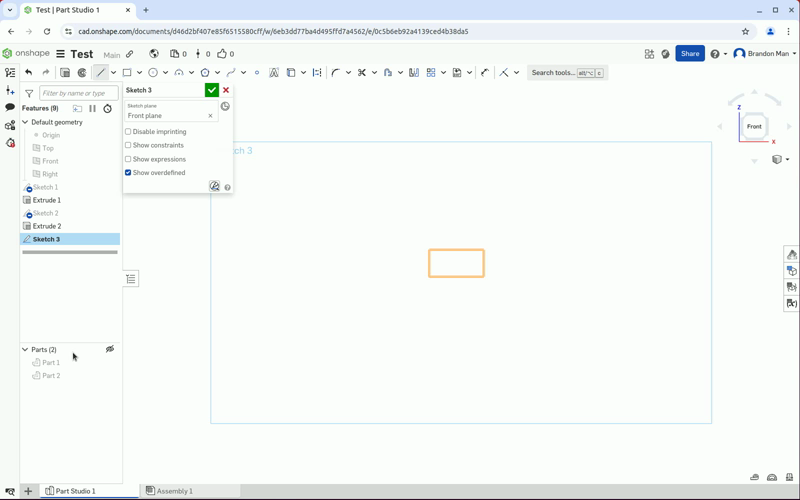
key_down(shift)
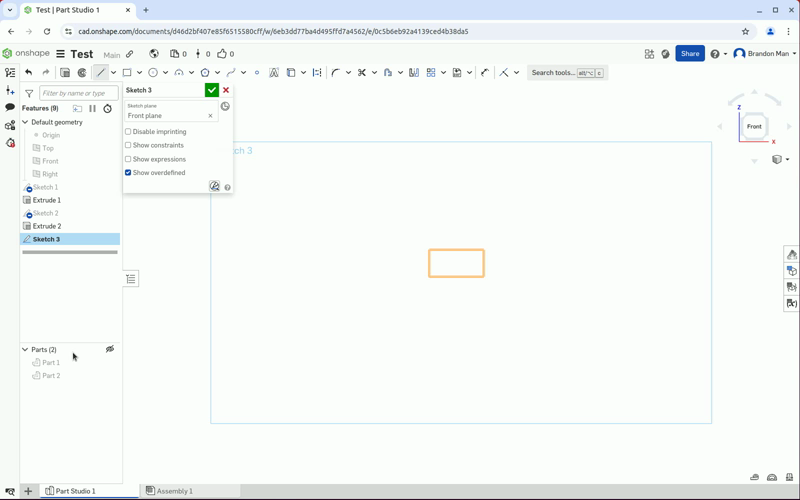
mouse_move(429, 300)
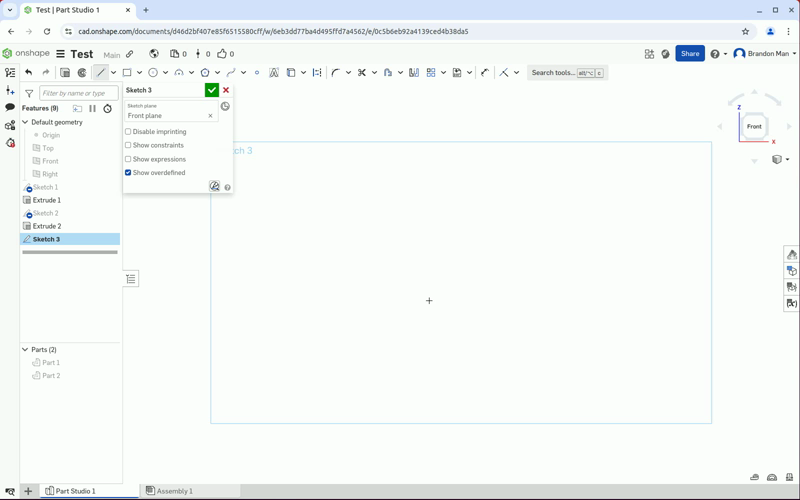
click(429, 300)
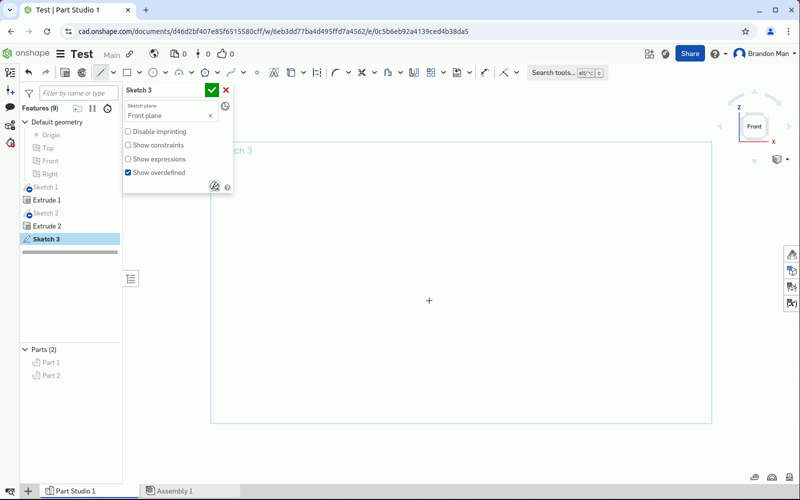
key_up(shift)
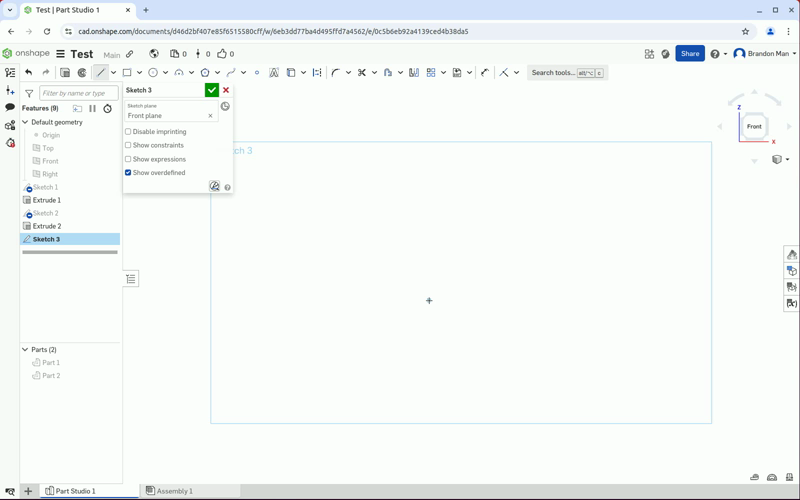
key_down(shift)
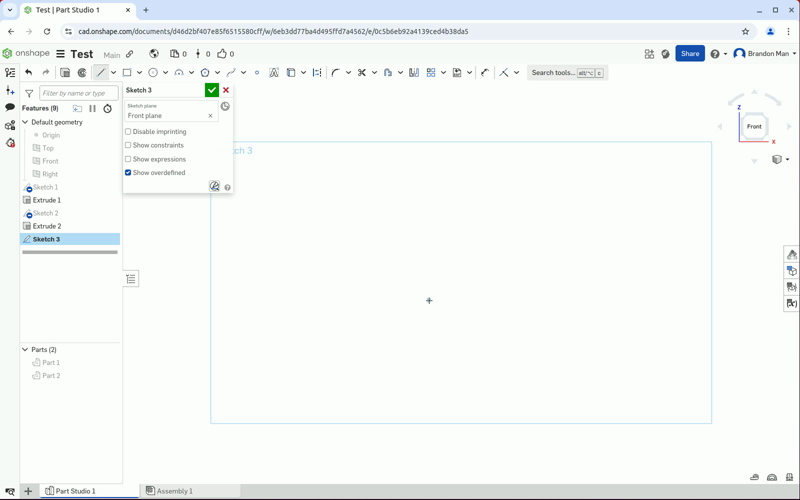
mouse_move(459, 300)
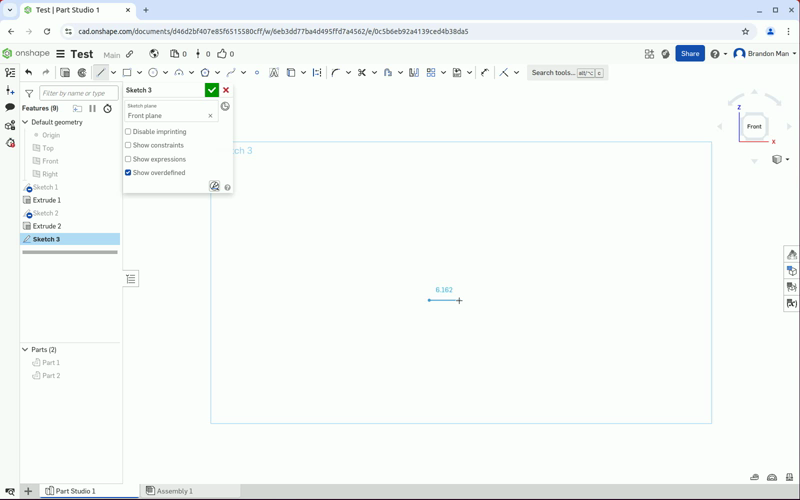
mouse_move(488, 300)
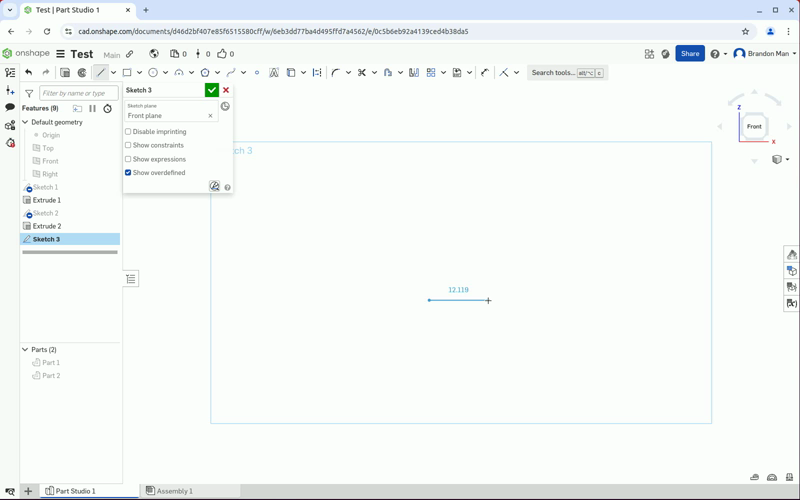
click(488, 300)
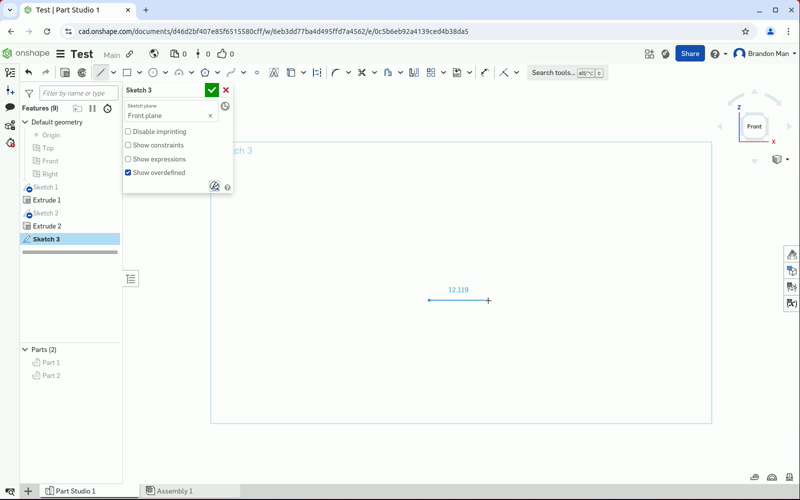
key_up(shift)
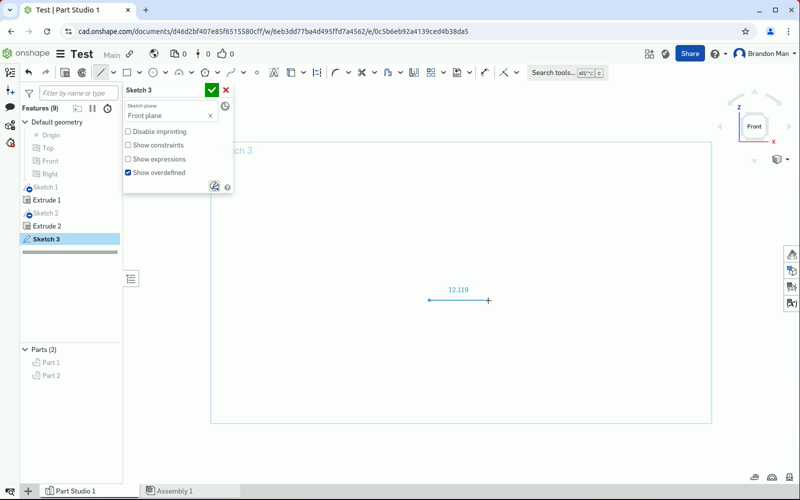
key_down(shift)
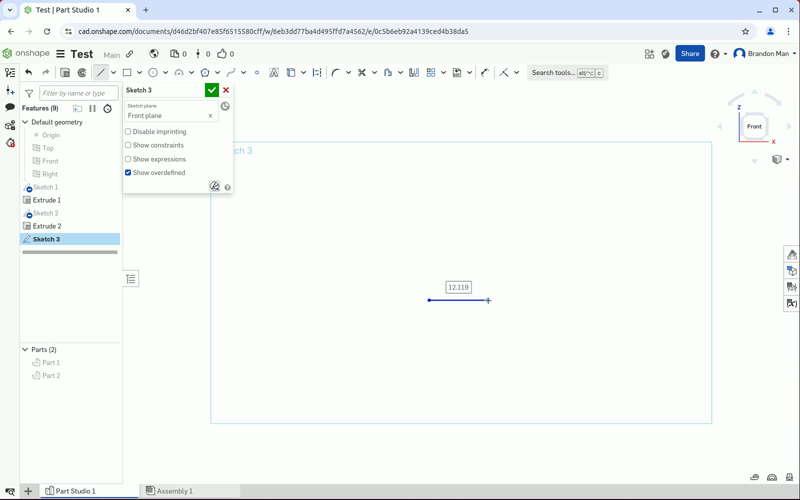
mouse_move(541, 354)
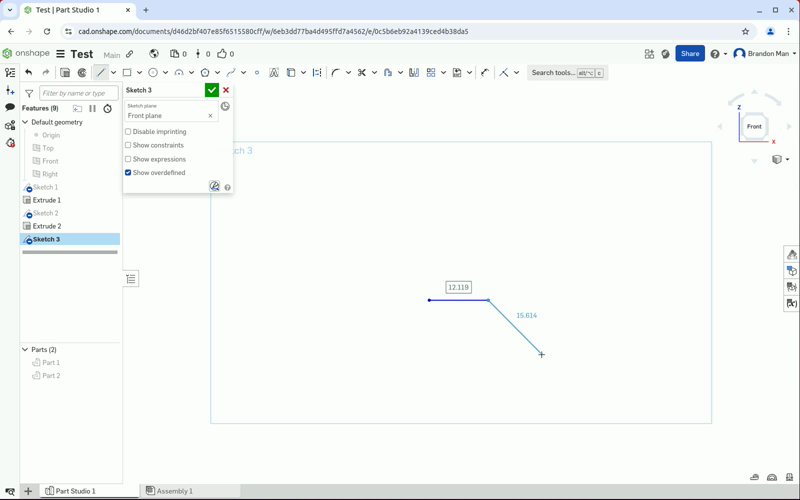
click(541, 354)
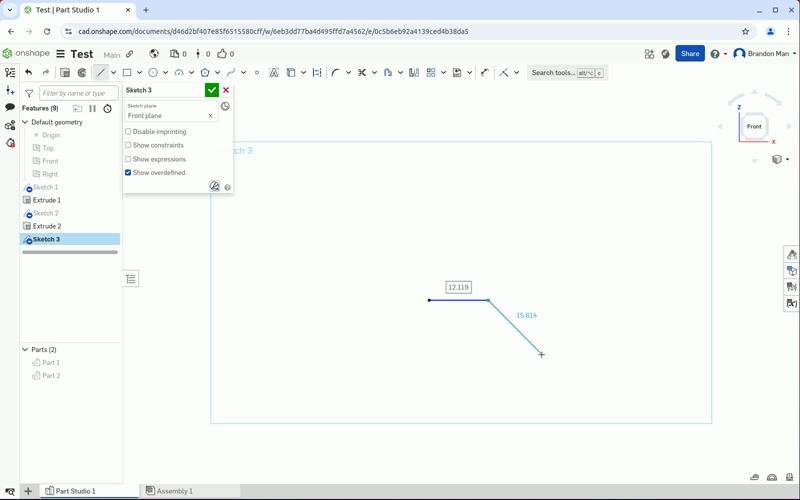
key_up(shift)
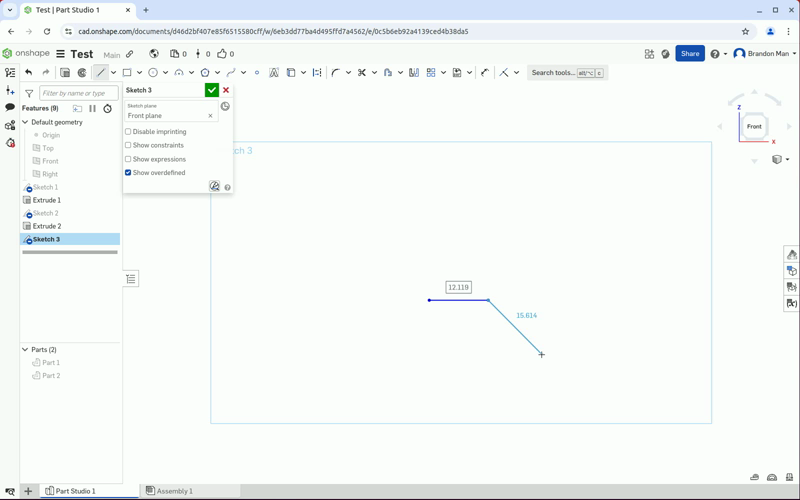
key_down(shift)
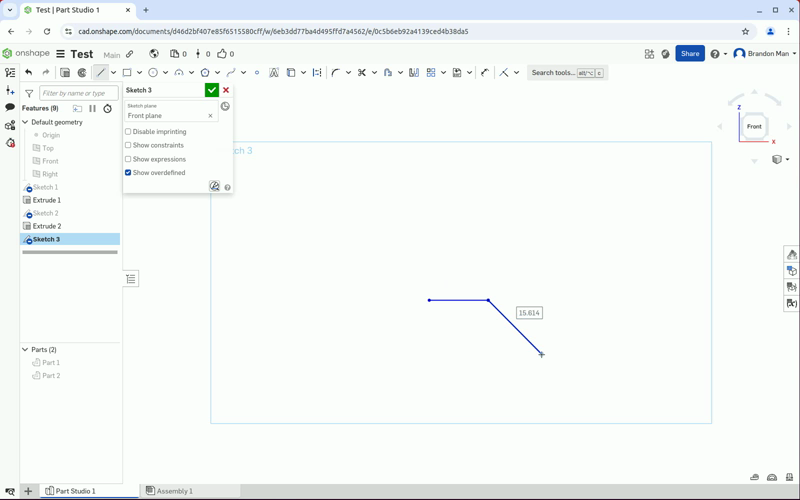
mouse_move(571, 354)
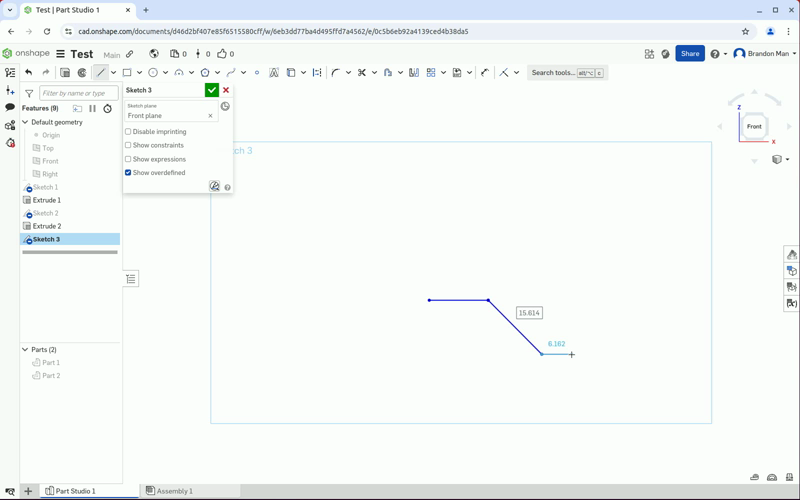
mouse_move(550, 344)
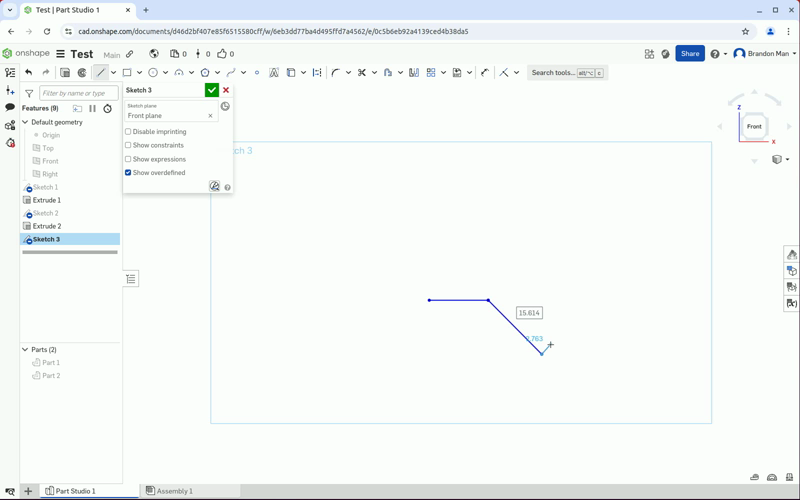
click(550, 344)
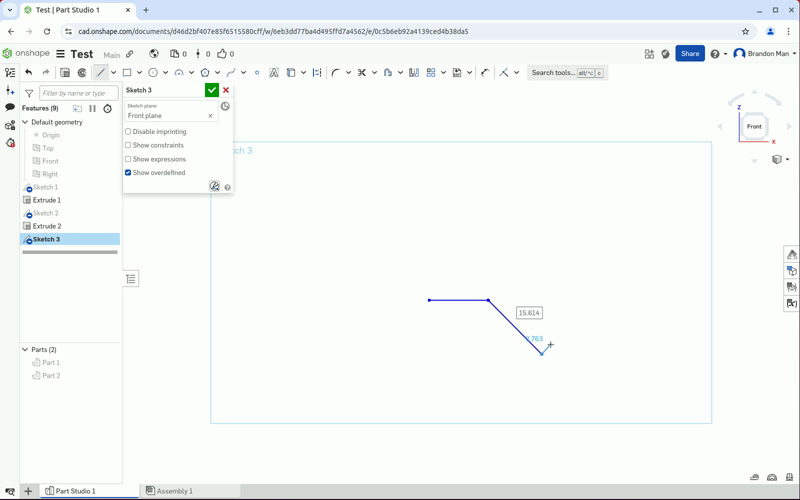
key_up(shift)
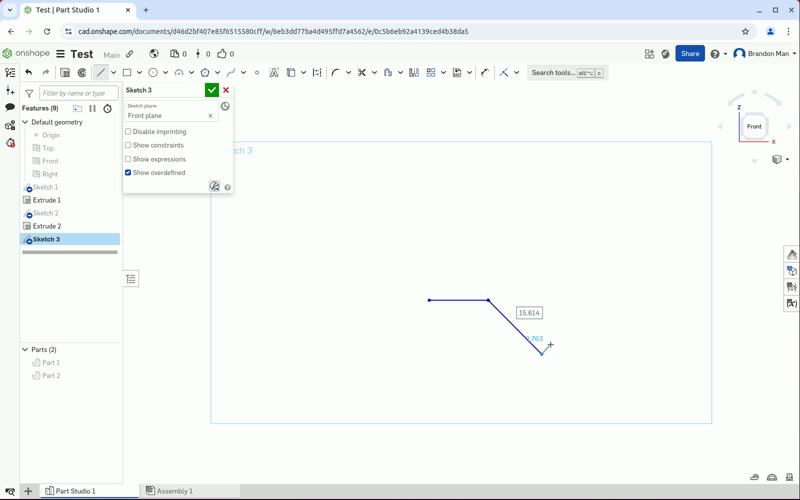
key_down(shift)
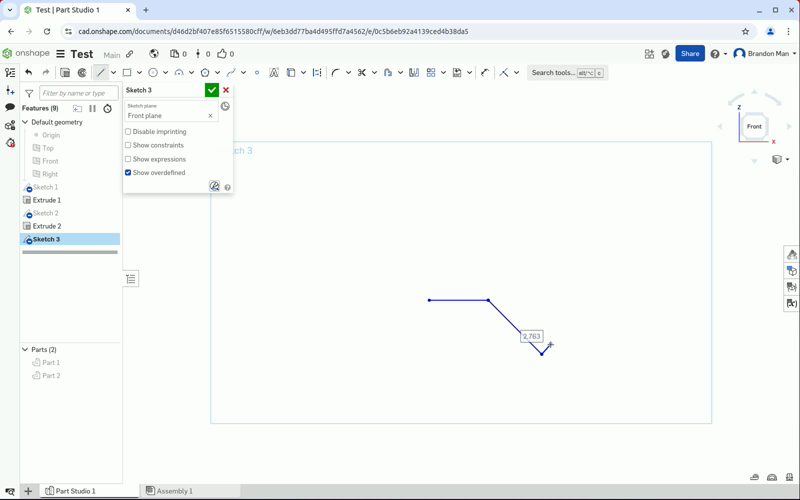
mouse_move(580, 344)
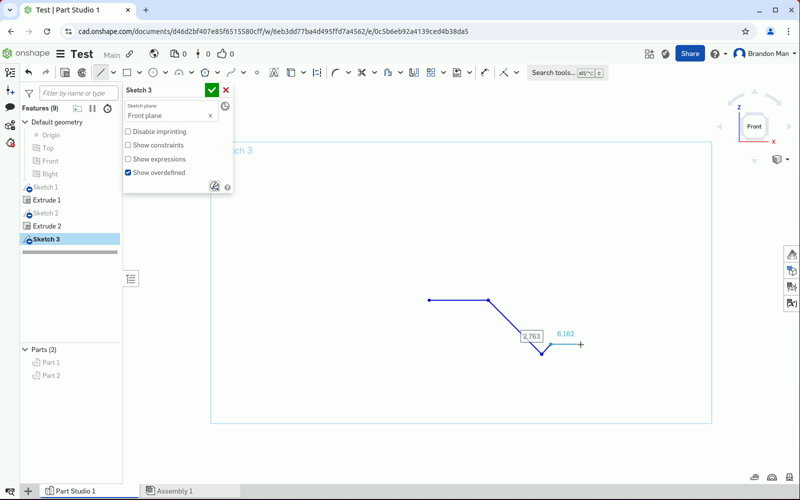
mouse_move(526, 319)
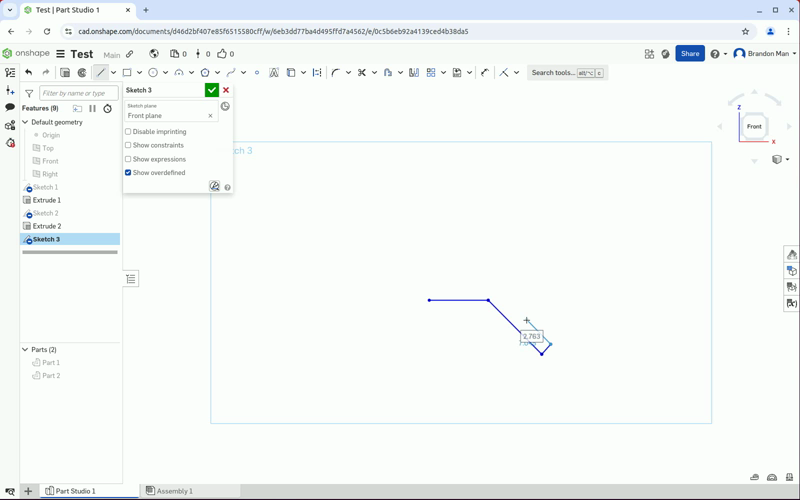
click(526, 319)
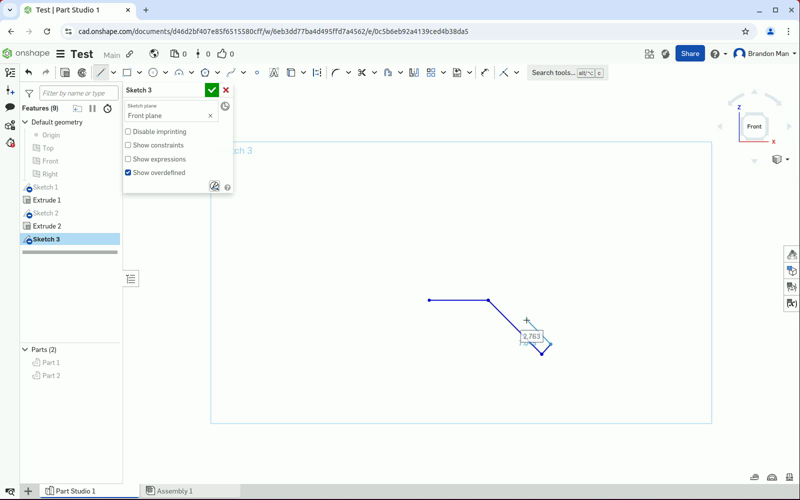
key_up(shift)
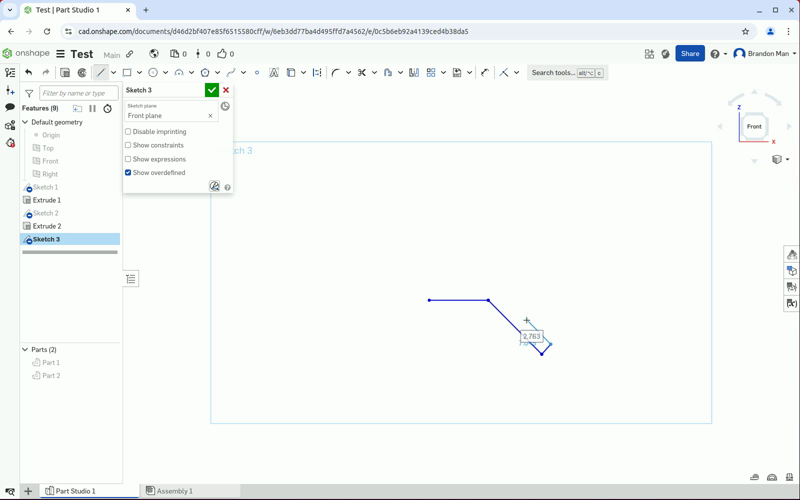
key_down(shift)
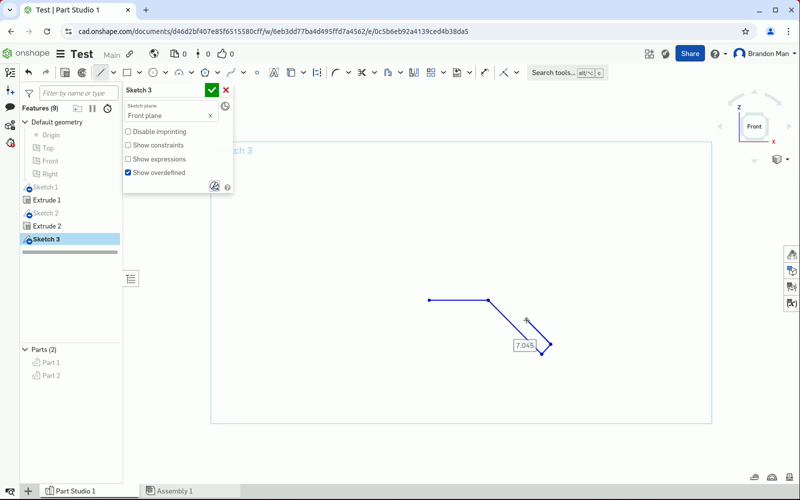
mouse_move(483, 276)
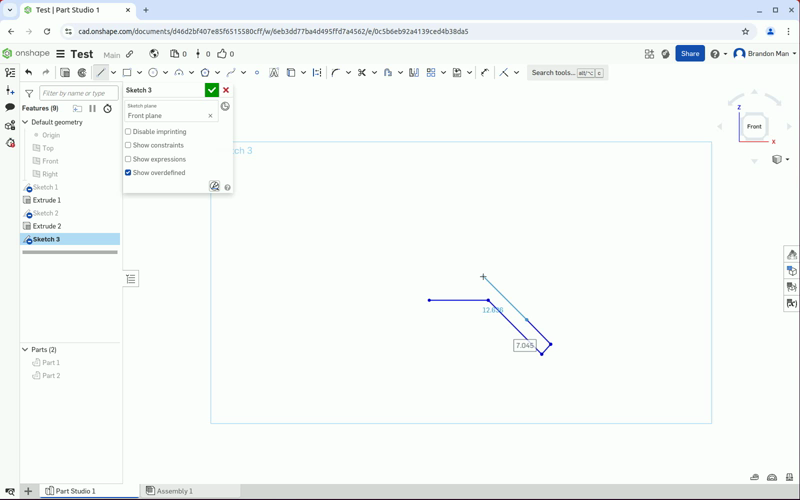
click(483, 276)
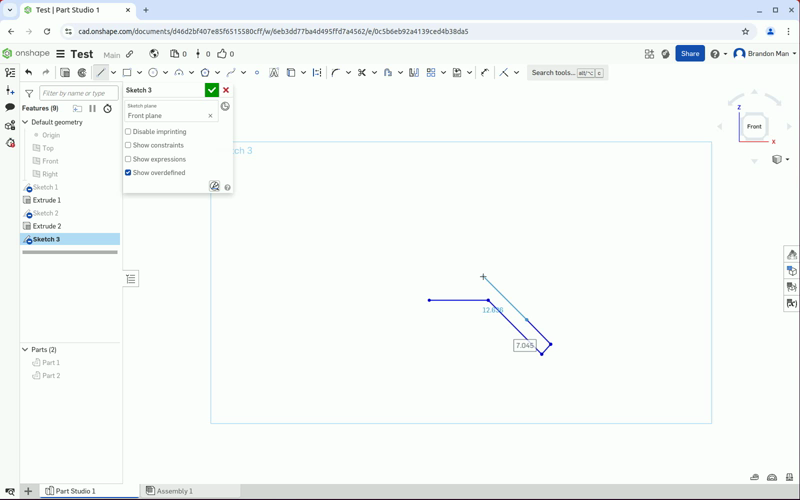
key_up(shift)
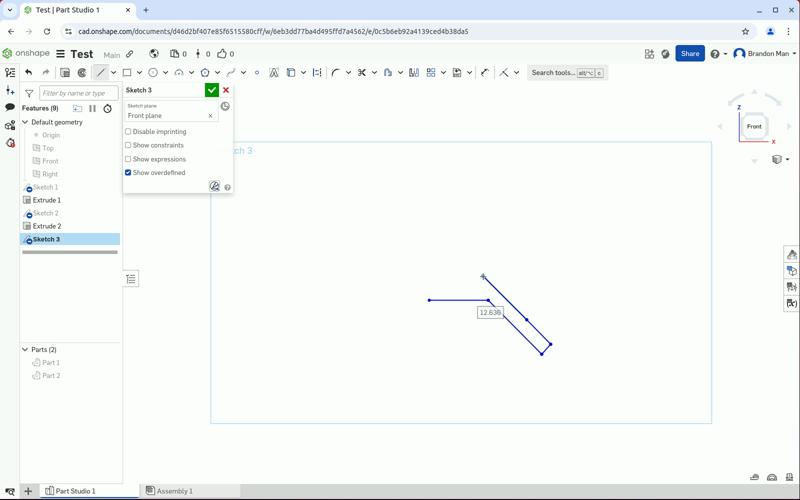
key_down(shift)
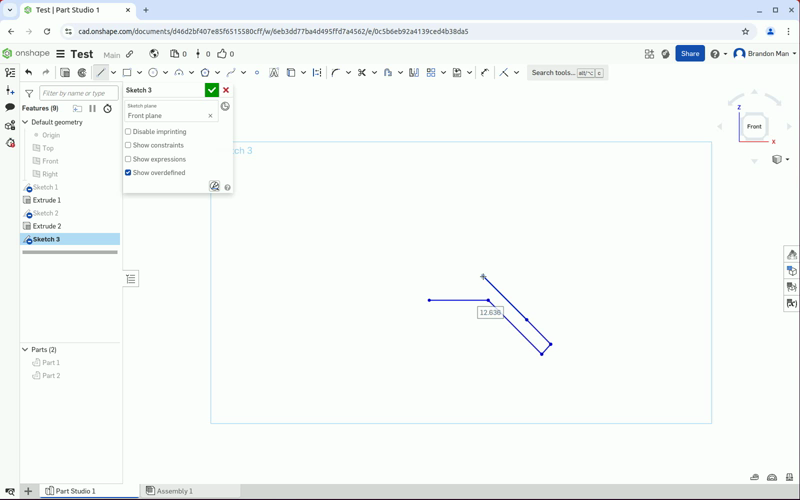
mouse_move(513, 276)
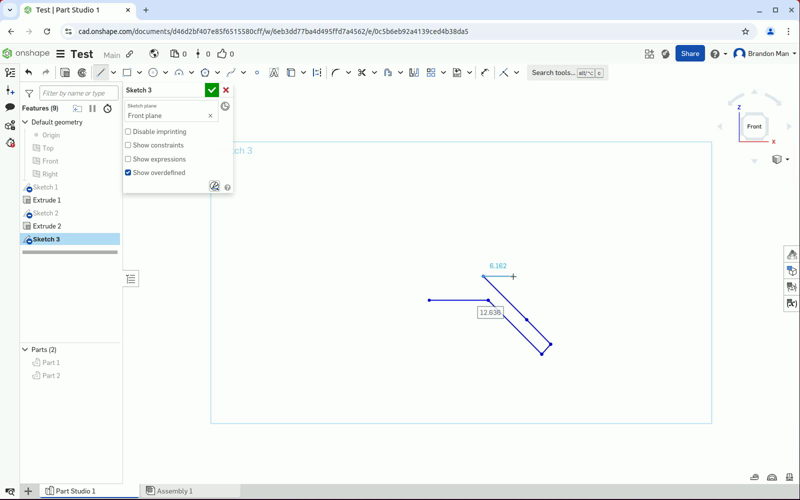
mouse_move(429, 276)
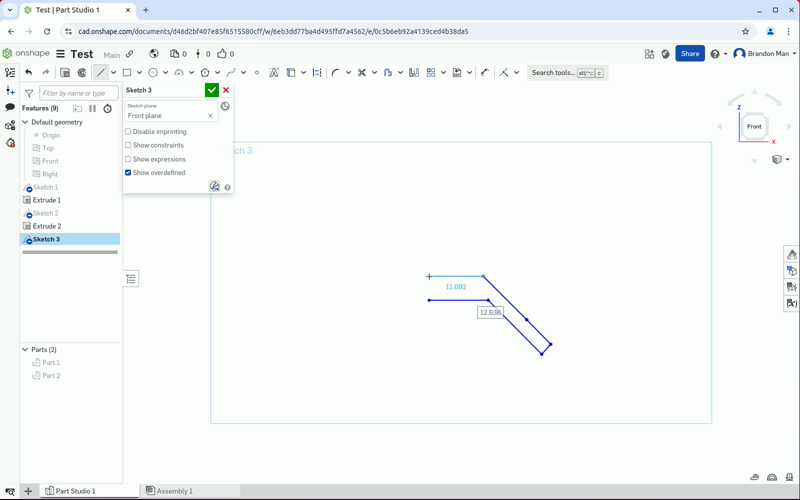
click(429, 276)
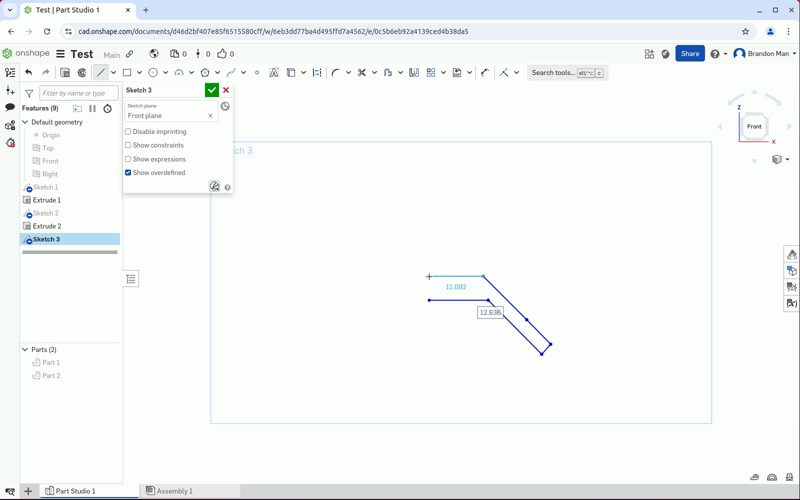
key_up(shift)
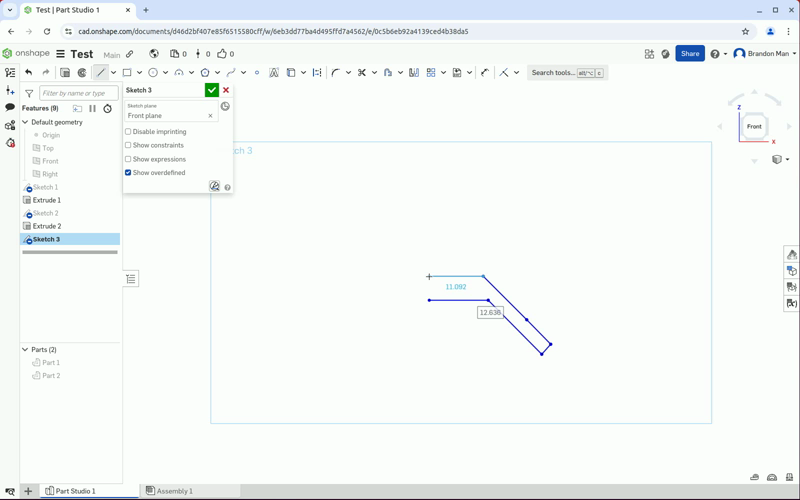
mouse_move(459, 276)
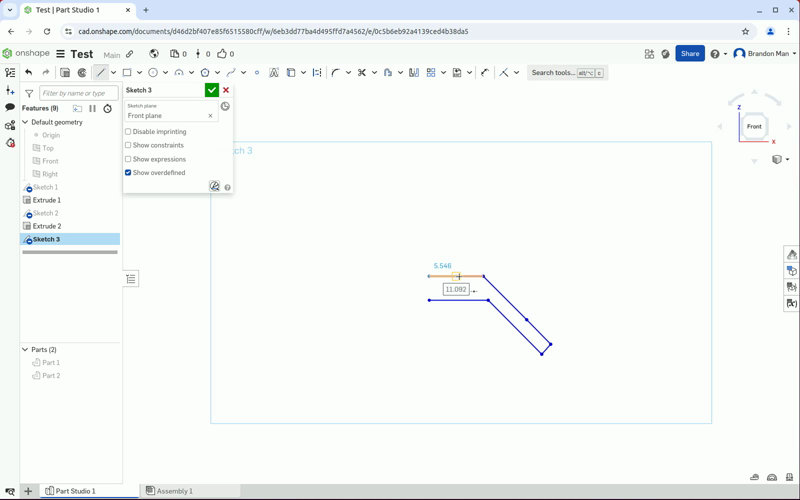
key_down(shift)
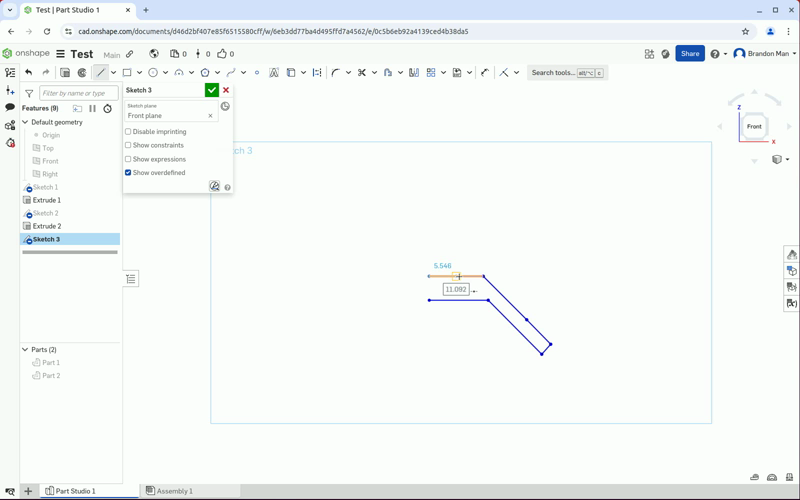
mouse_move(429, 300)
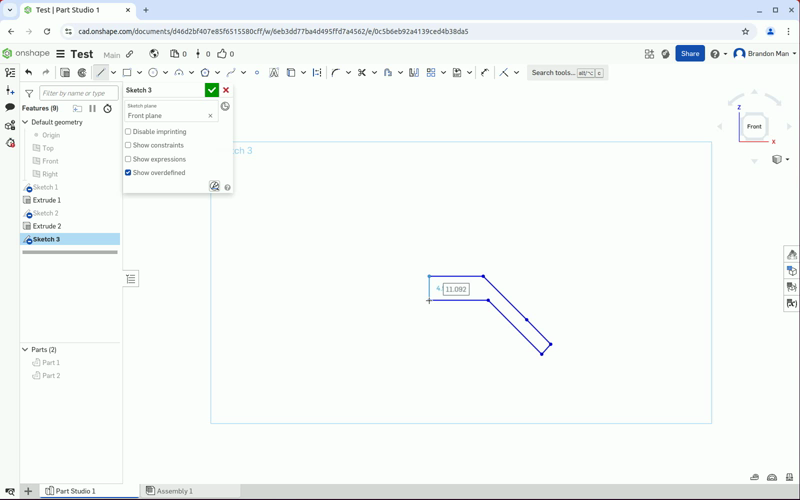
key_up(shift)
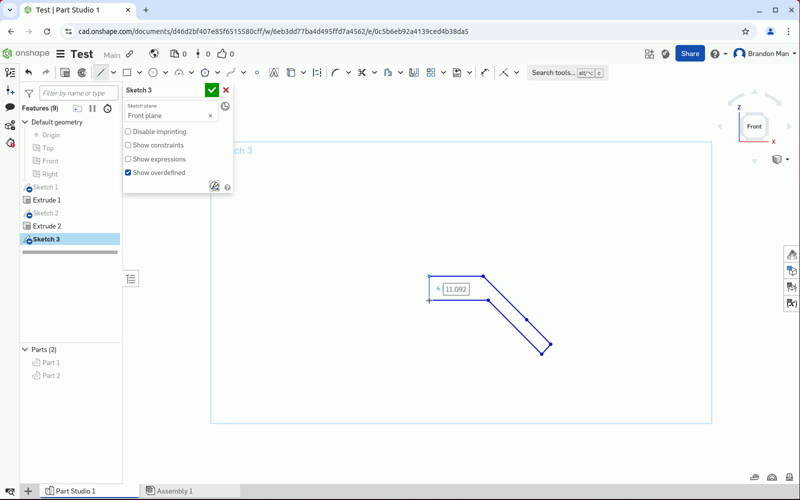
click(429, 300)
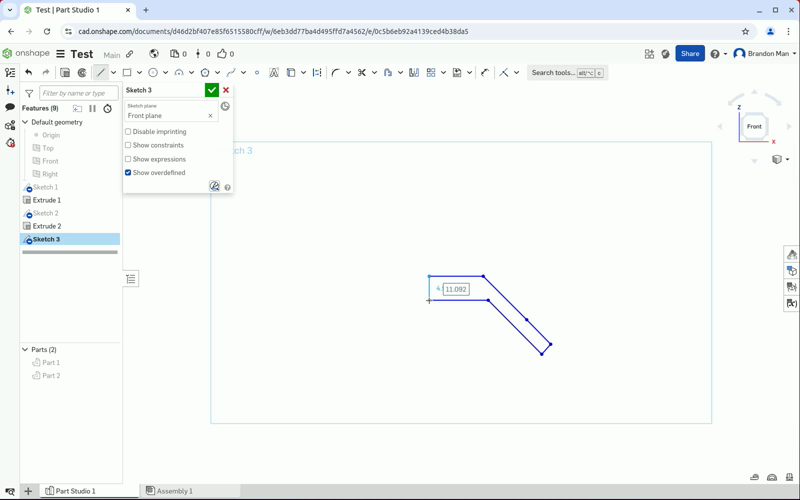
key(esc)
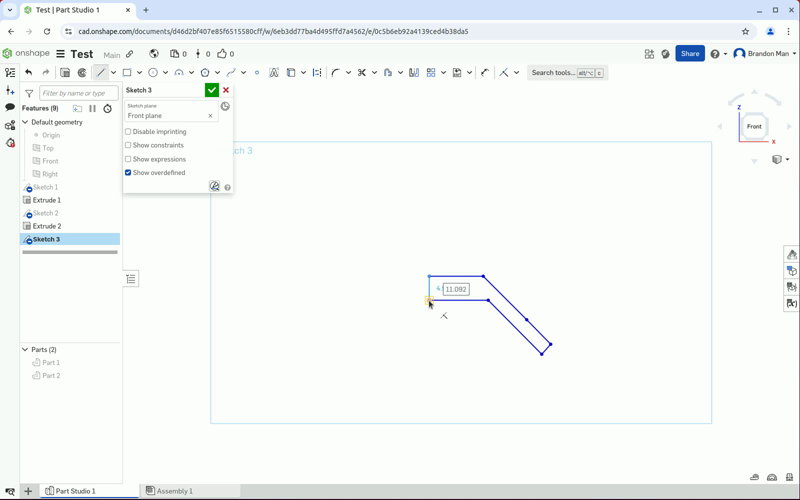
mouse_move(467, 278)
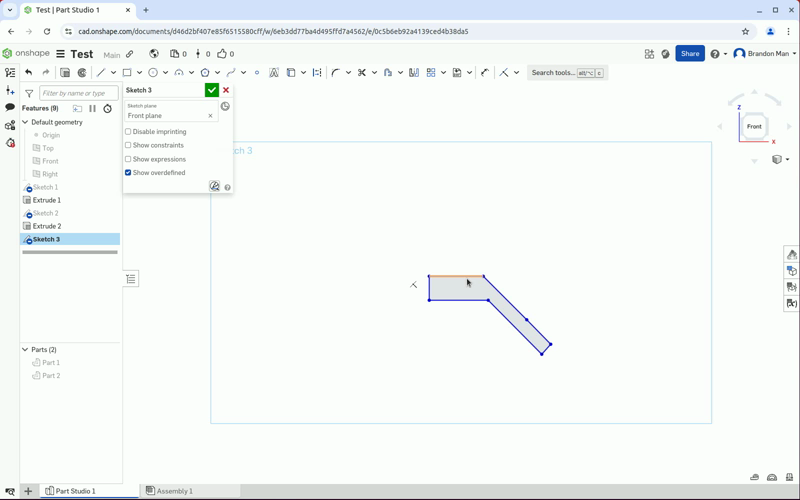
click(467, 278)
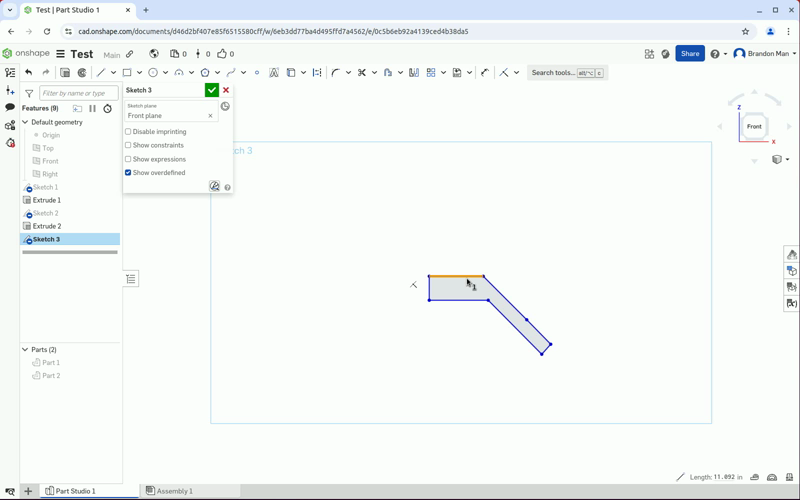
mouse_move(73, 352)
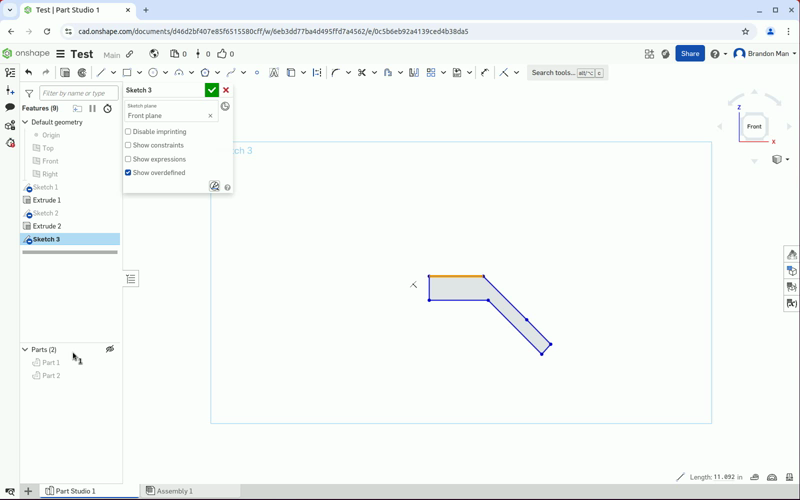
key(shift+y)
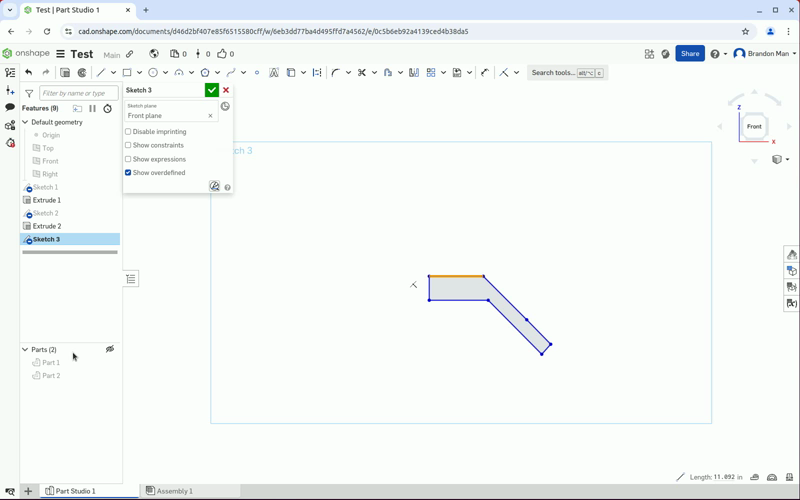
key(shift+e)
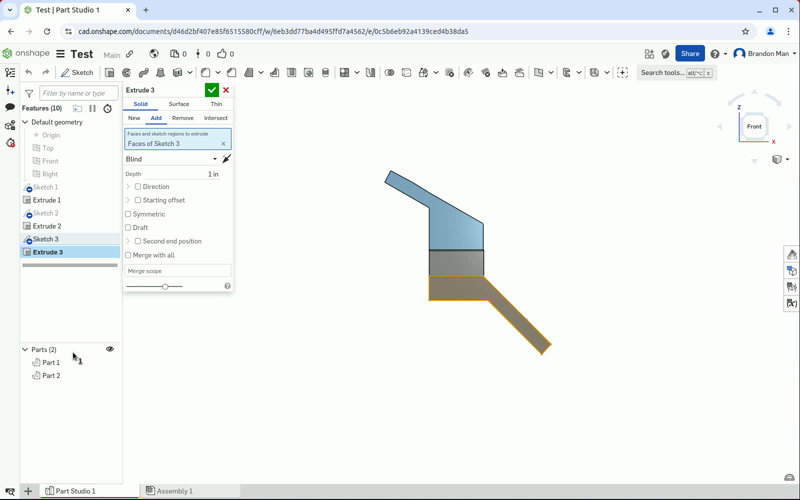
mouse_move(143, 106)
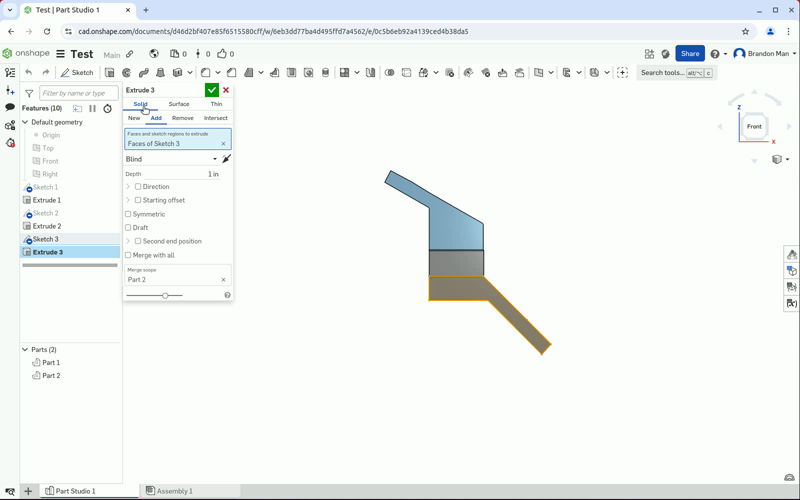
click(143, 106)
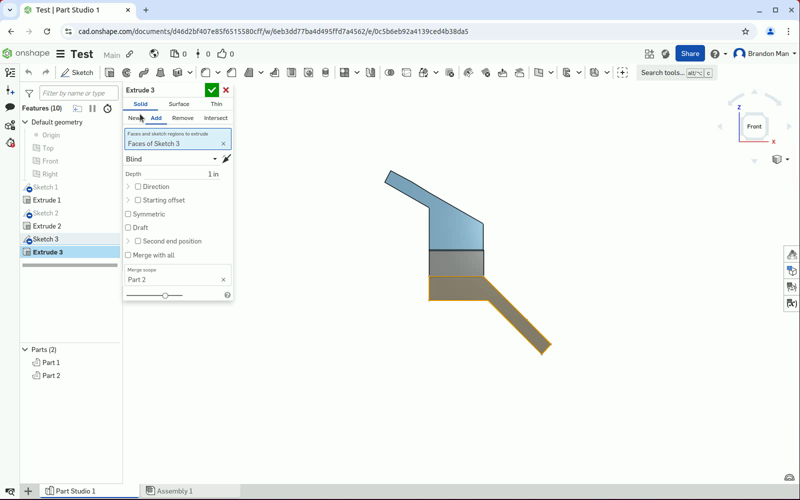
mouse_move(137, 120)
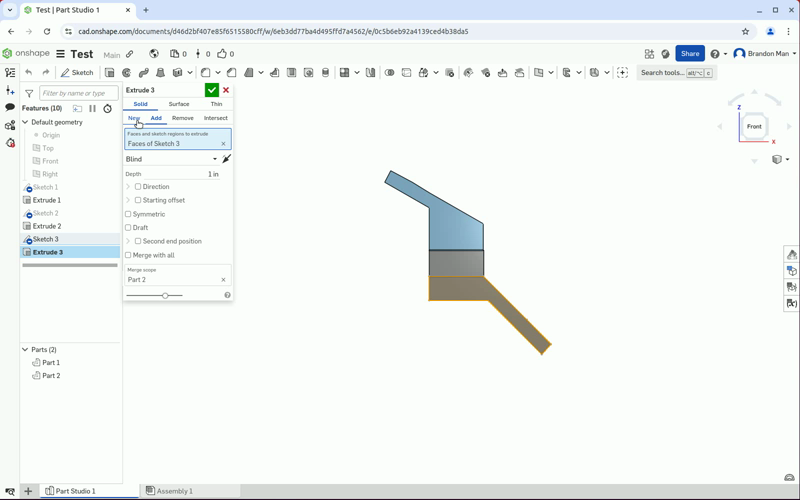
click(137, 120)
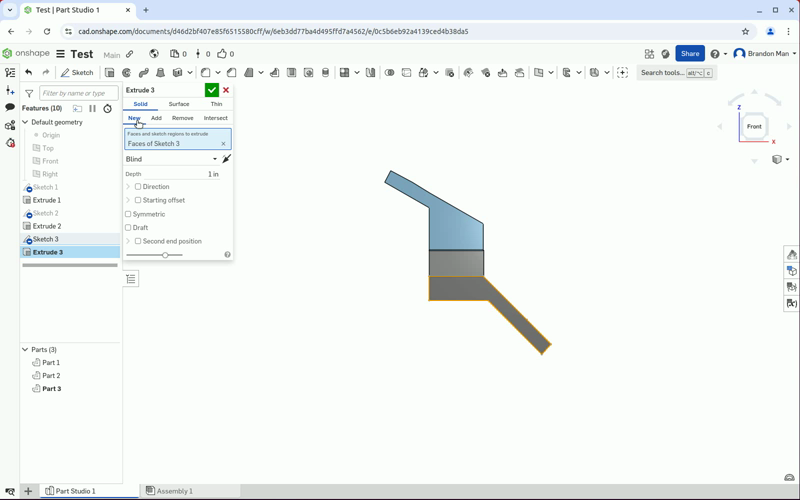
key(tab, 4)
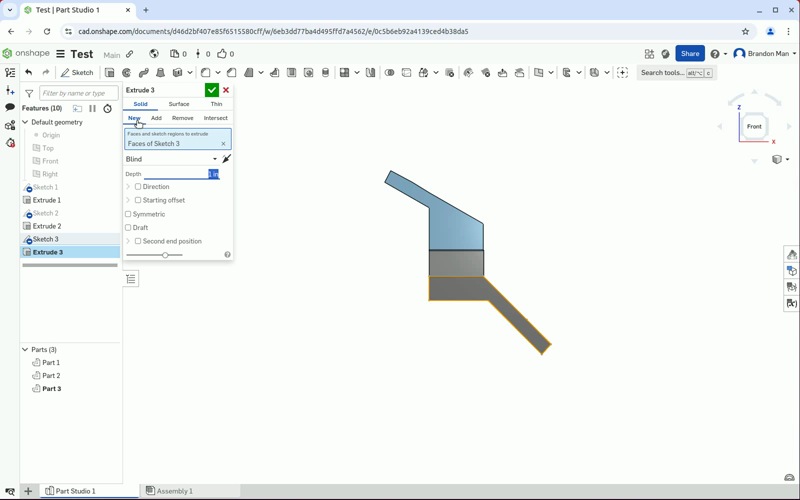
text(14.202)
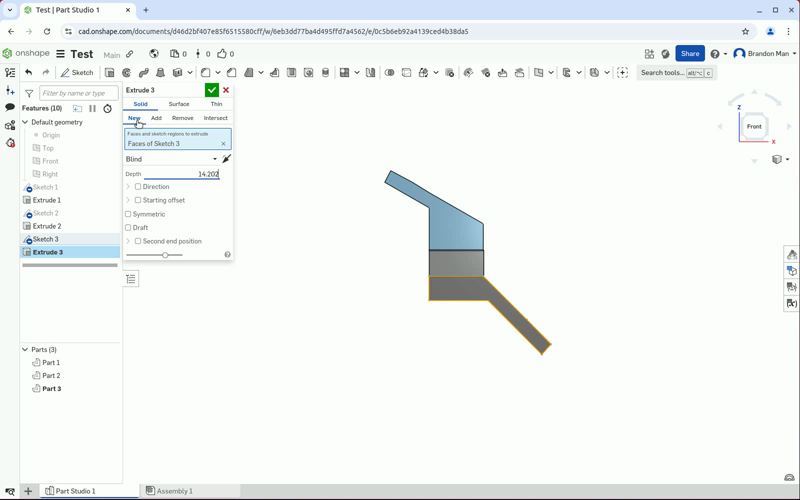
key(enter)
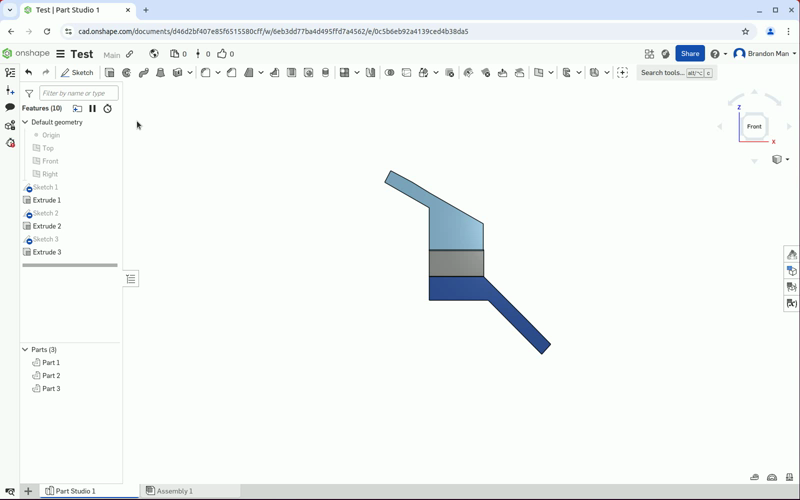
key(shift+h)
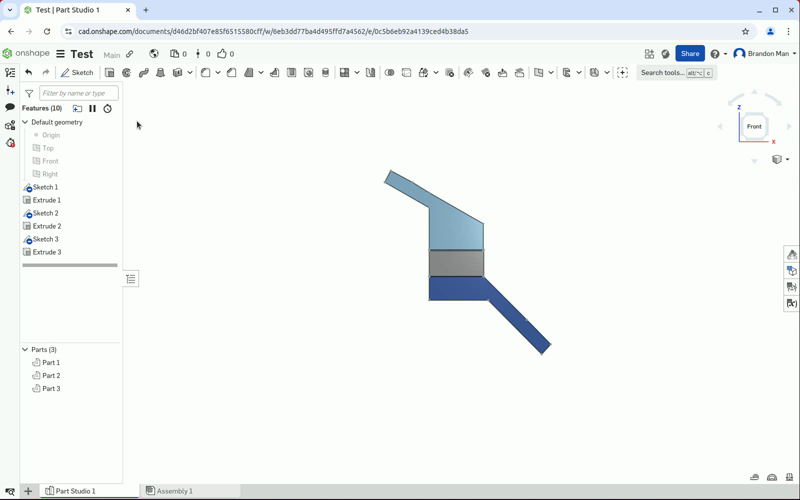
key(shift+h)
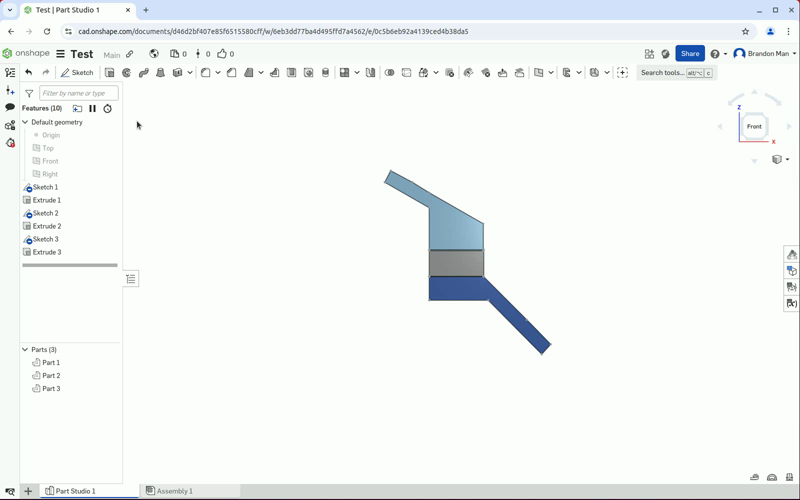
key(shift+7)
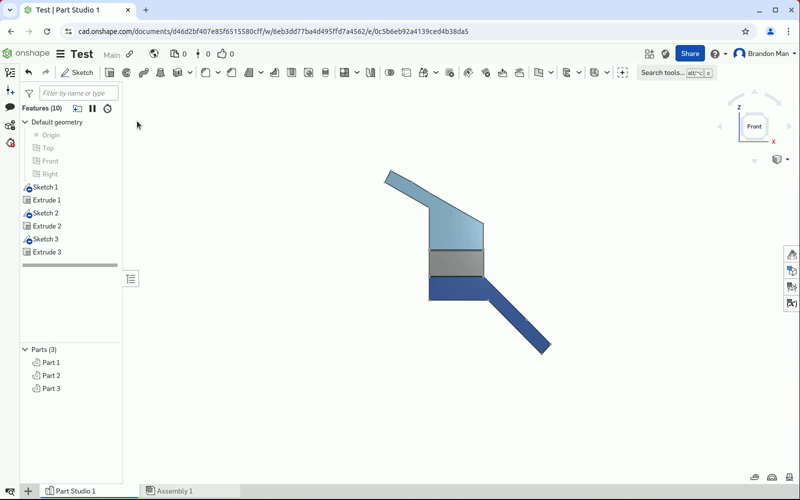
key(left, 2)
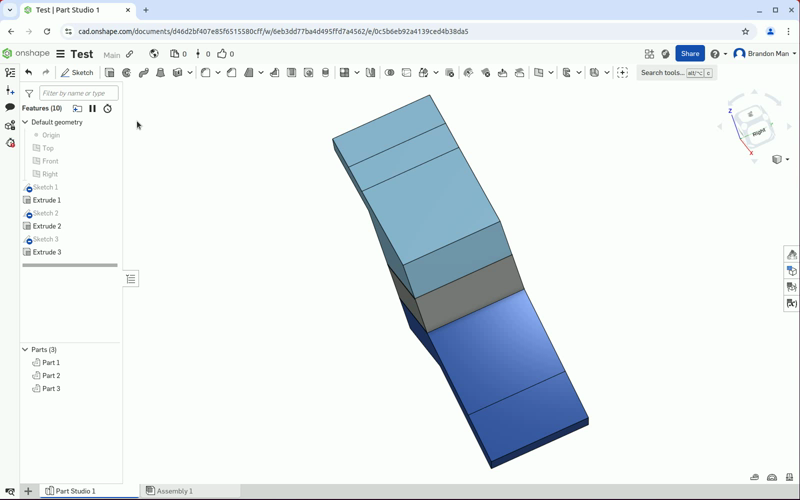
key(down, 2)
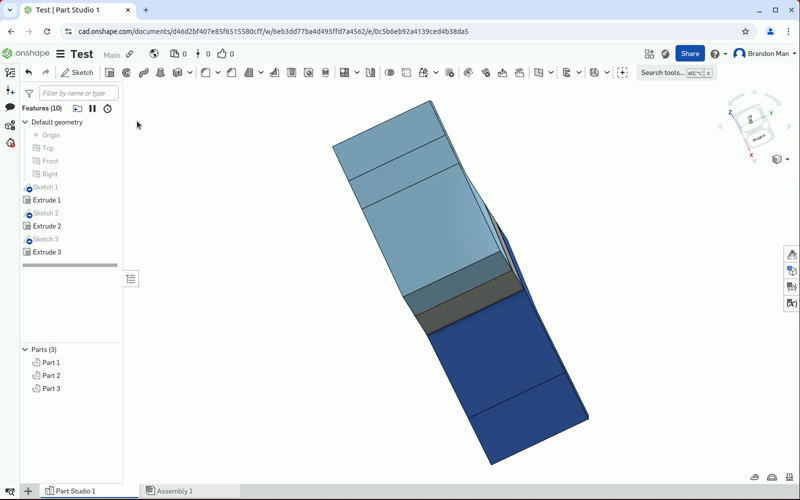
key(up, 2)
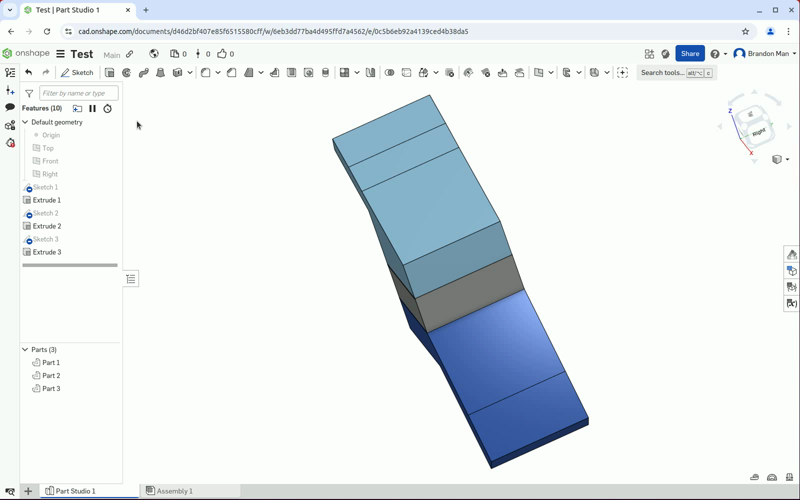
key(right, 2)
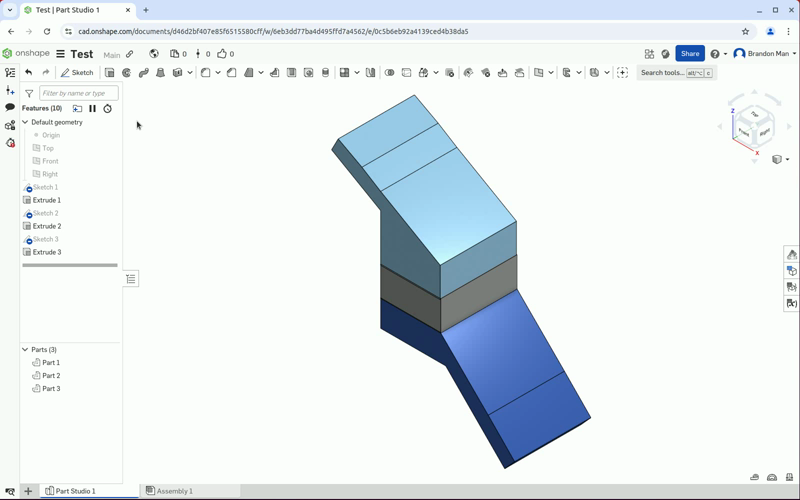
mouse_move(73, 189)
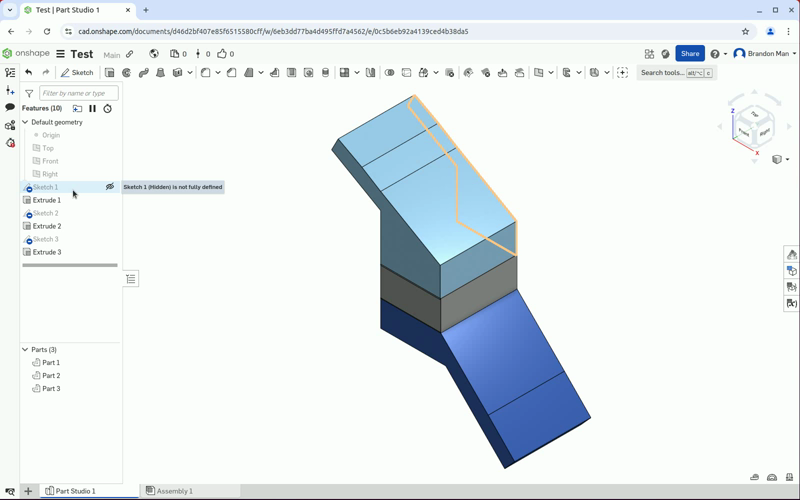
click(73, 189)